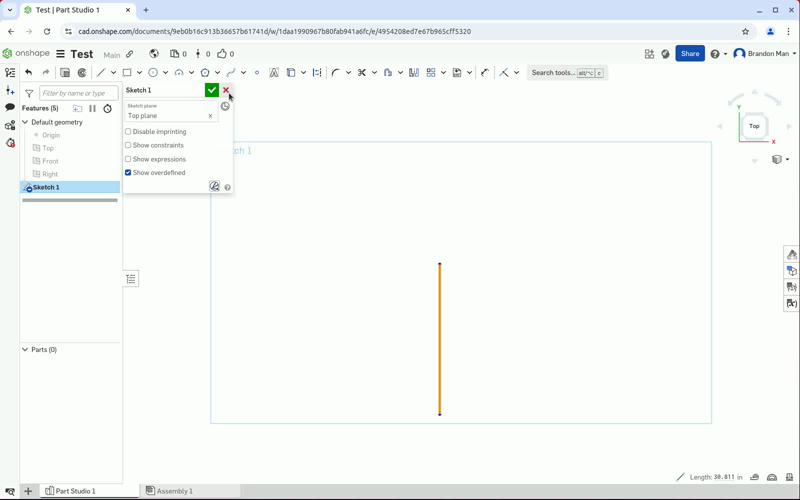
key(shift+h)
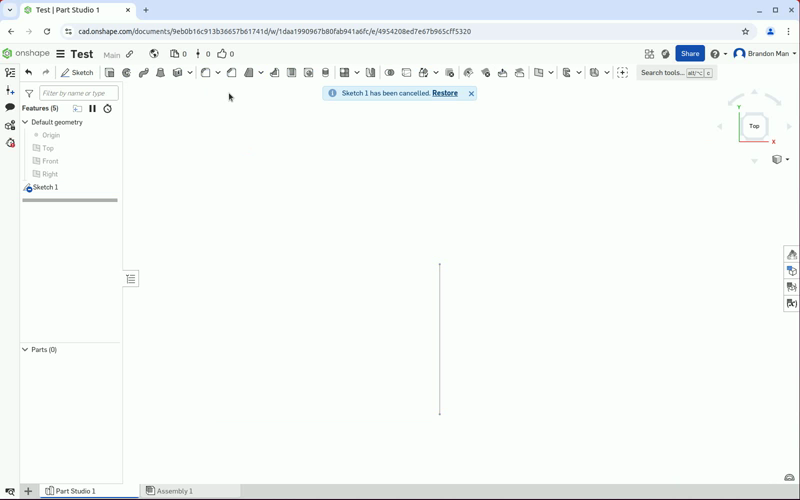
key(shift+s)
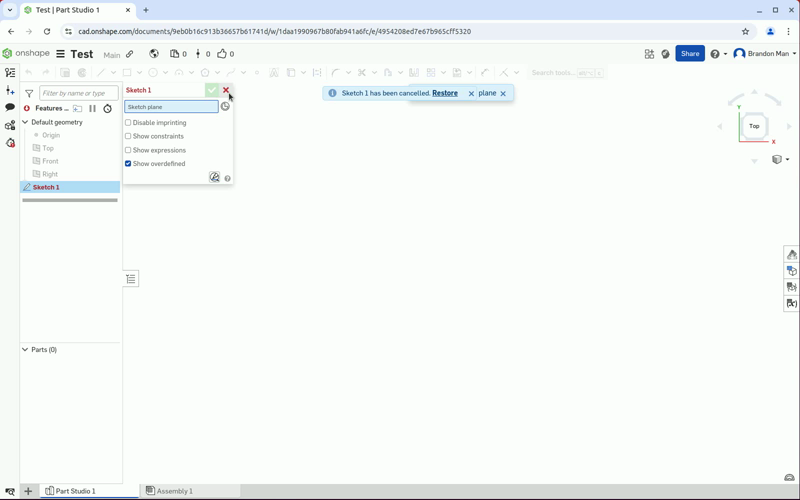
mouse_move(73, 150)
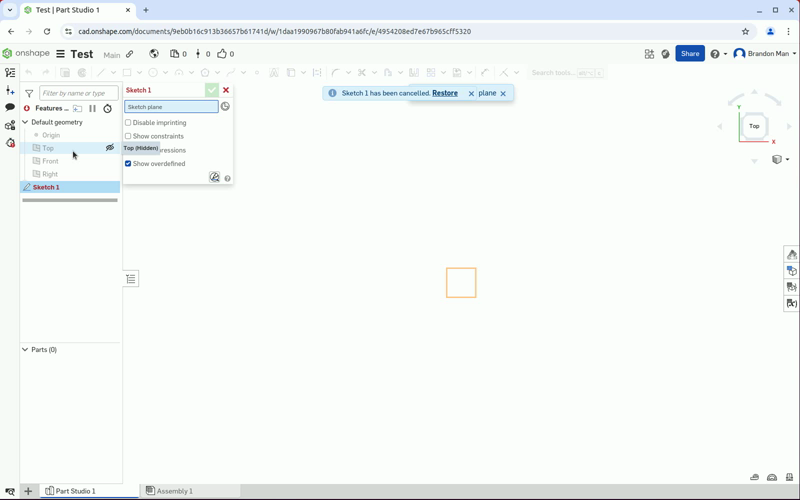
click(73, 150)
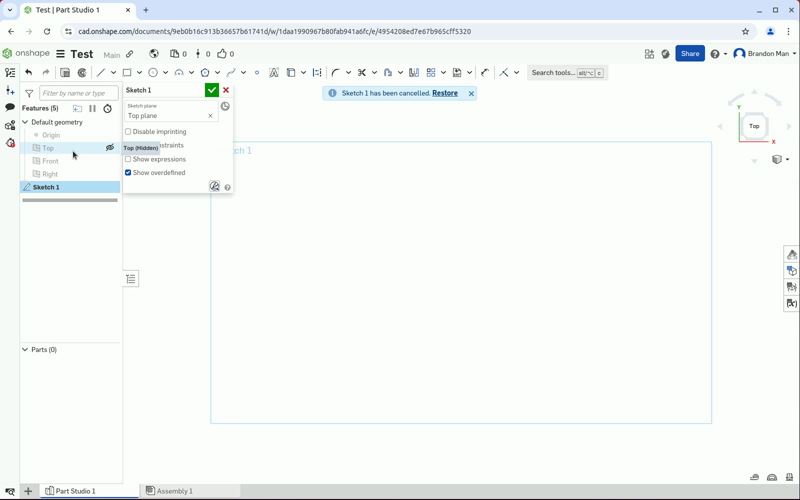
mouse_move(73, 352)
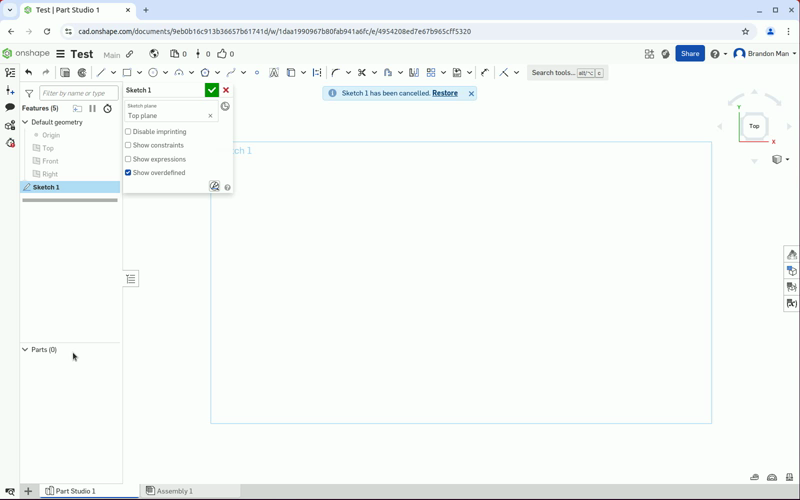
key(y)
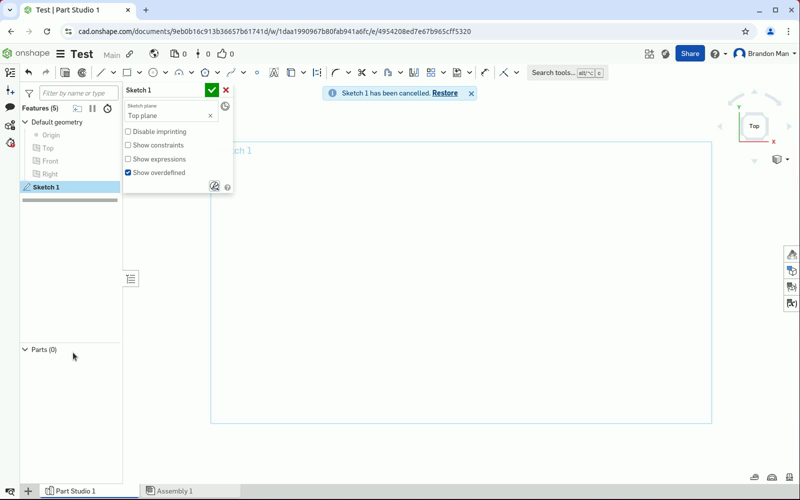
key(c)
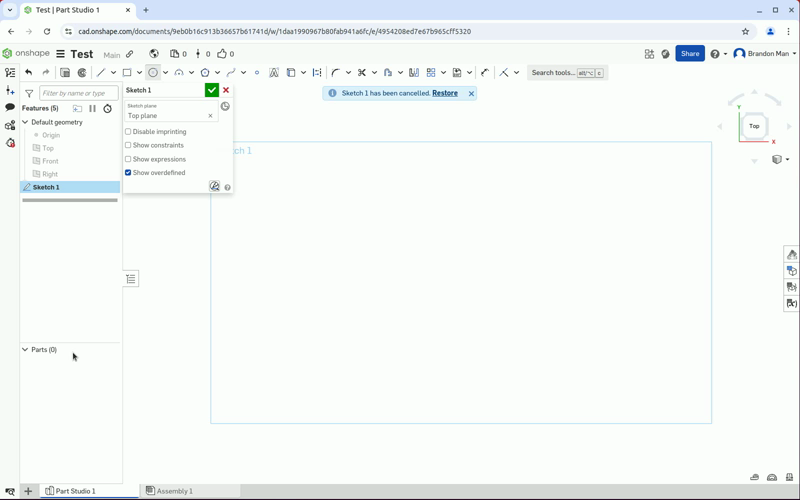
key_down(shift)
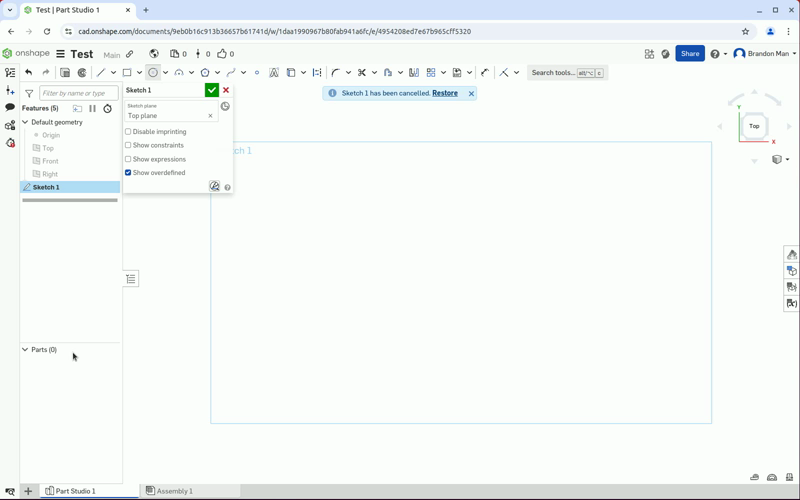
mouse_move(461, 282)
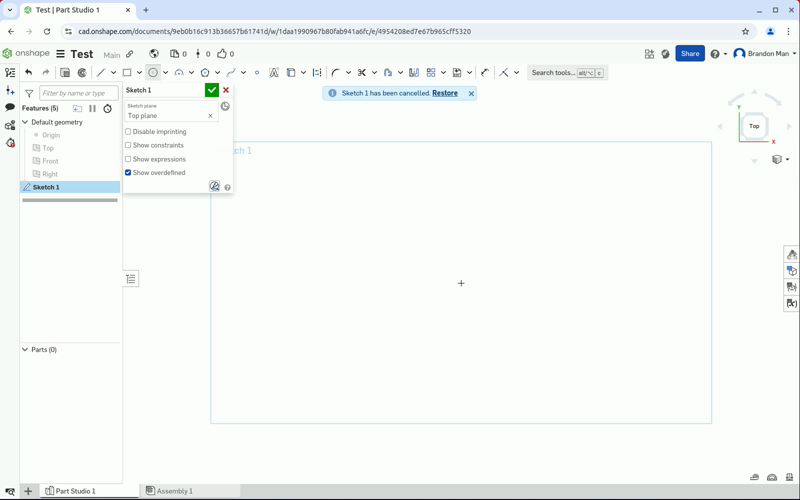
click(461, 282)
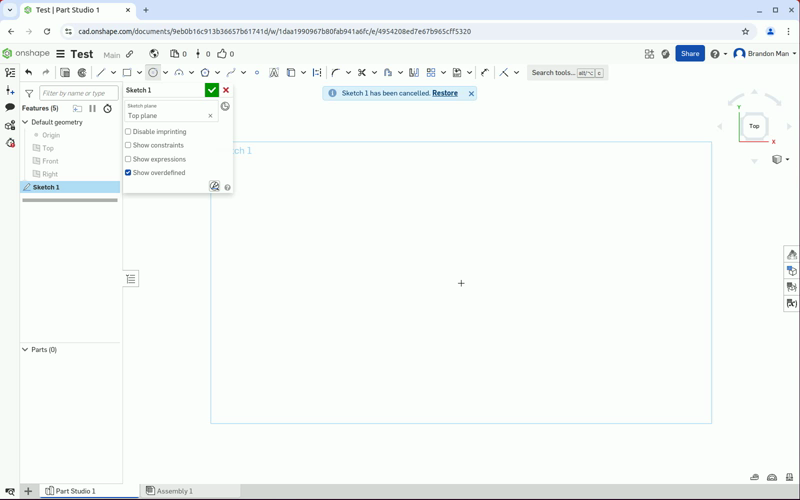
key_up(shift)
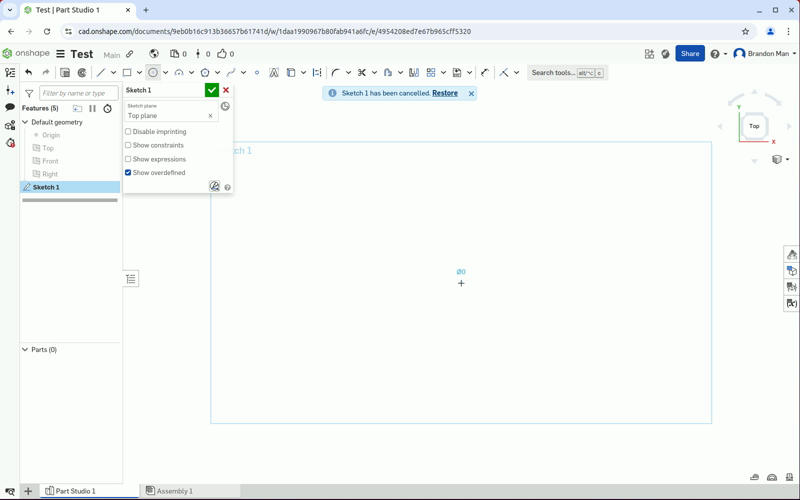
mouse_move(574, 282)
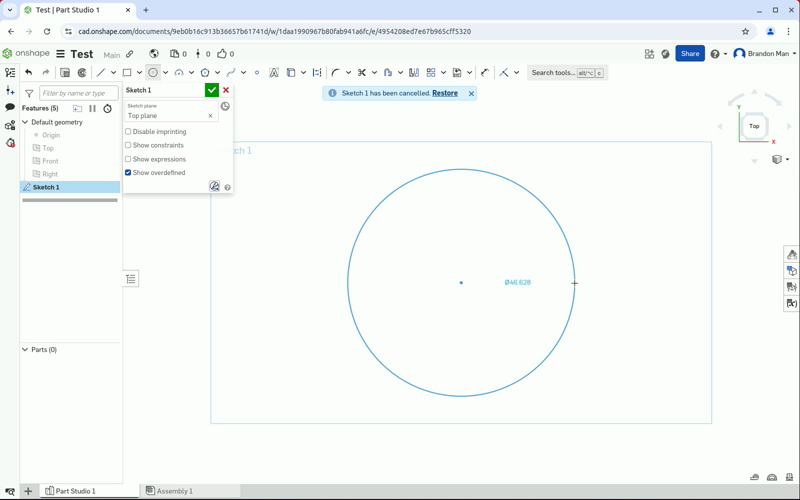
click(574, 282)
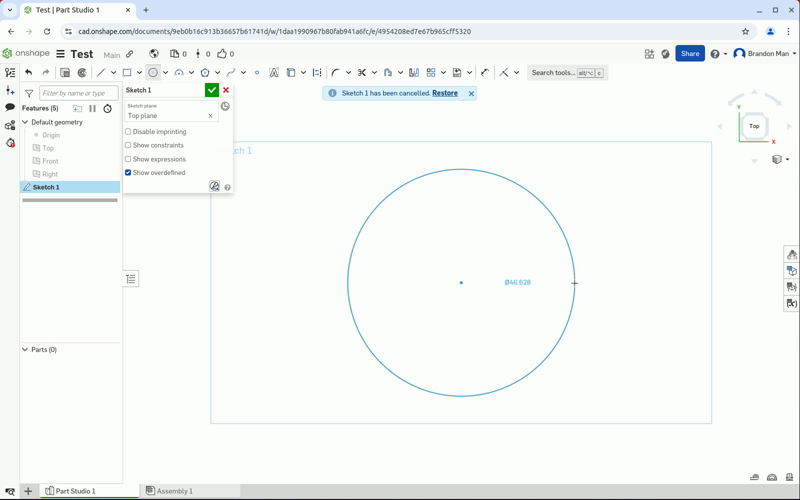
key(esc)
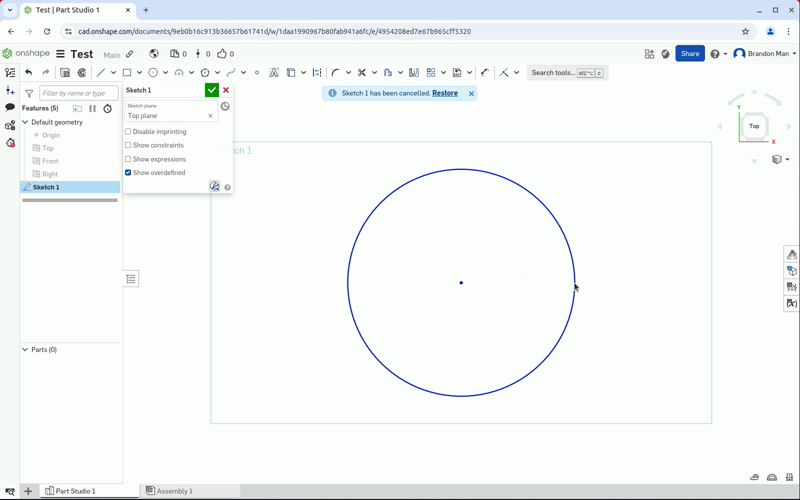
key(c)
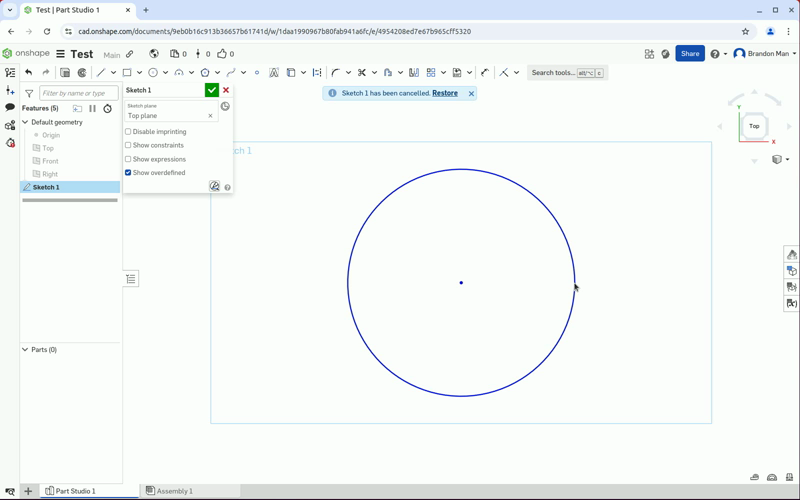
key_down(shift)
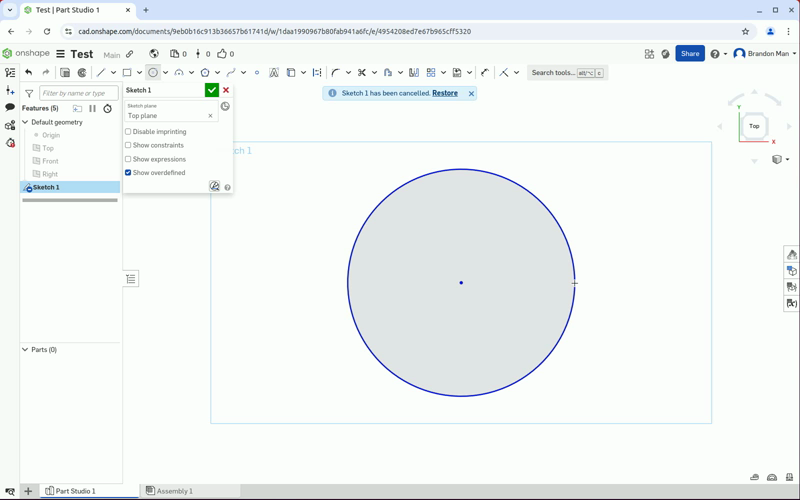
mouse_move(461, 282)
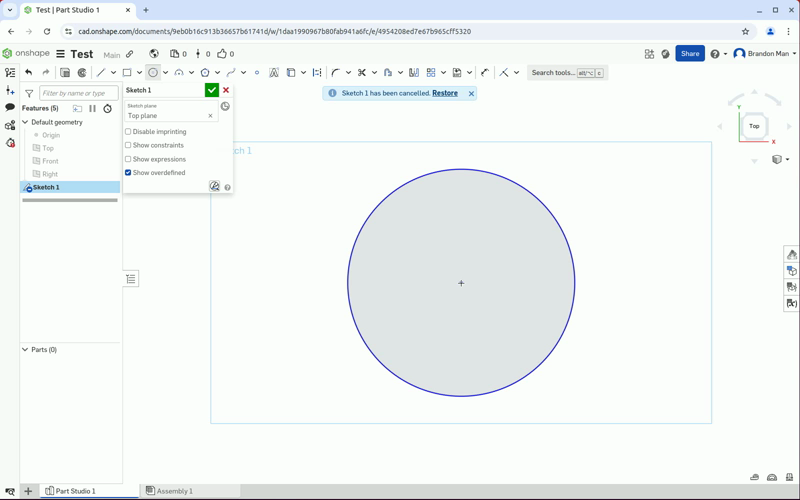
click(461, 282)
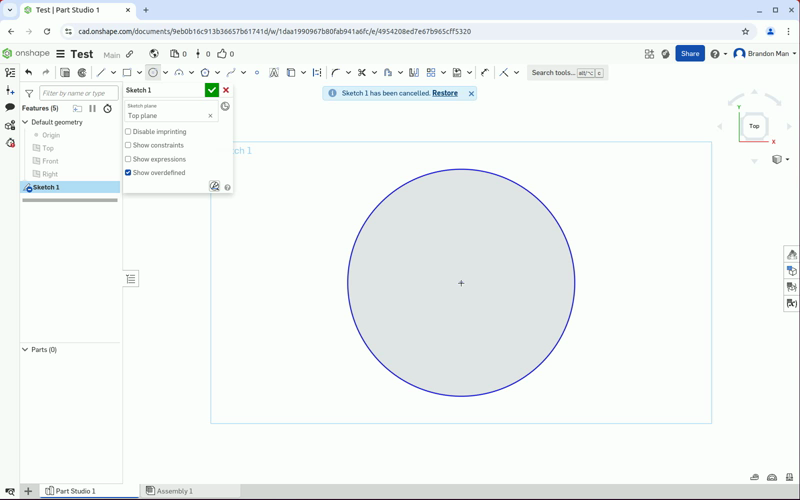
key_up(shift)
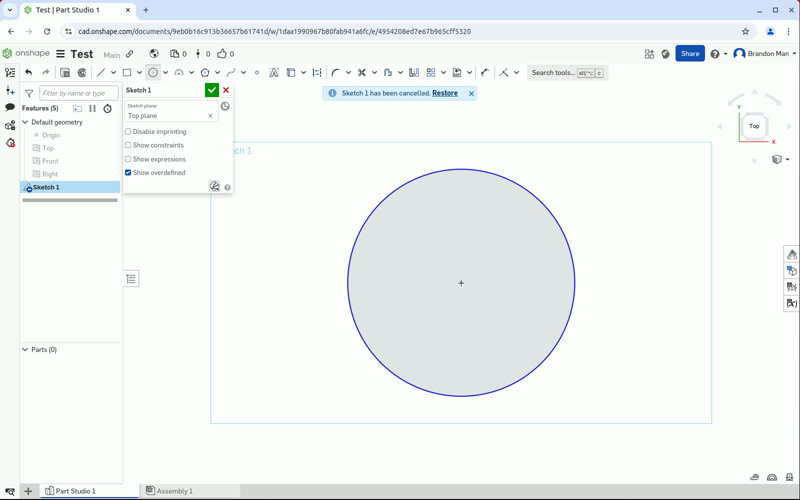
mouse_move(463, 282)
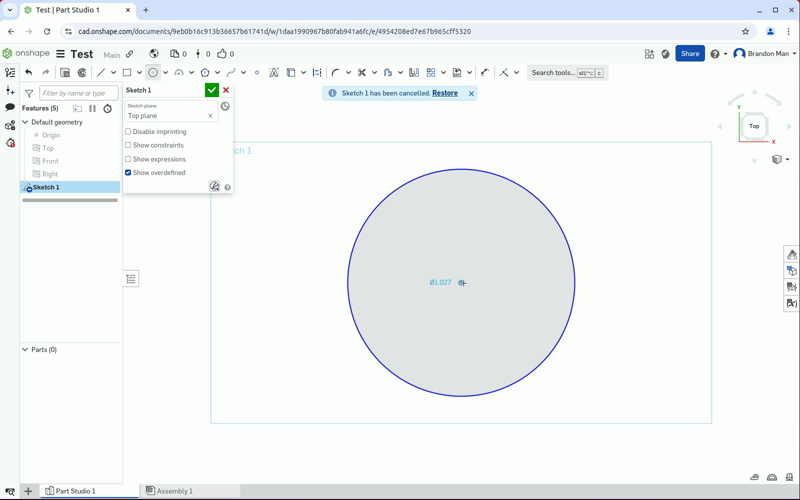
scroll(6)
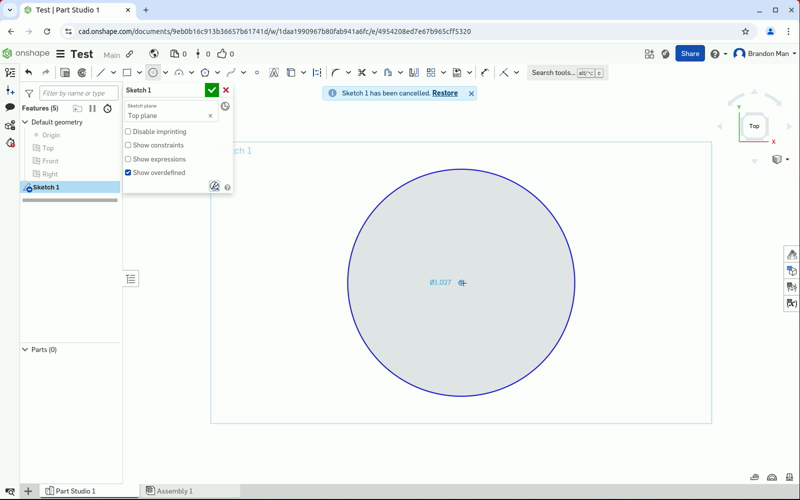
scroll(6)
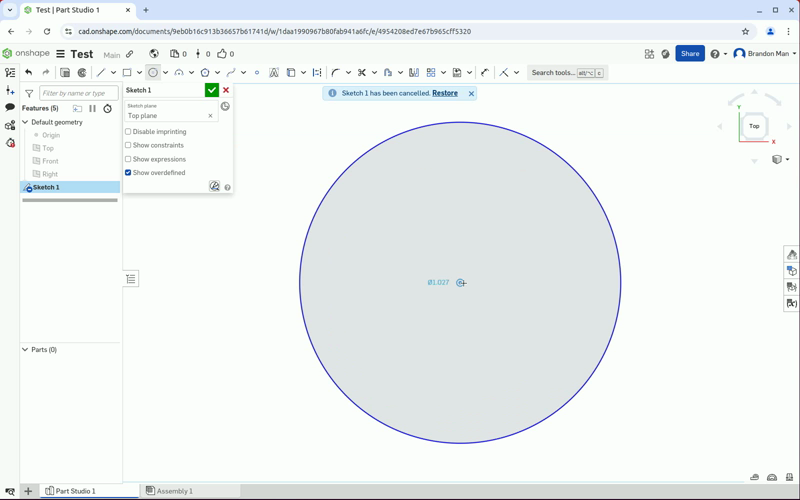
scroll(6)
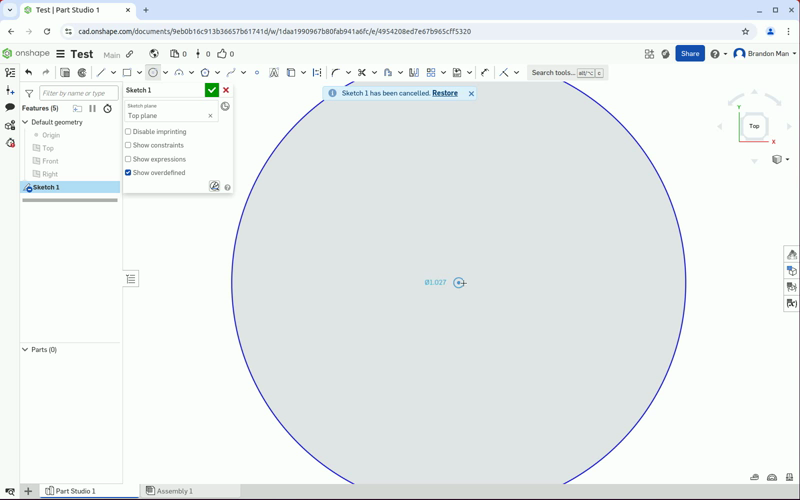
scroll(6)
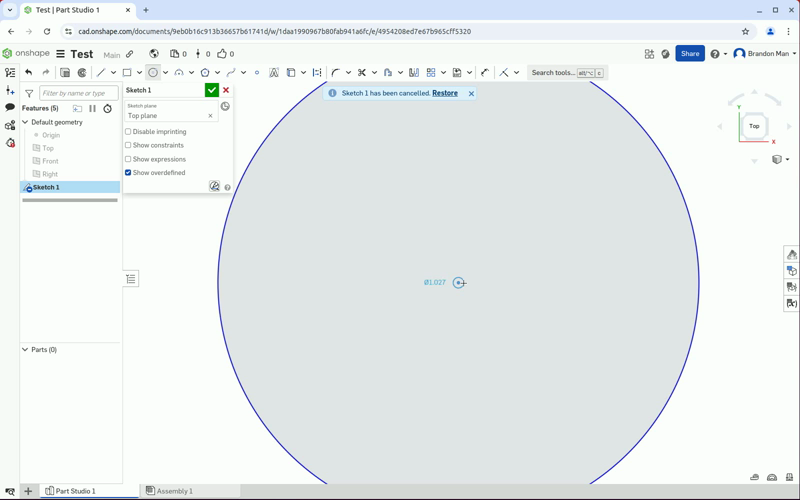
scroll(6)
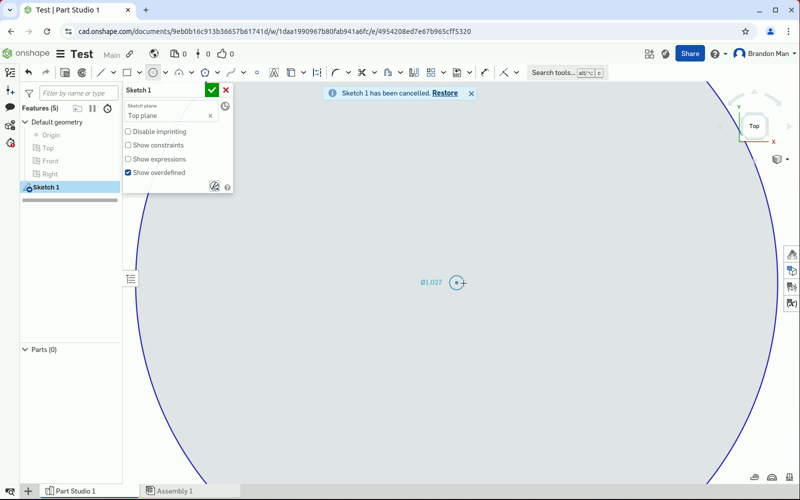
scroll(6)
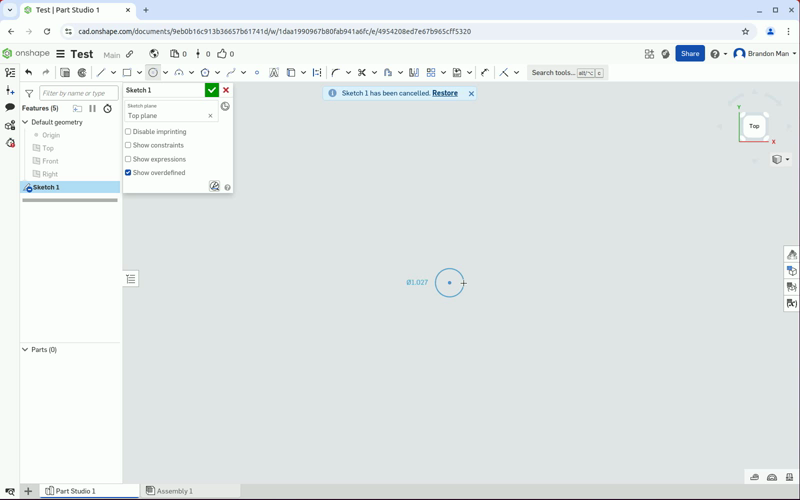
scroll(6)
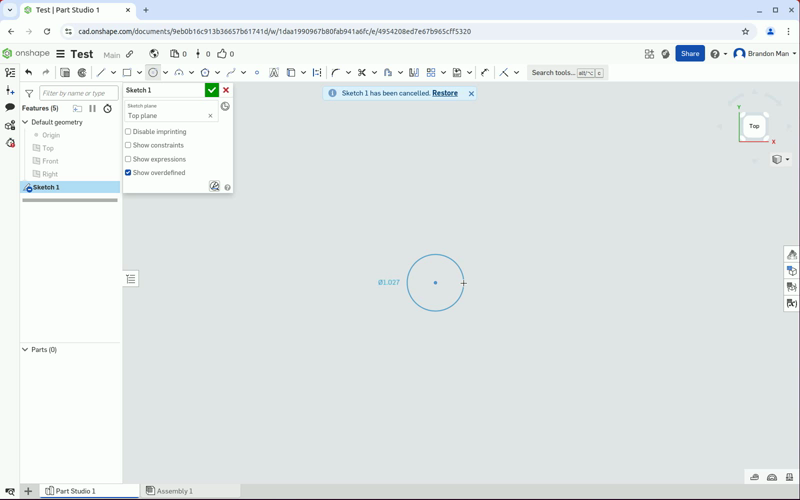
click(463, 282)
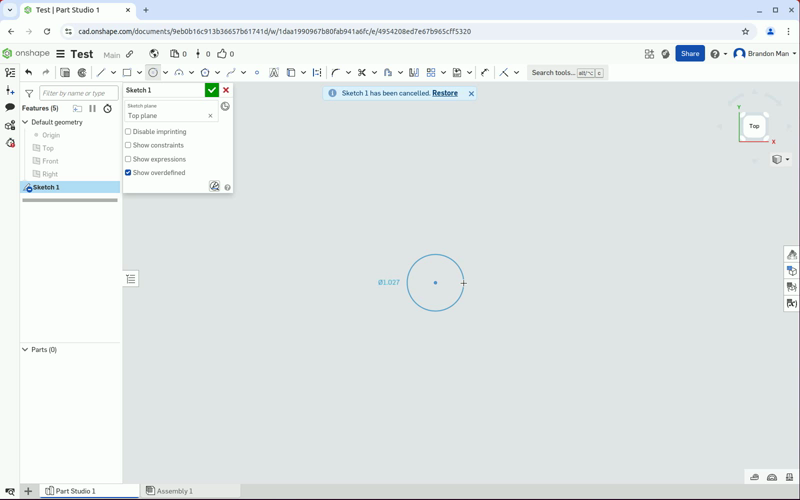
scroll(-6)
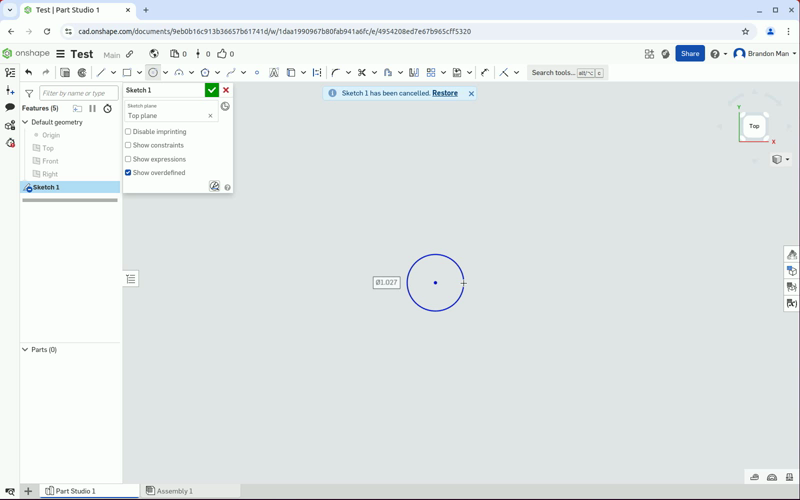
scroll(-6)
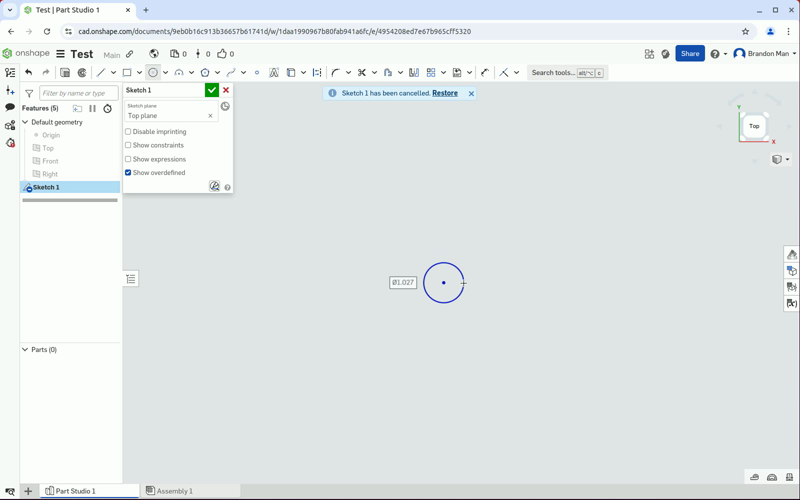
scroll(-6)
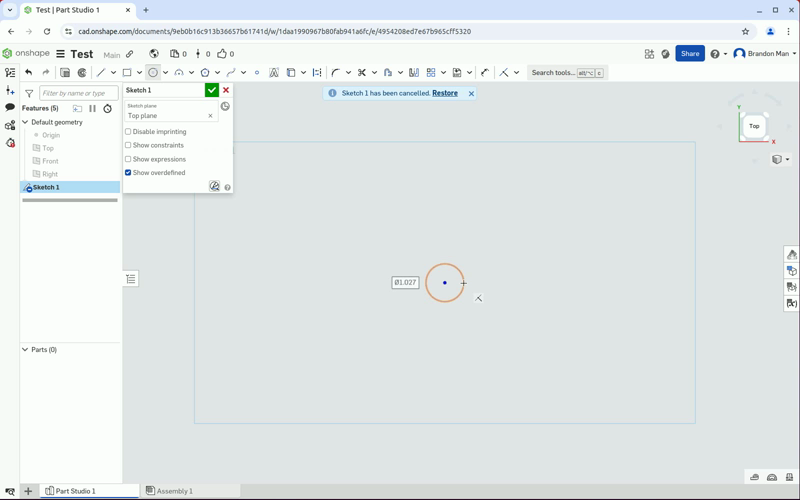
scroll(-6)
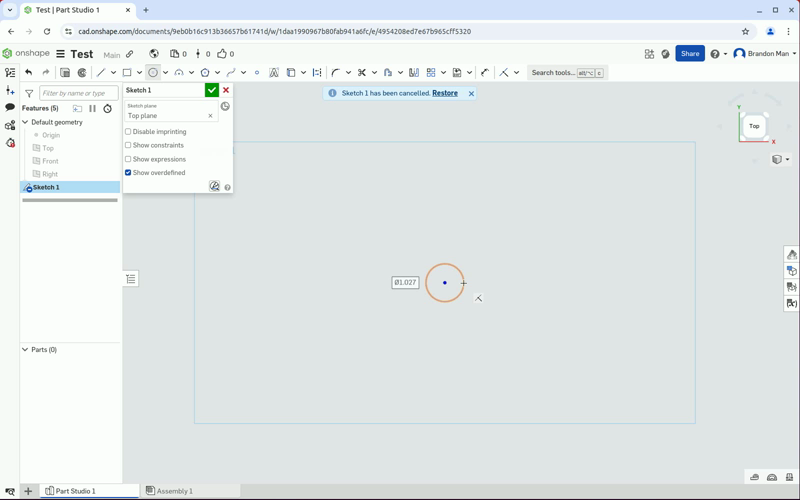
scroll(-6)
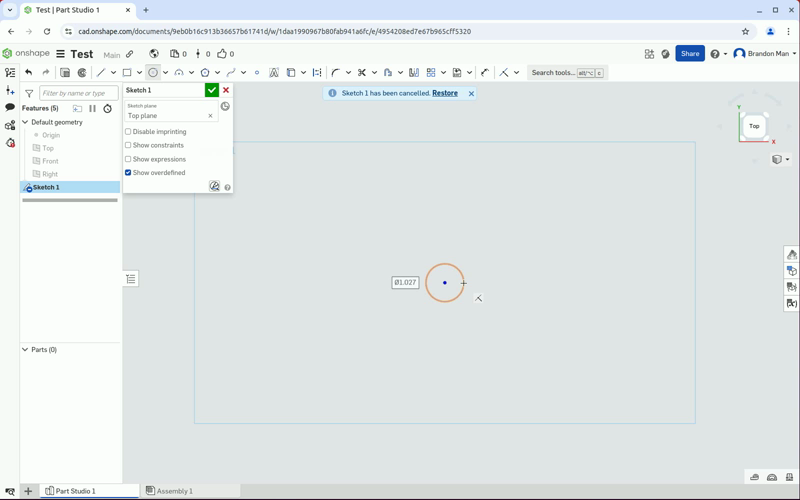
scroll(-6)
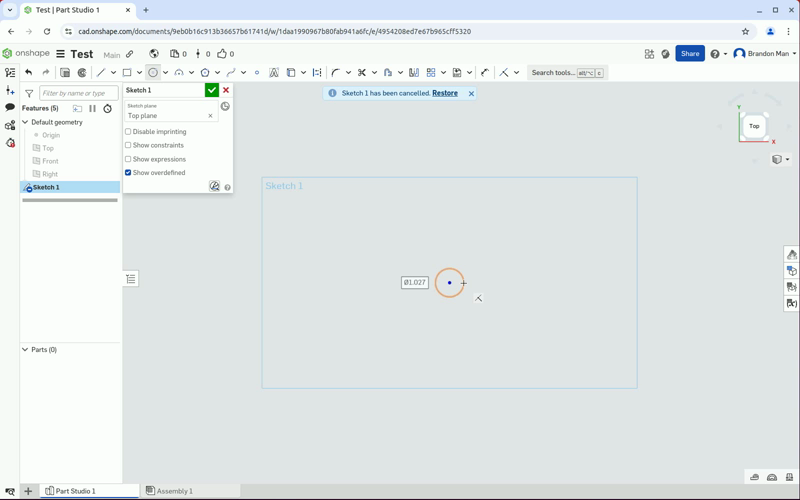
scroll(-6)
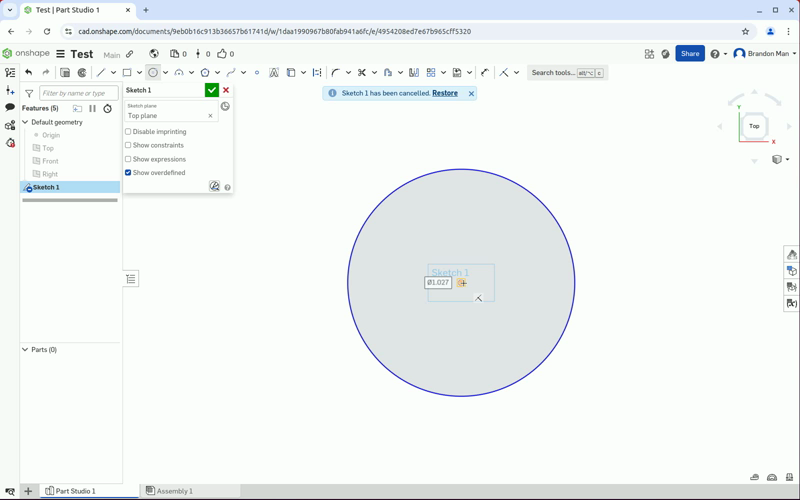
key(esc)
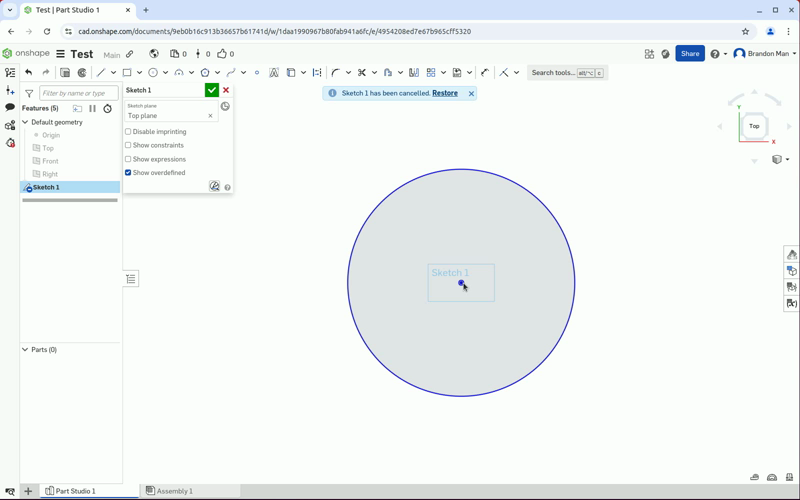
mouse_move(513, 335)
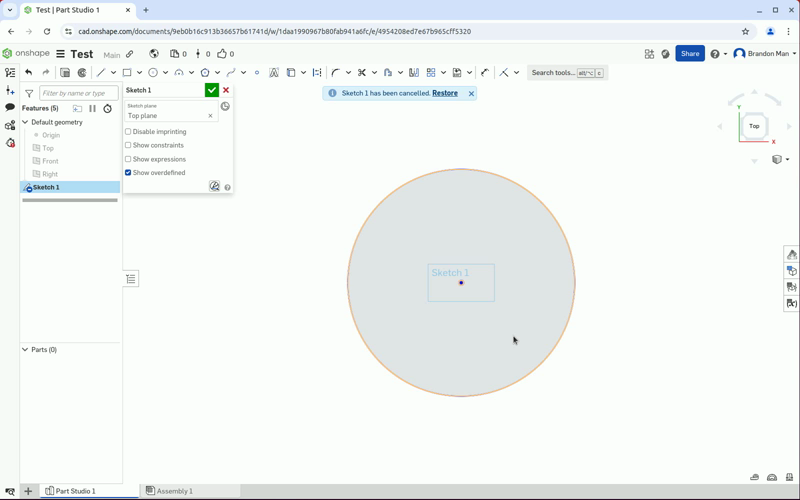
click(513, 335)
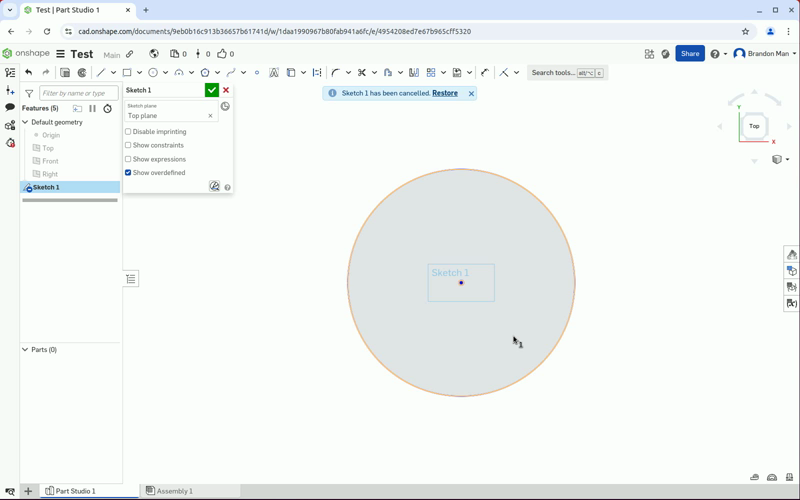
mouse_move(73, 352)
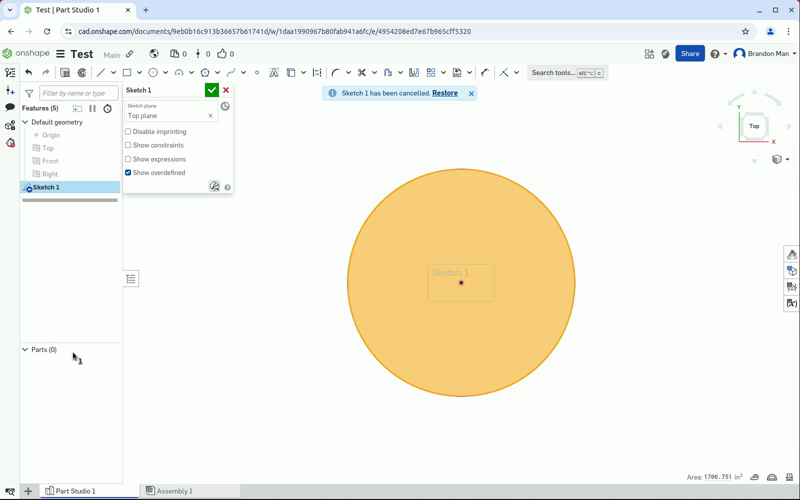
key(shift+y)
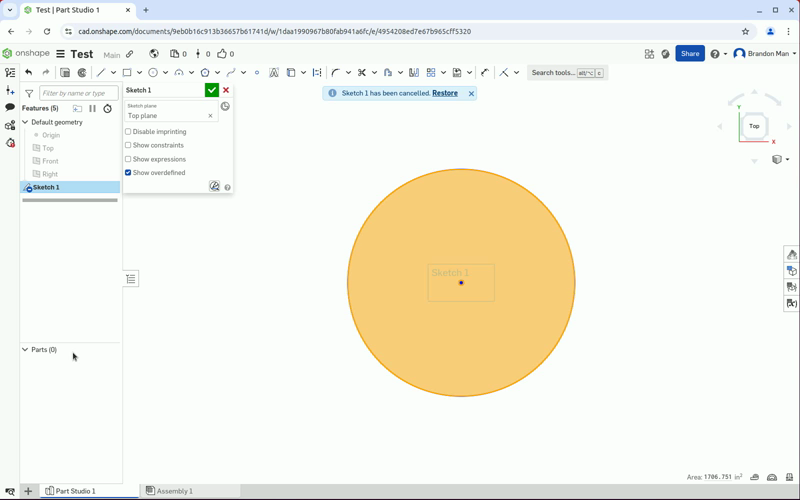
key(shift+e)
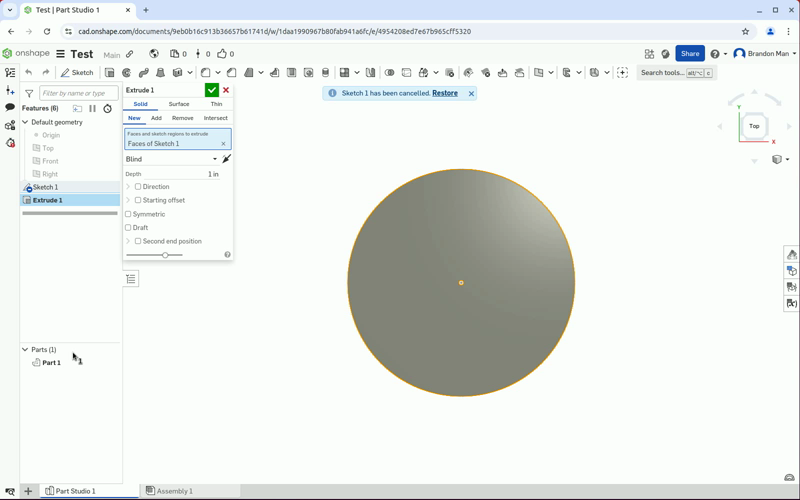
mouse_move(143, 106)
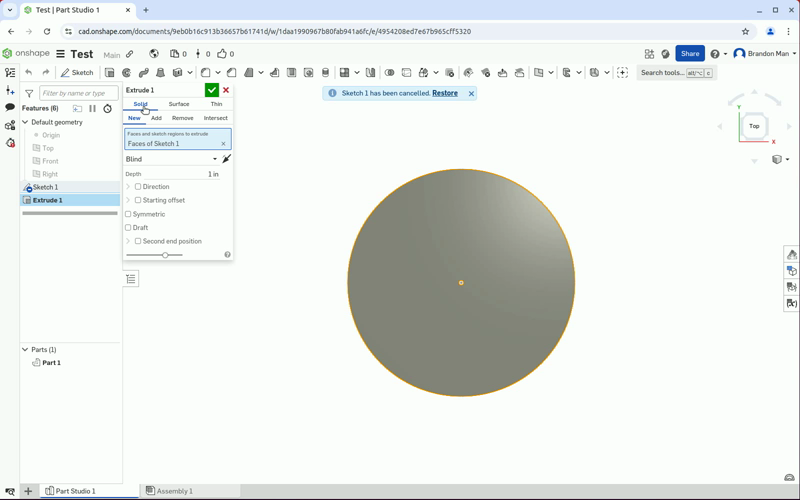
click(143, 106)
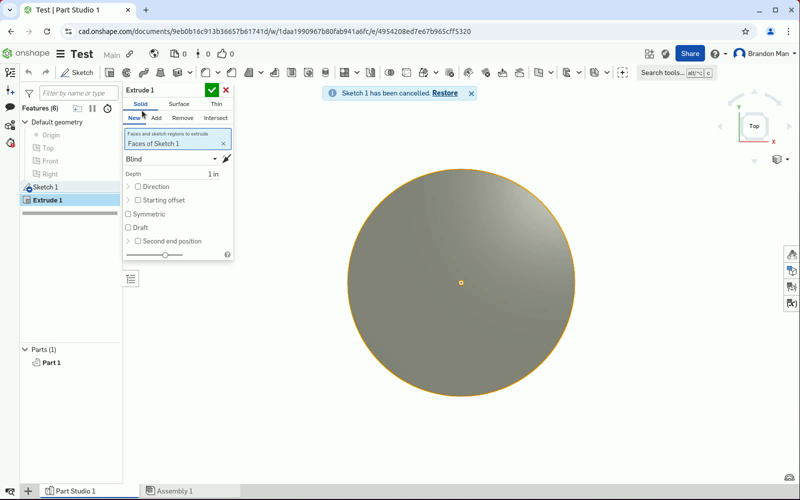
mouse_move(137, 120)
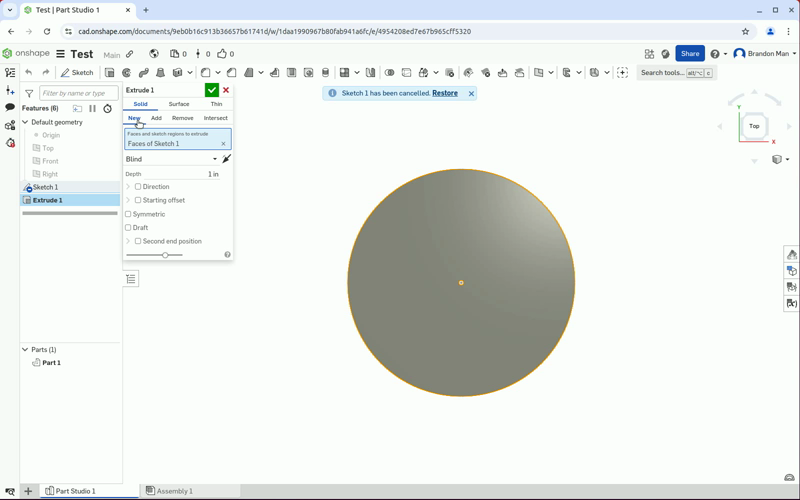
click(137, 120)
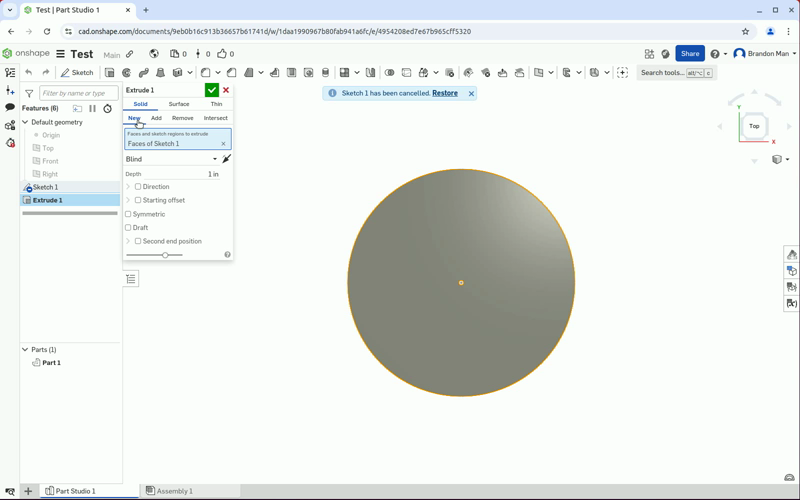
key(tab, 4)
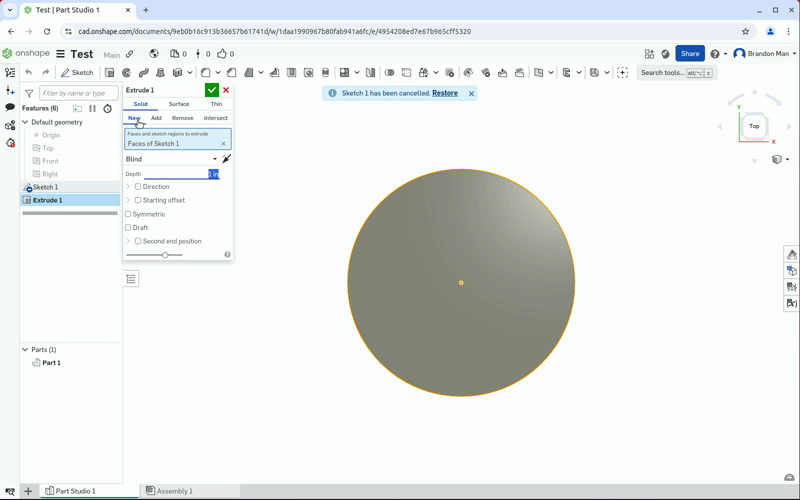
text(1.204)
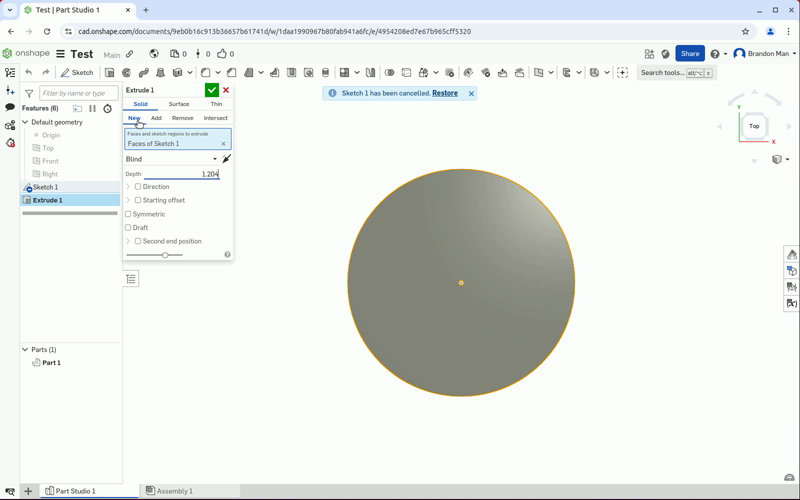
key(enter)
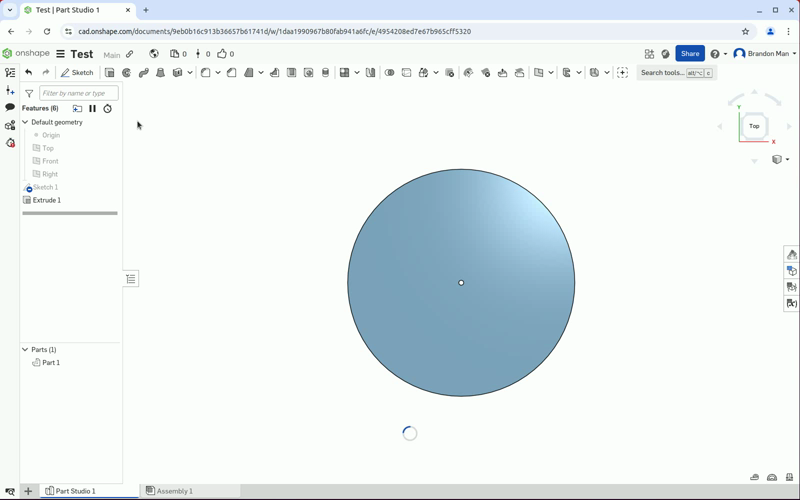
key(shift+h)
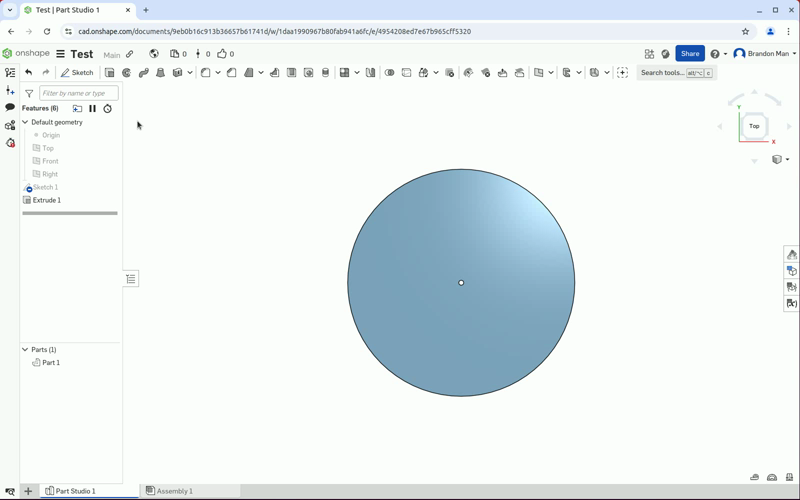
key(shift+h)
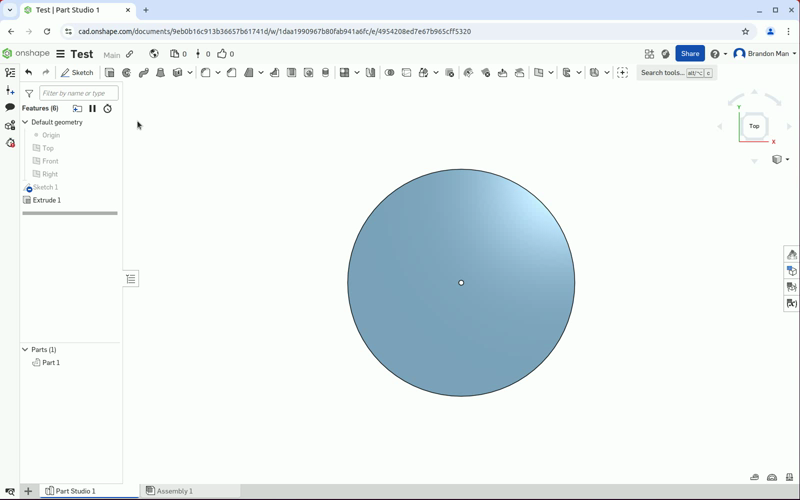
mouse_move(73, 189)
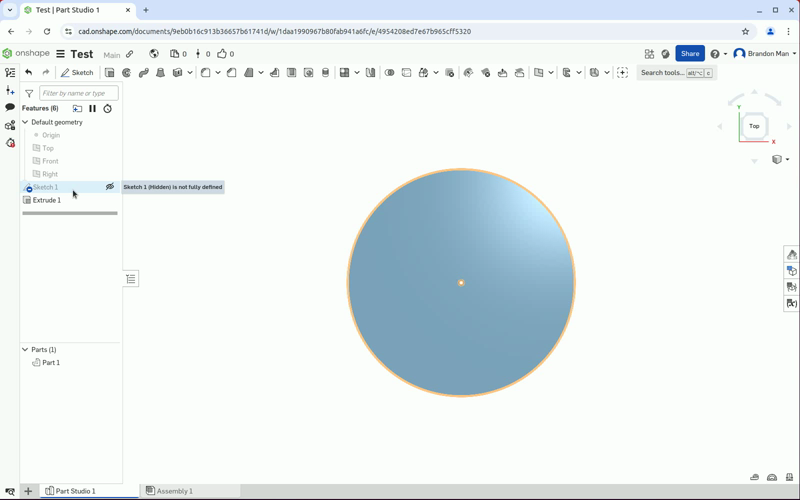
click(73, 189)
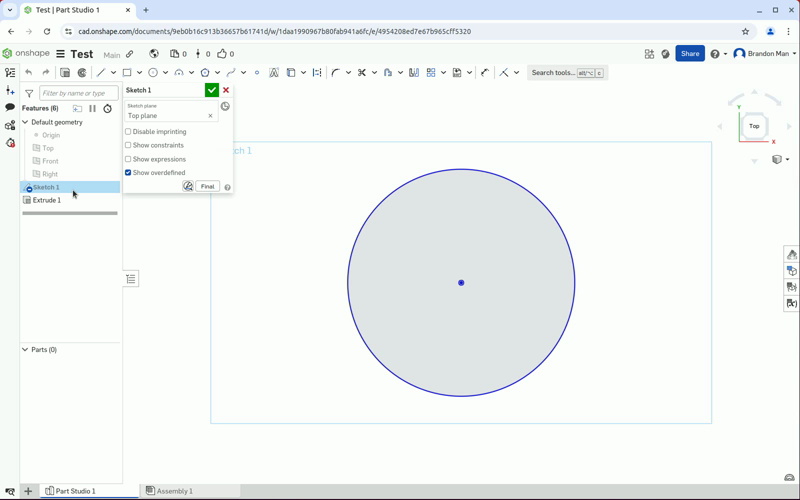
mouse_move(229, 92)
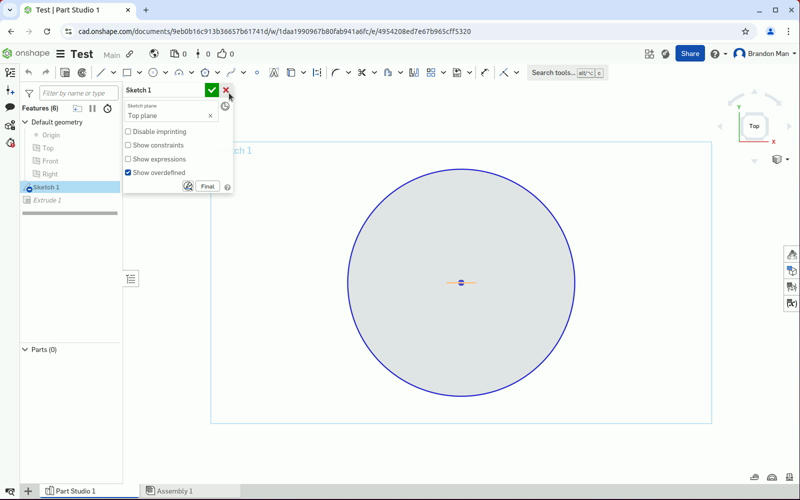
click(229, 92)
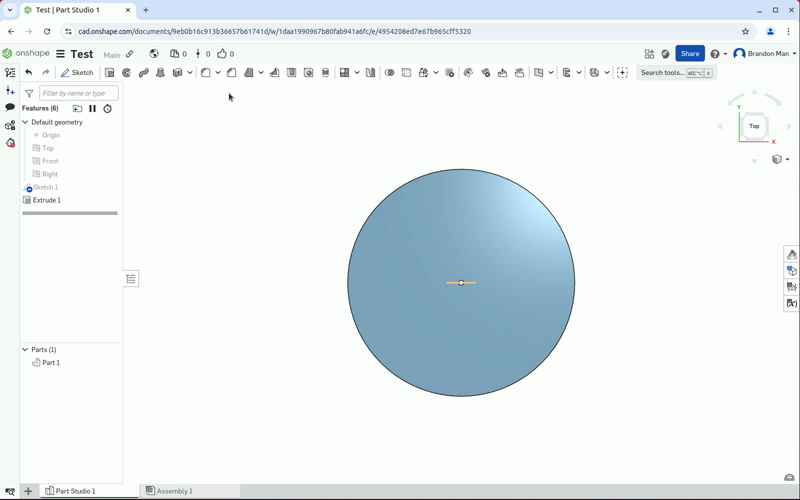
mouse_move(541, 75)
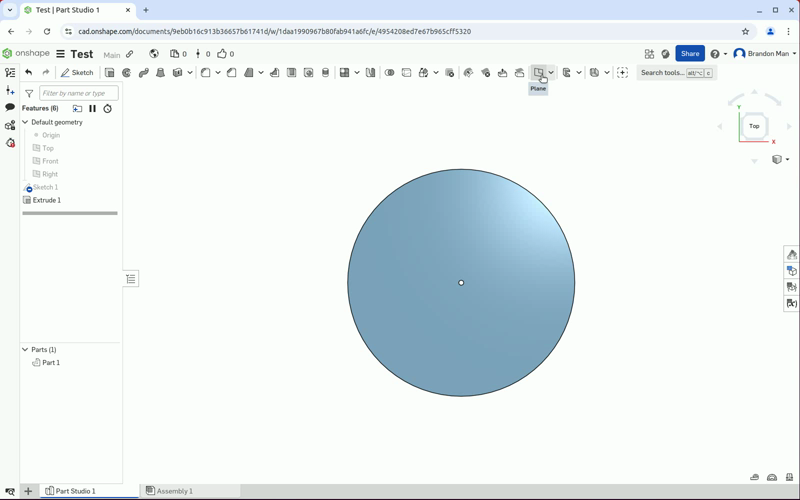
click(541, 75)
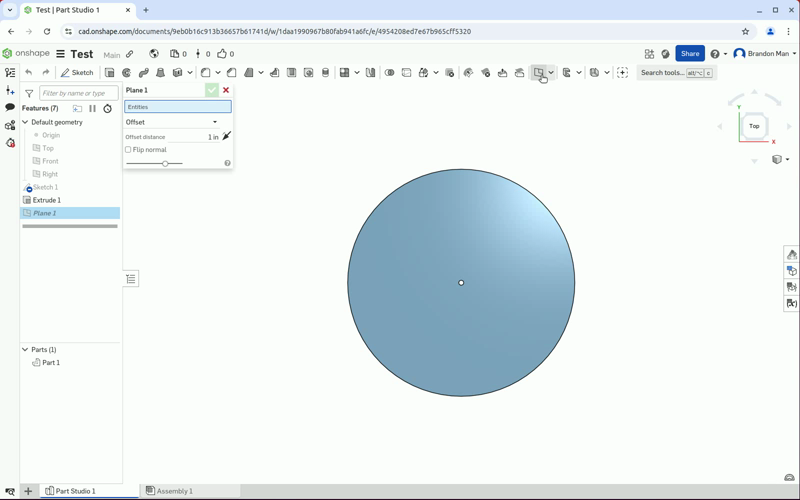
mouse_move(73, 150)
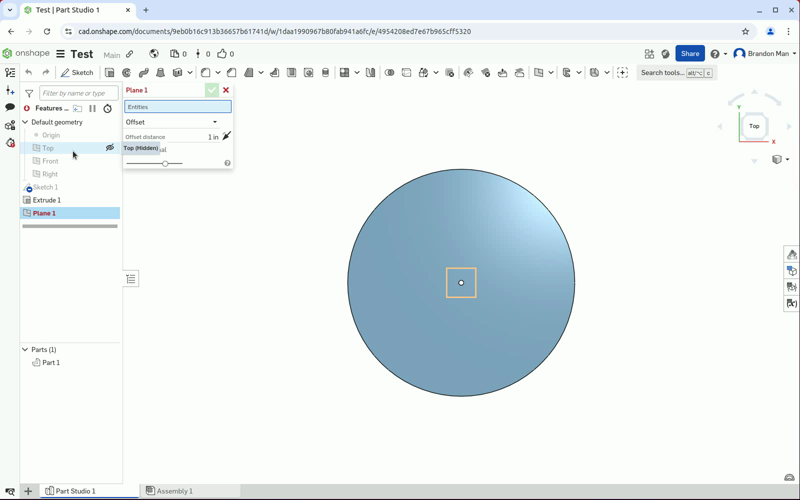
click(73, 150)
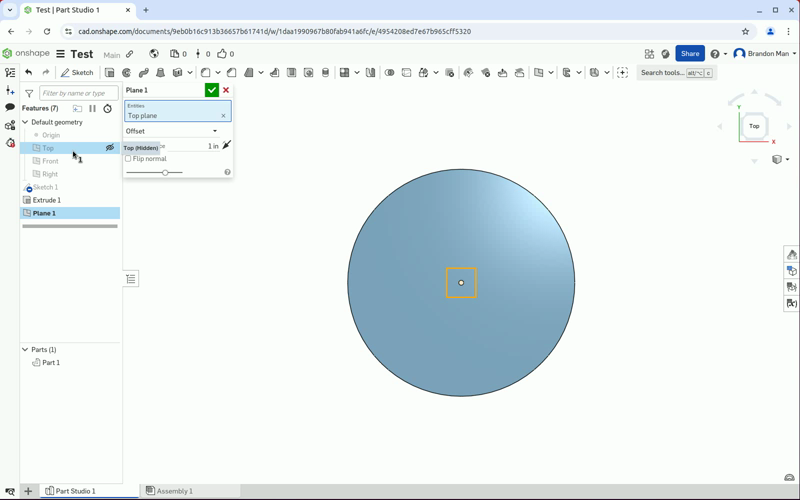
key(tab, 2)
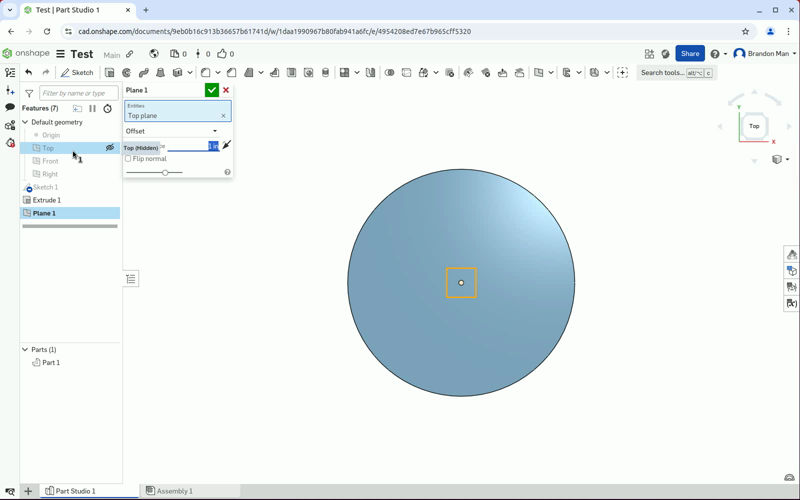
text(1.202)
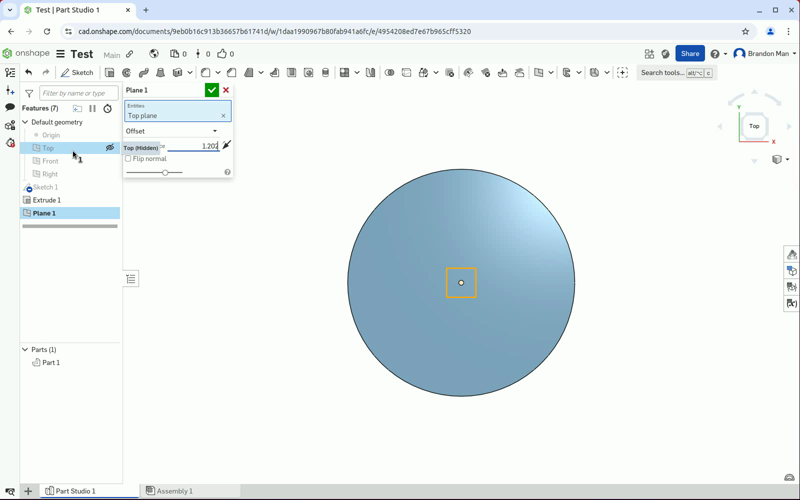
key(enter, 2)
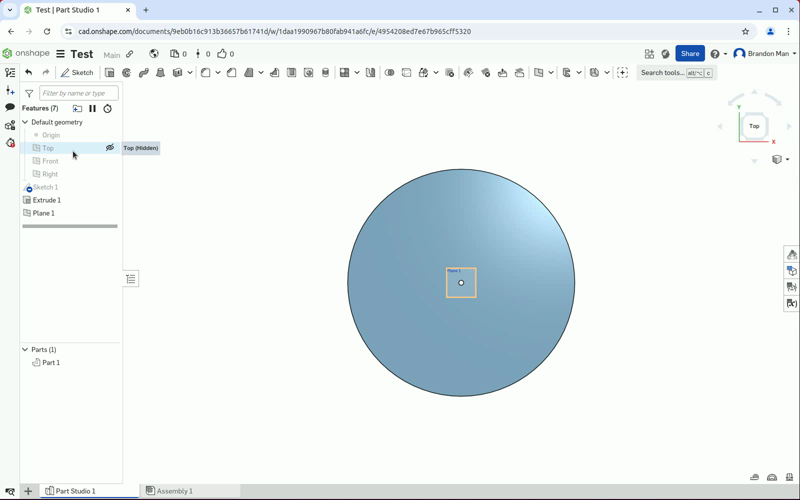
key(shift+s)
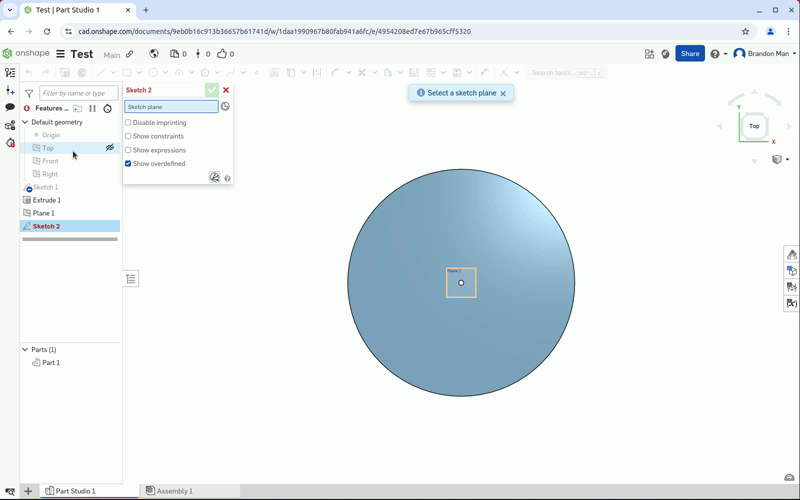
mouse_move(73, 215)
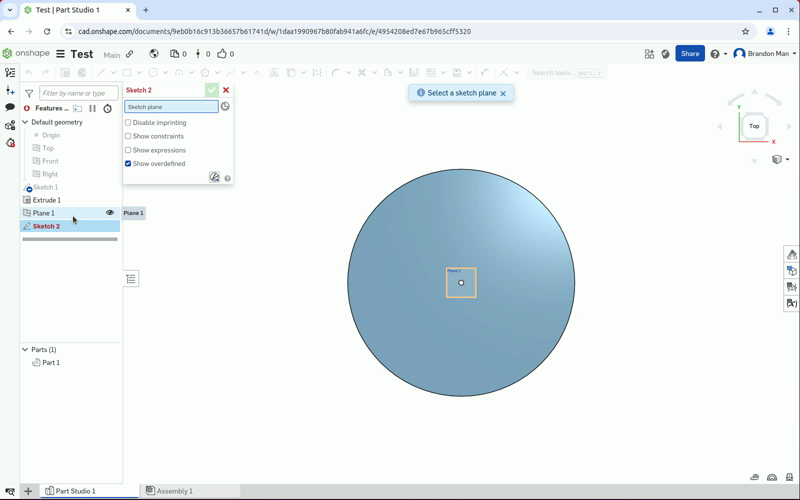
click(73, 215)
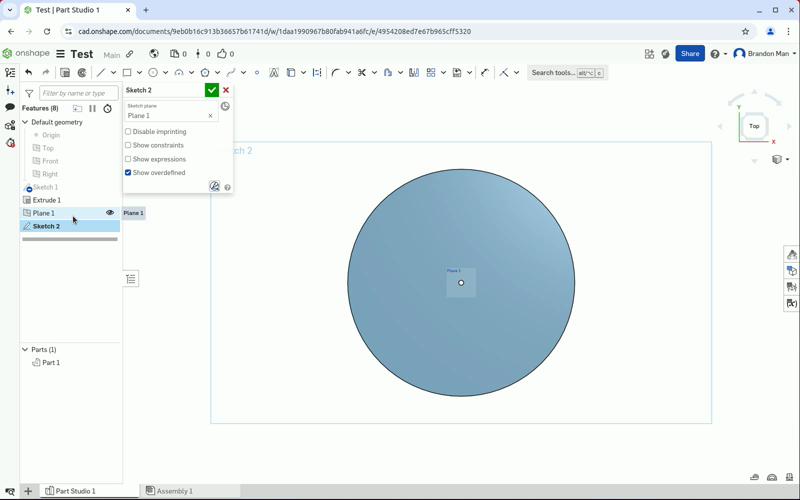
mouse_move(73, 352)
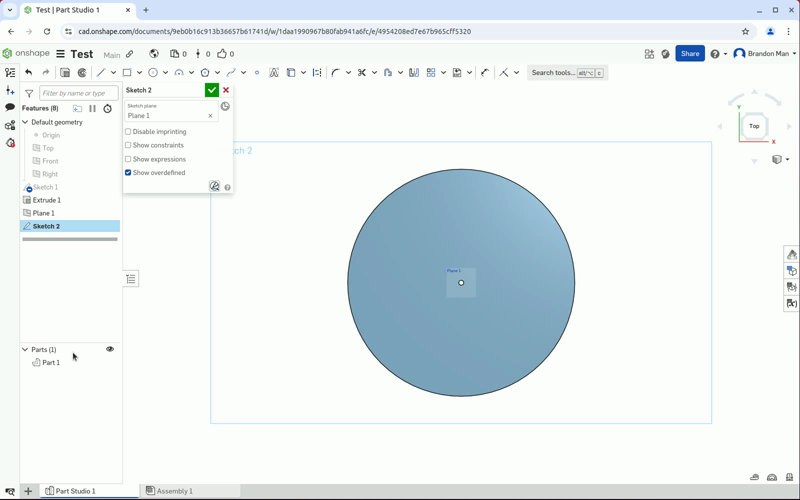
key(y)
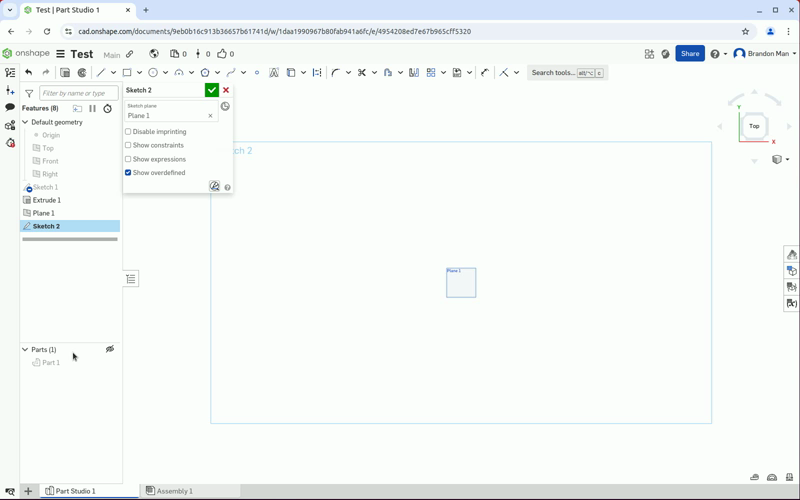
key(c)
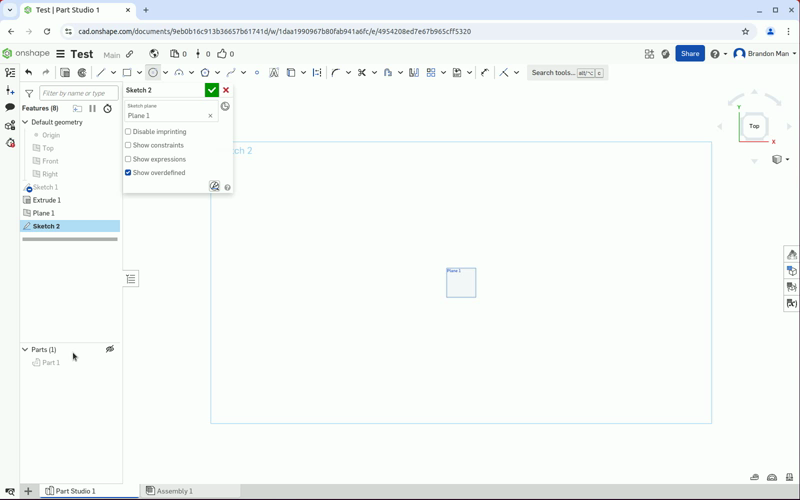
key_down(shift)
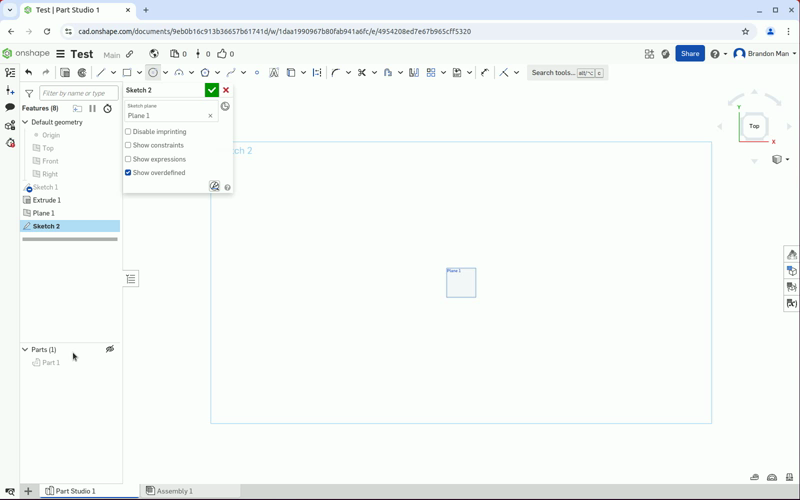
mouse_move(460, 282)
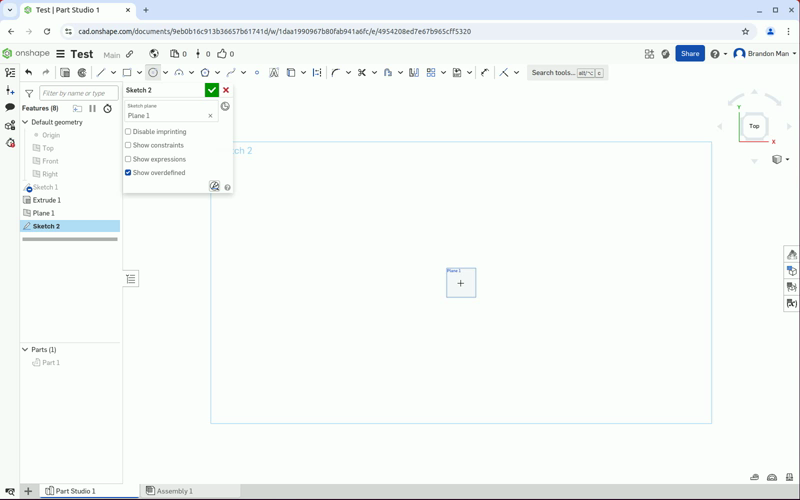
click(460, 282)
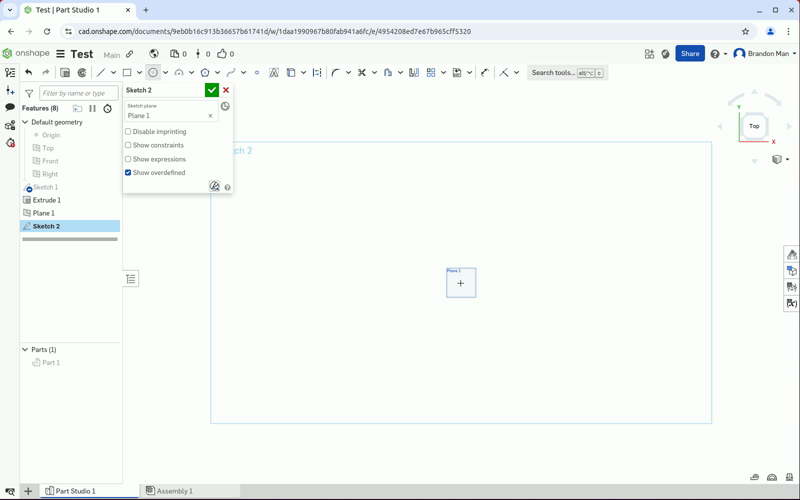
key_up(shift)
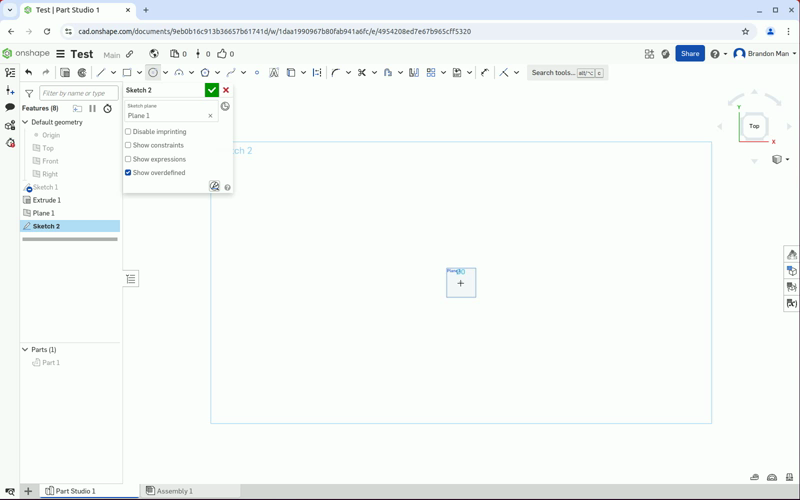
mouse_move(474, 282)
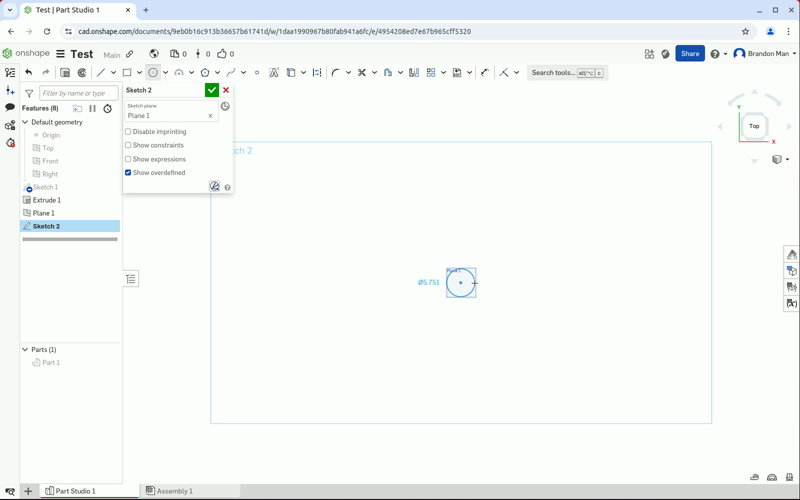
click(474, 282)
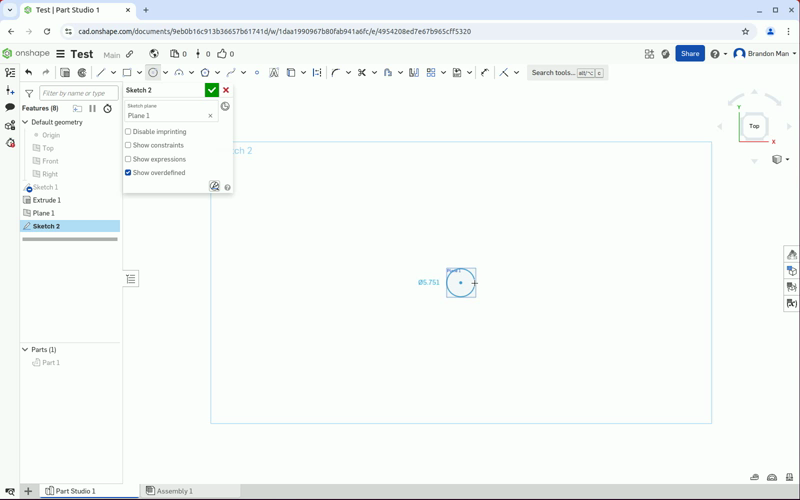
key(esc)
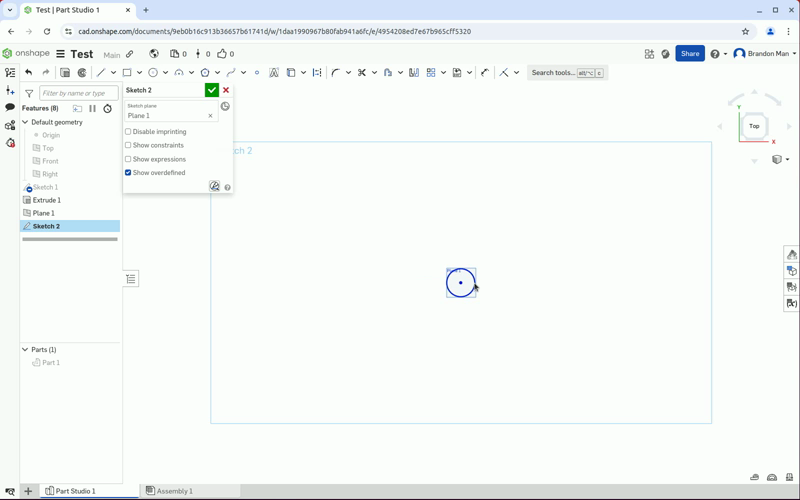
key(c)
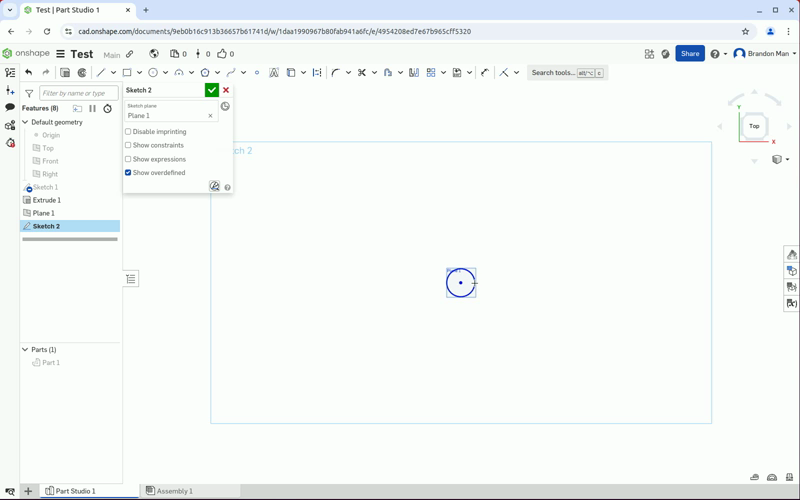
key_down(shift)
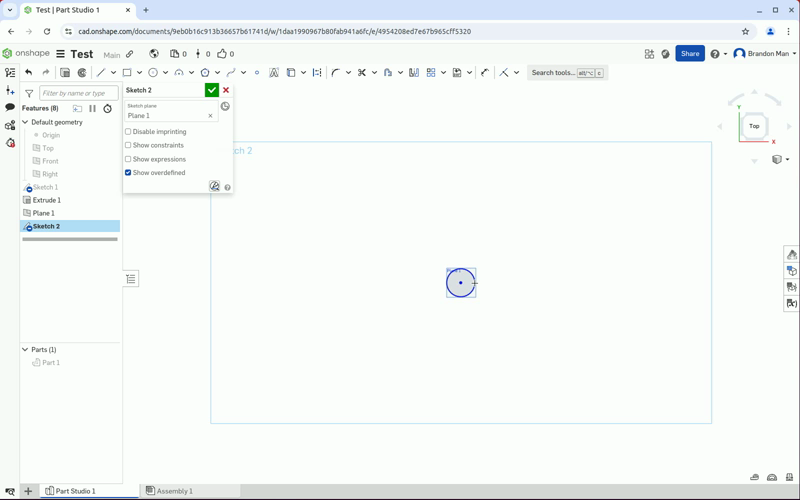
mouse_move(460, 282)
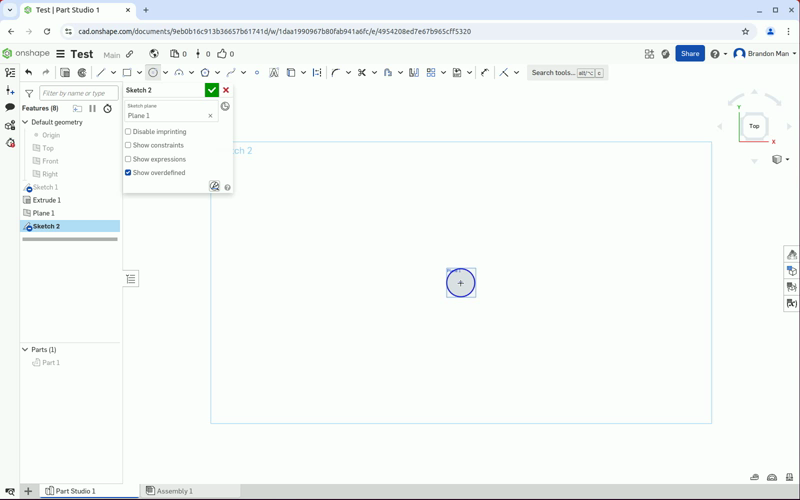
click(460, 282)
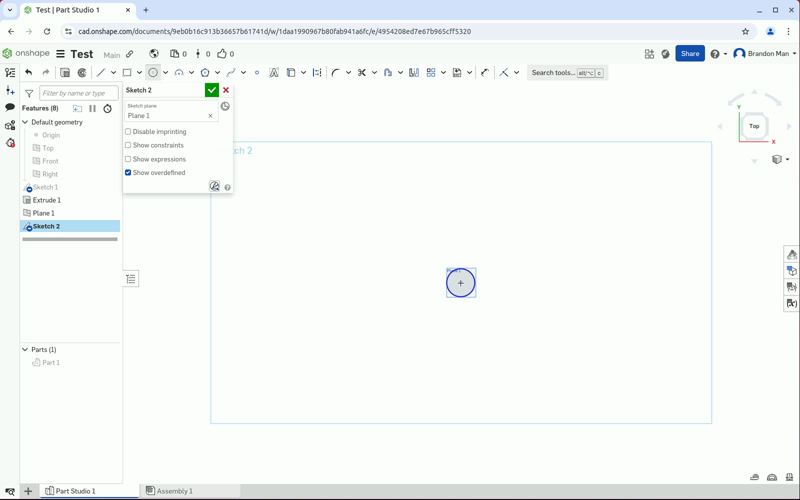
key_up(shift)
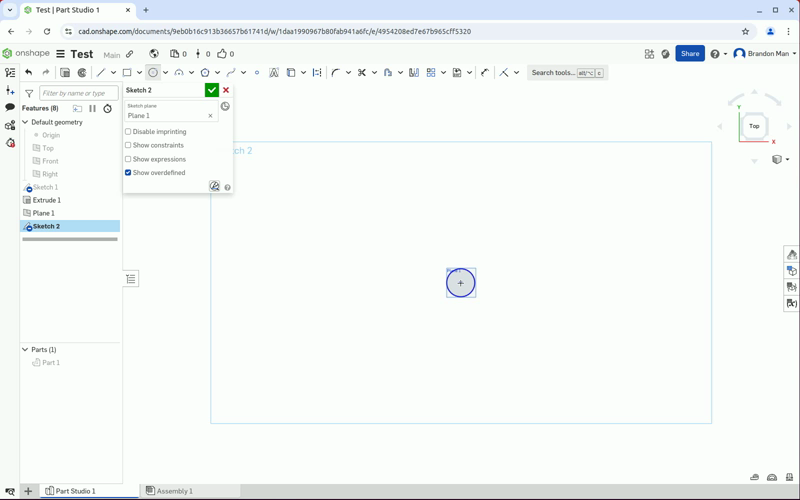
mouse_move(464, 282)
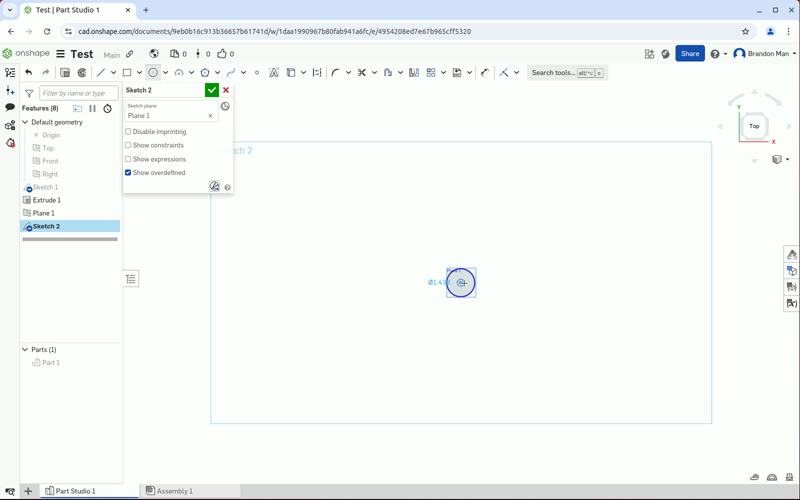
scroll(6)
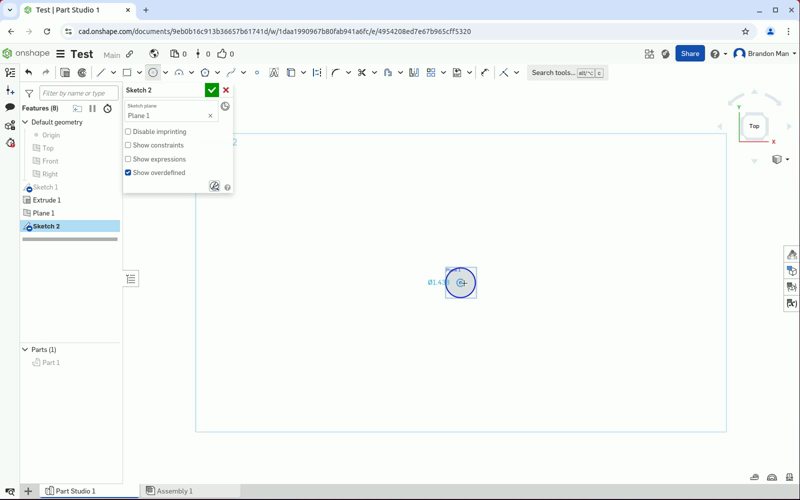
scroll(6)
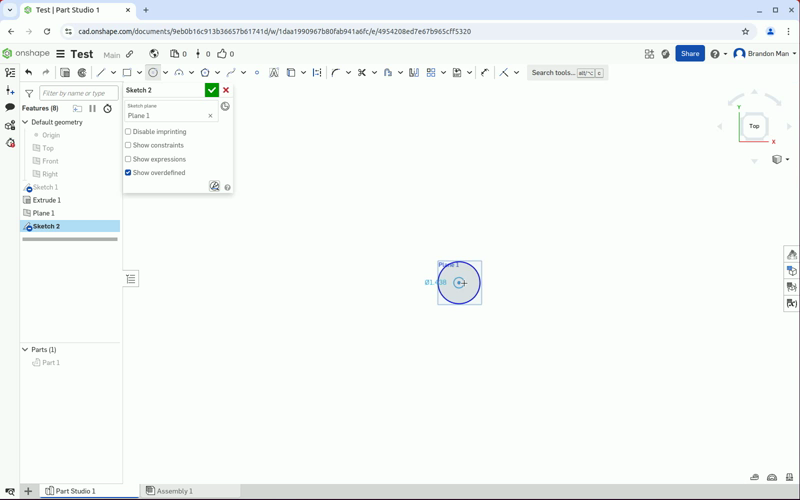
scroll(6)
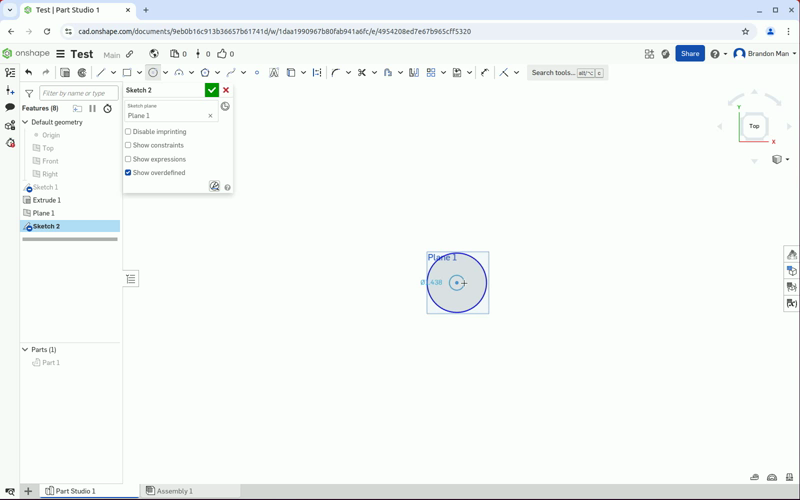
scroll(6)
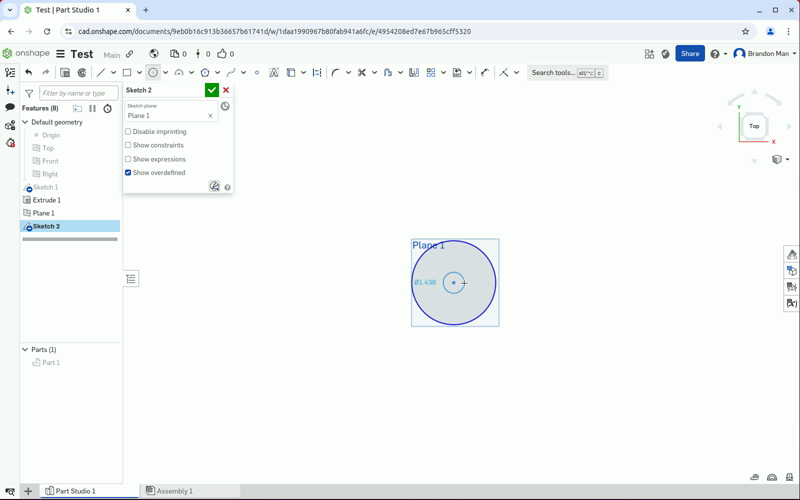
scroll(6)
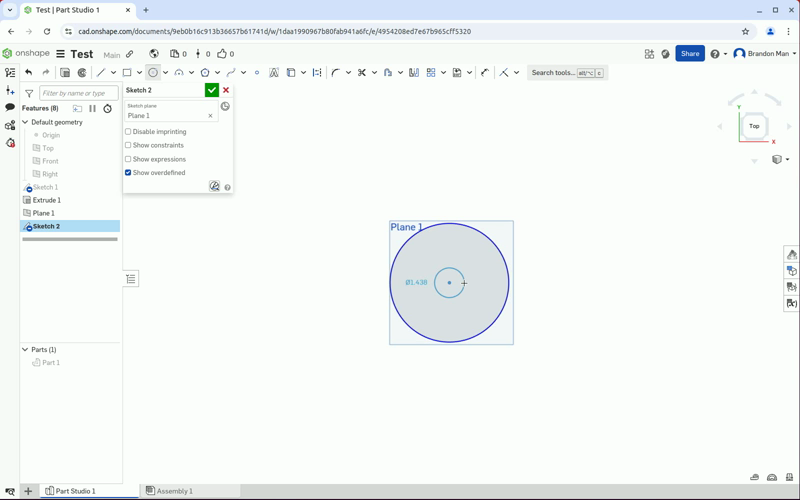
scroll(6)
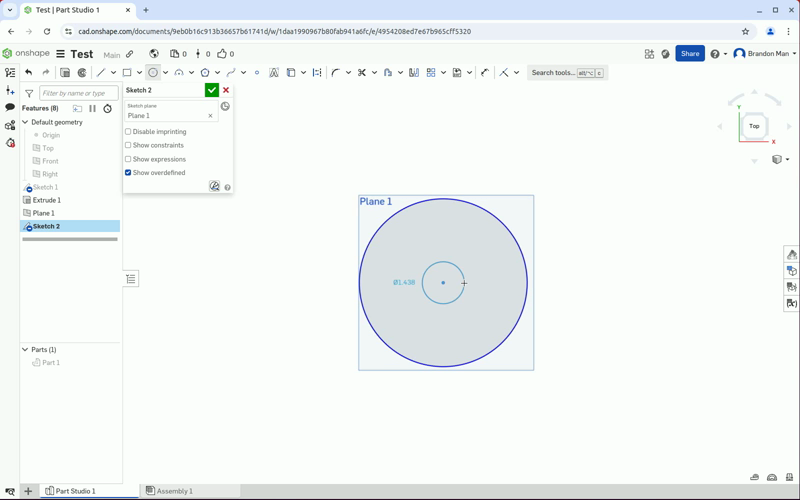
scroll(6)
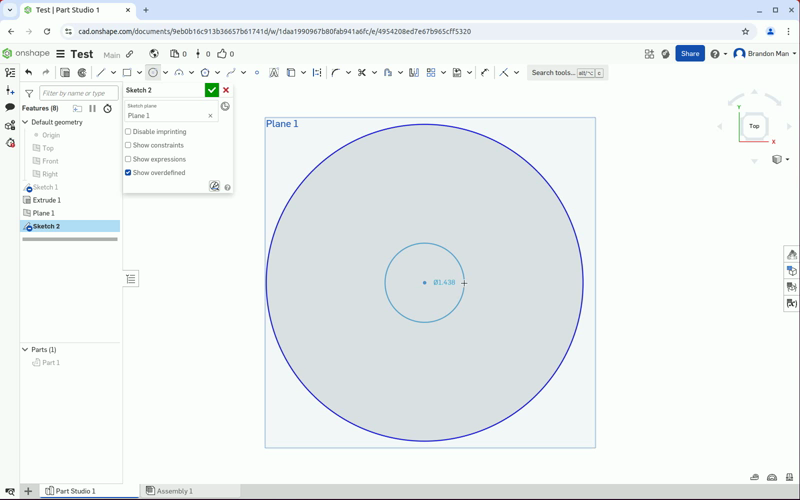
click(464, 282)
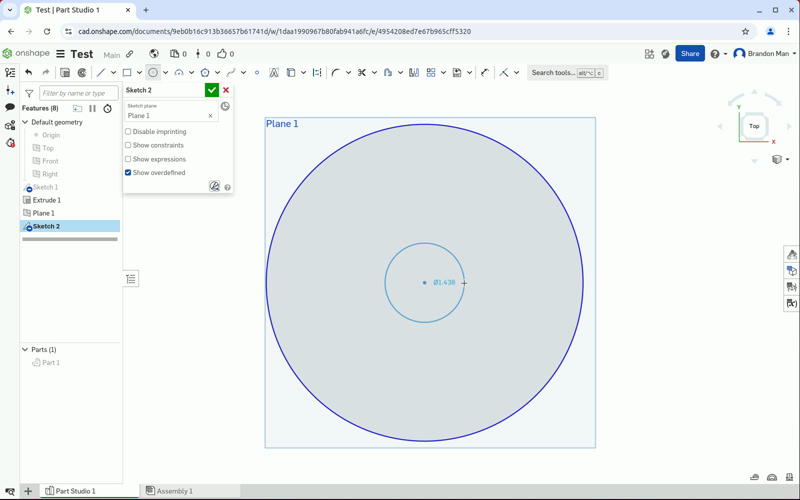
scroll(-6)
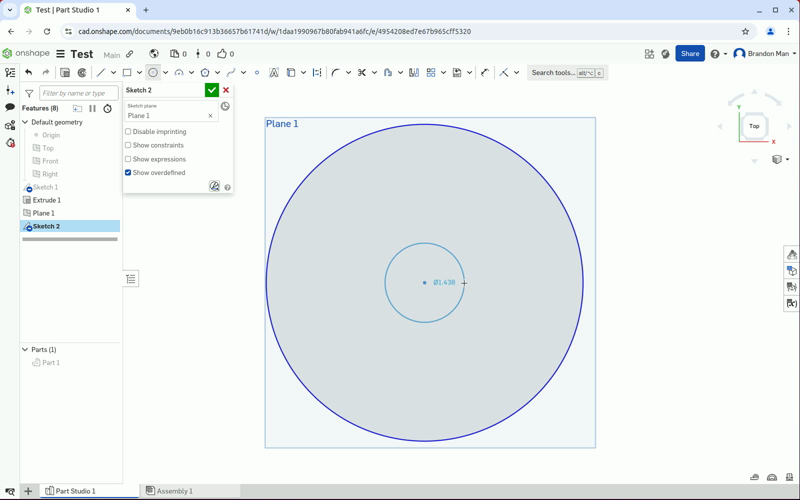
scroll(-6)
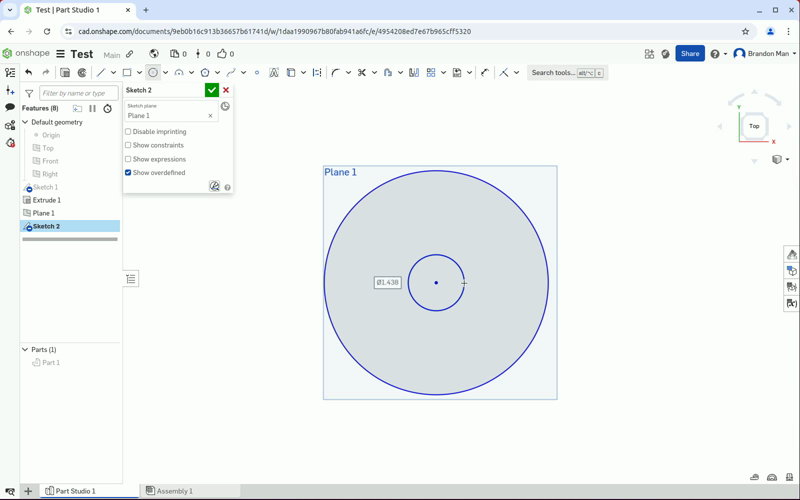
scroll(-6)
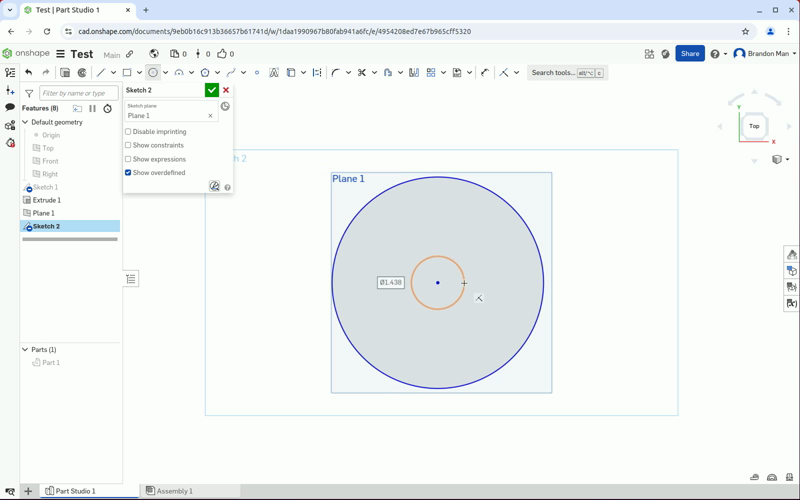
scroll(-6)
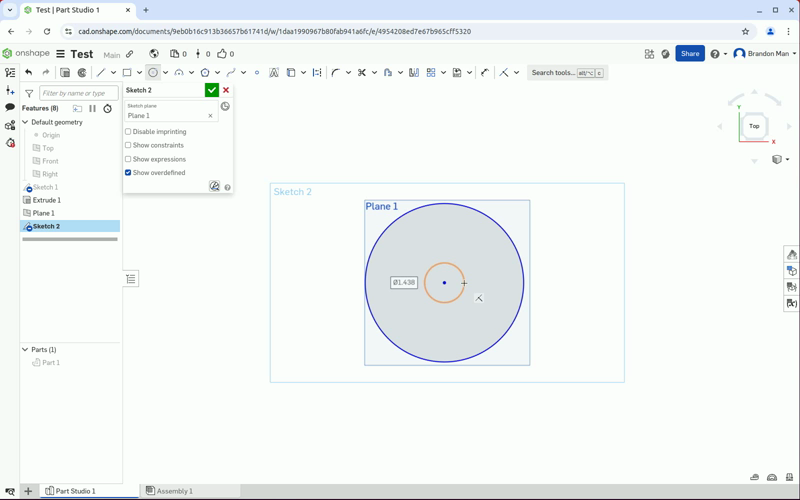
scroll(-6)
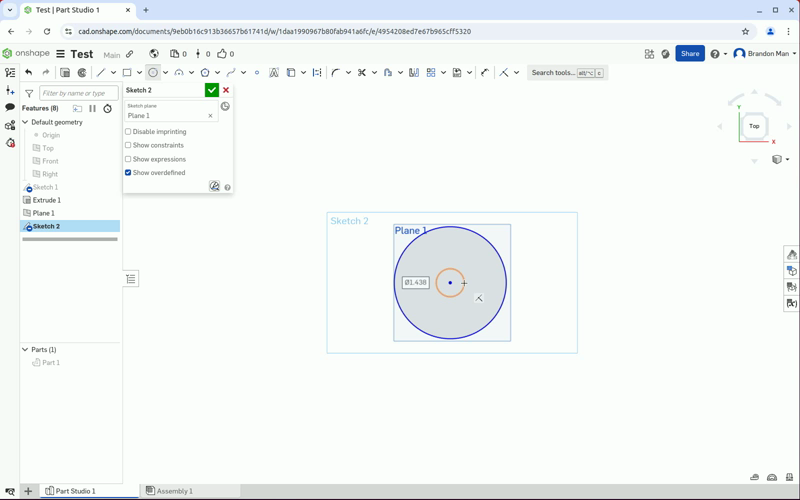
scroll(-6)
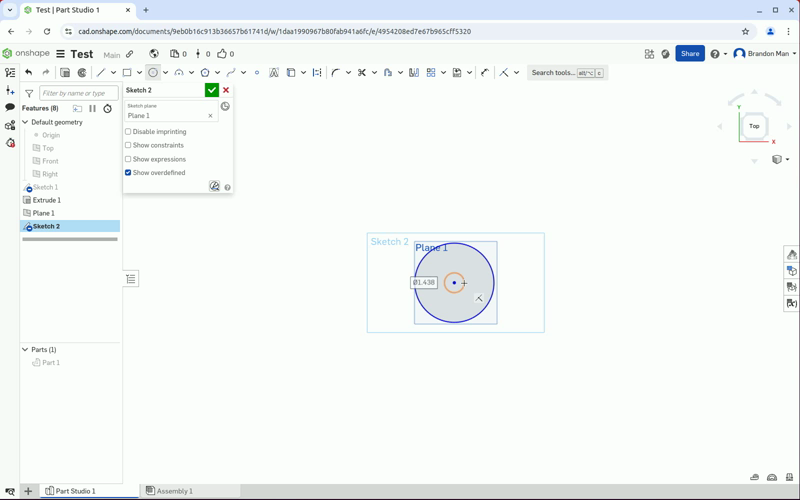
scroll(-6)
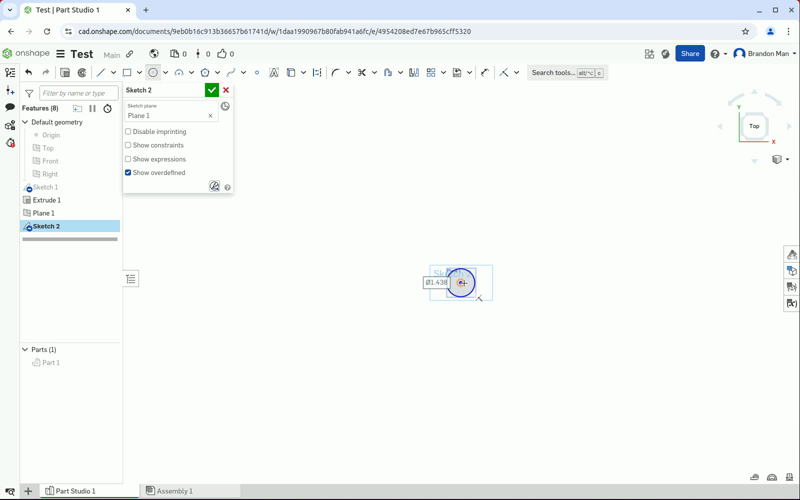
key(esc)
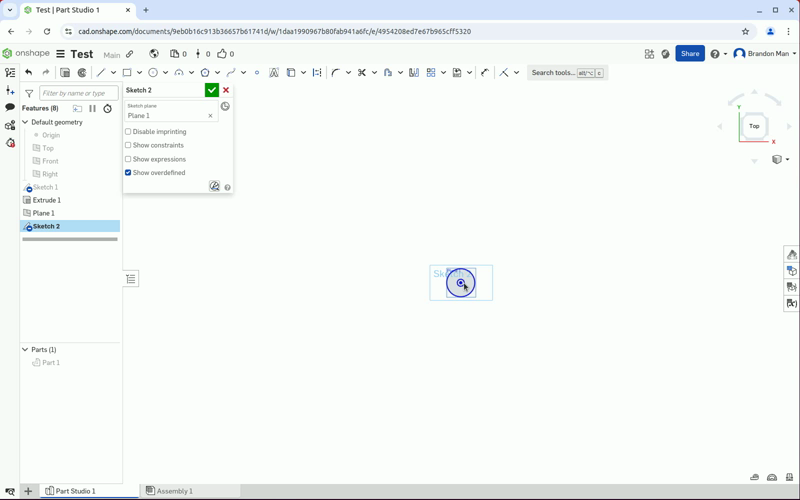
mouse_move(457, 286)
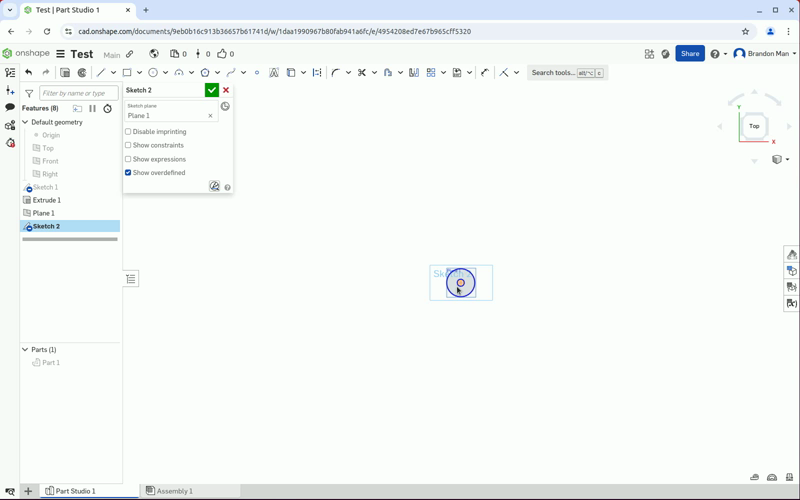
scroll(6)
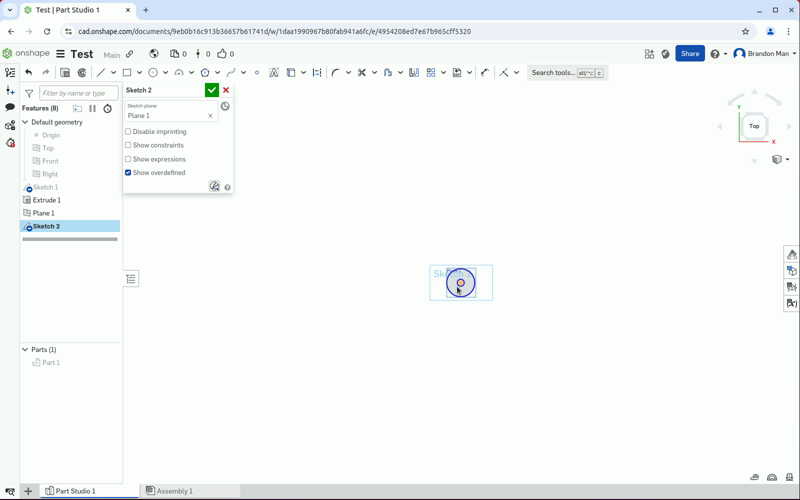
scroll(6)
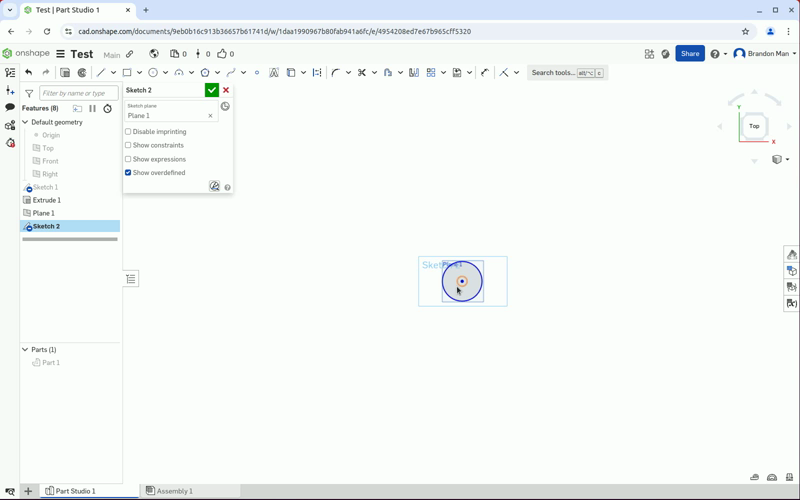
scroll(6)
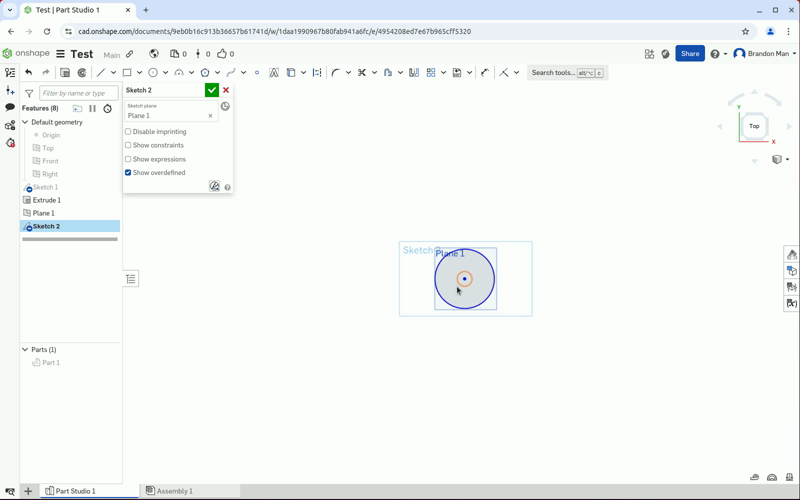
scroll(6)
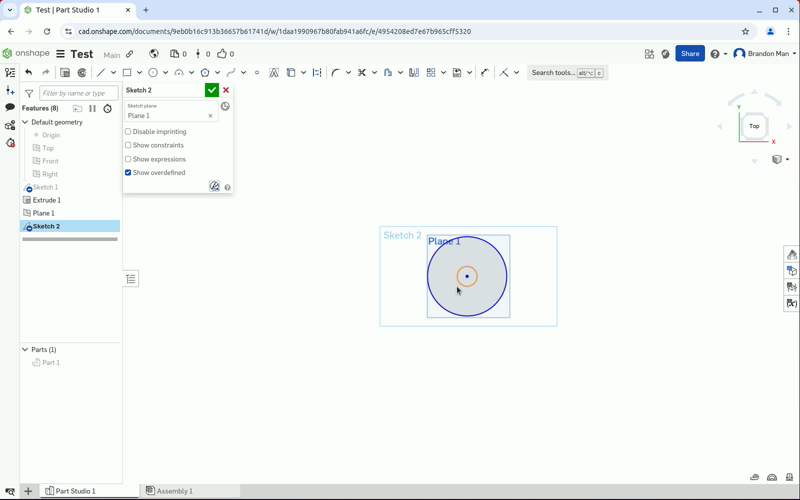
scroll(6)
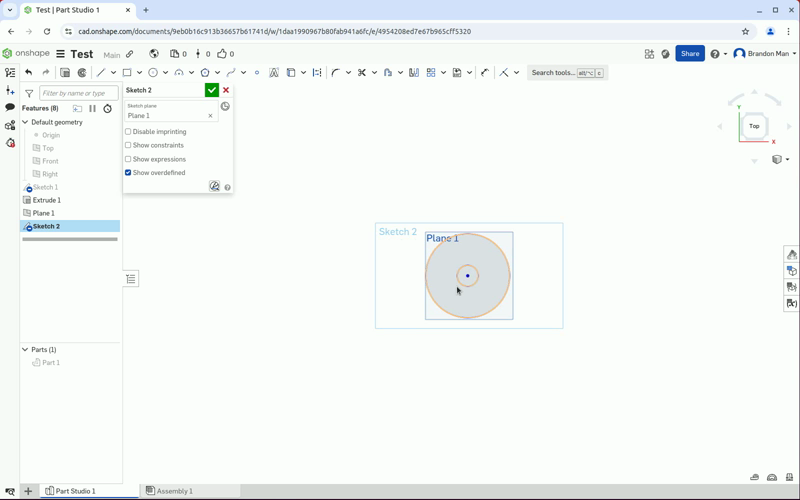
scroll(6)
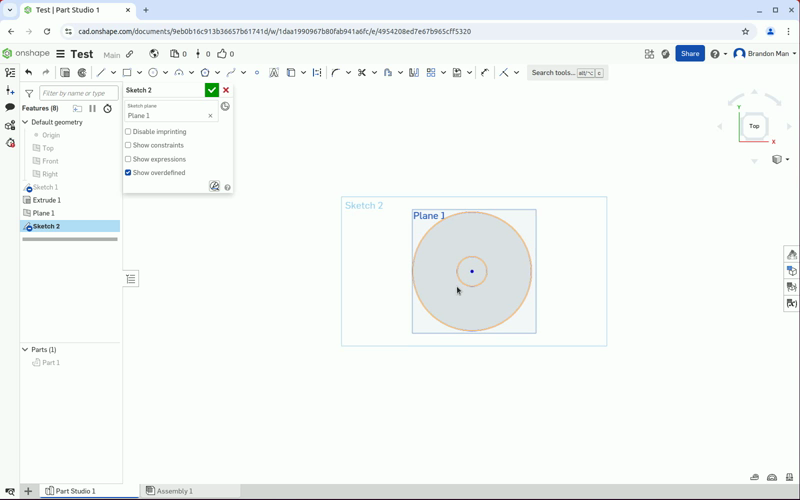
scroll(6)
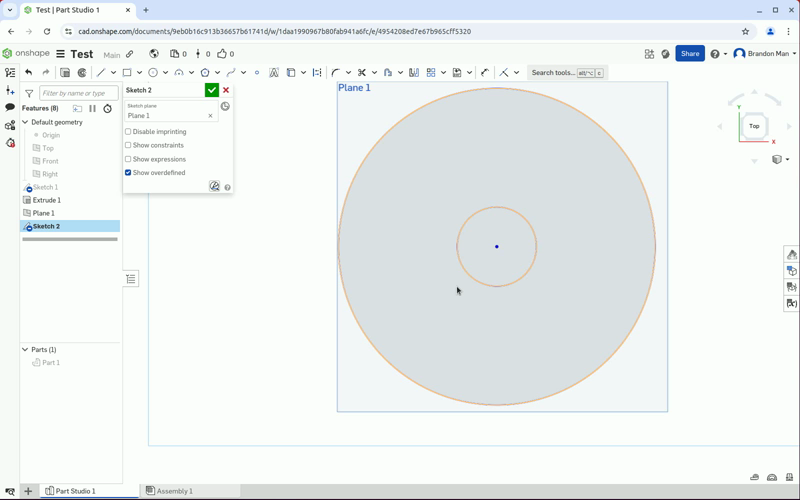
click(457, 286)
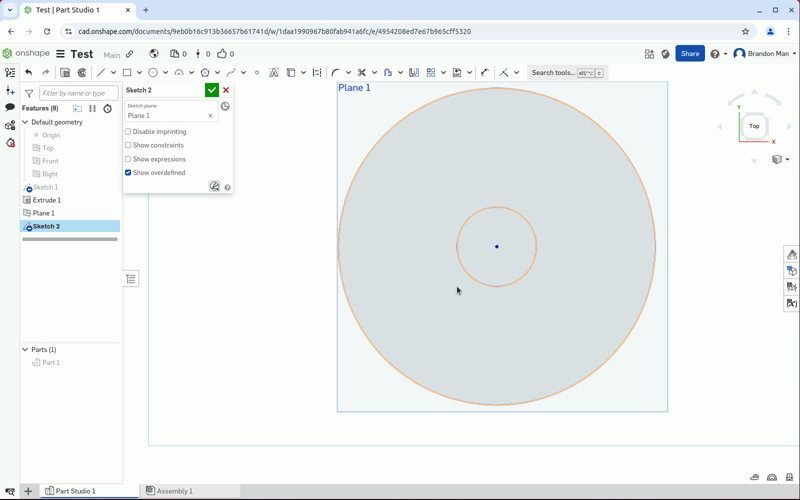
scroll(-6)
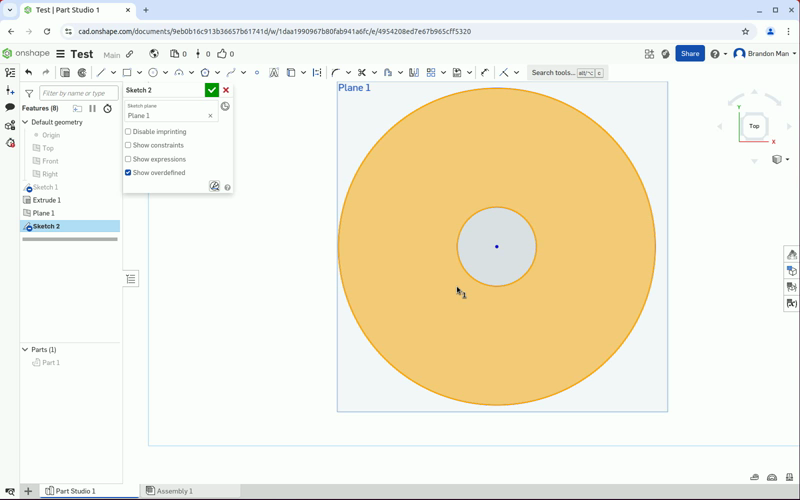
scroll(-6)
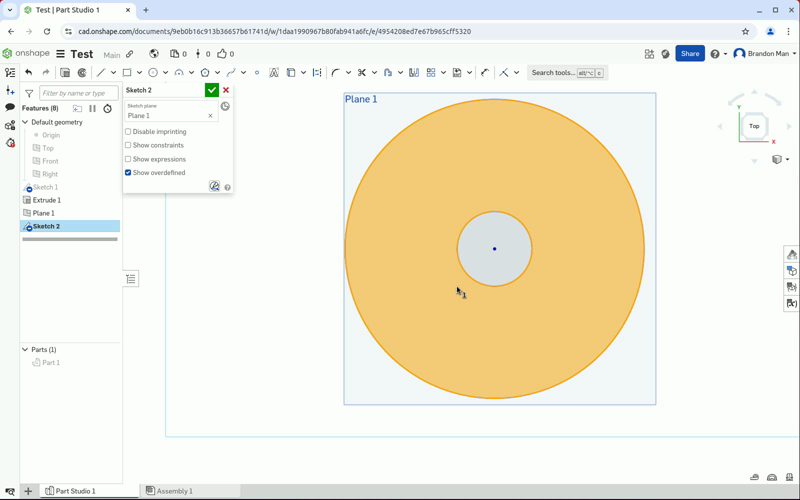
scroll(-6)
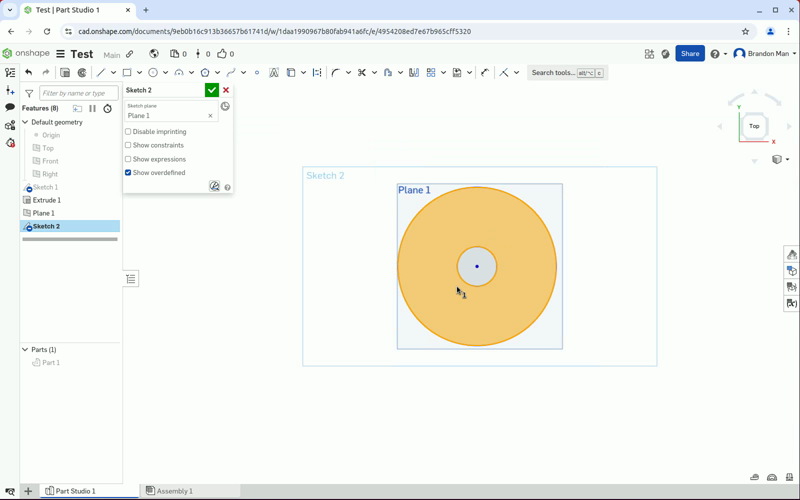
scroll(-6)
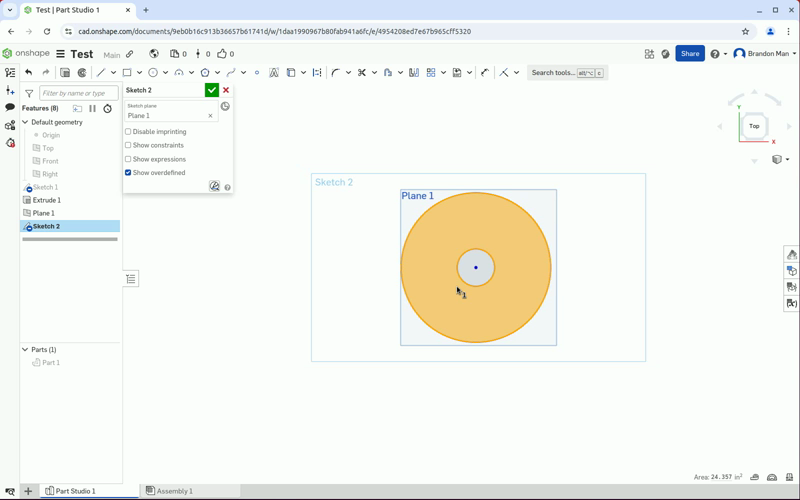
scroll(-6)
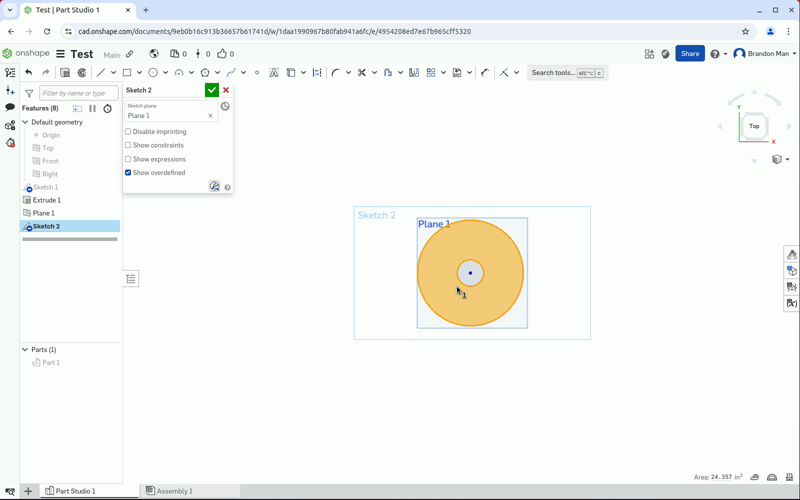
scroll(-6)
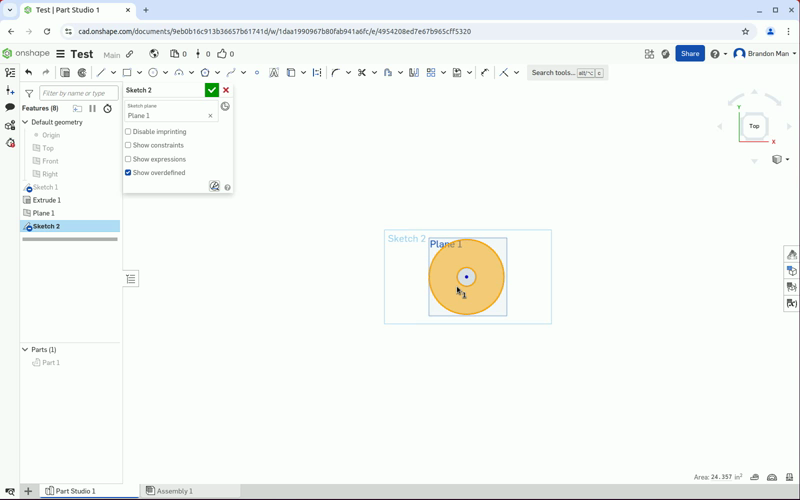
scroll(-6)
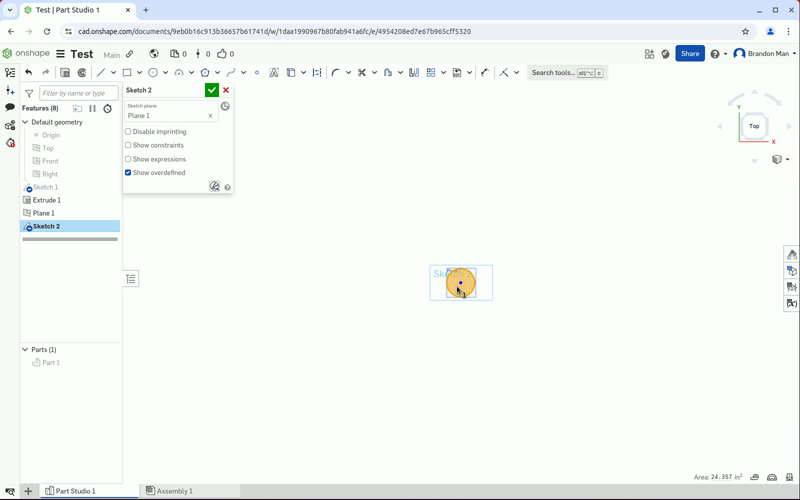
mouse_move(73, 352)
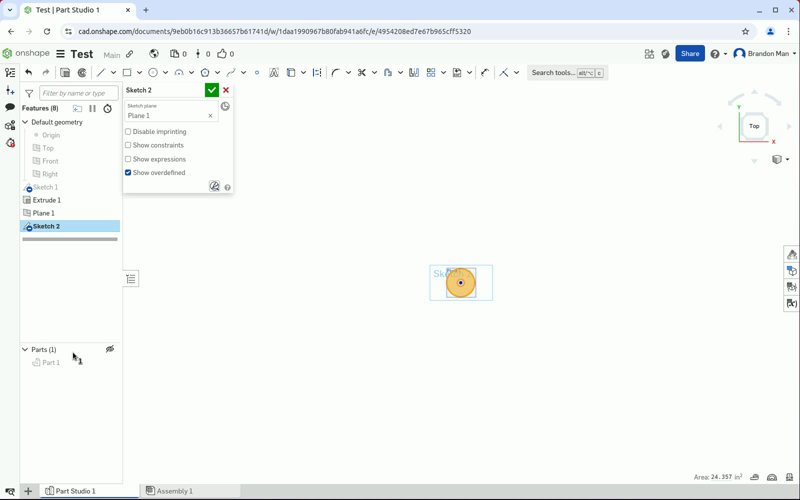
key(shift+y)
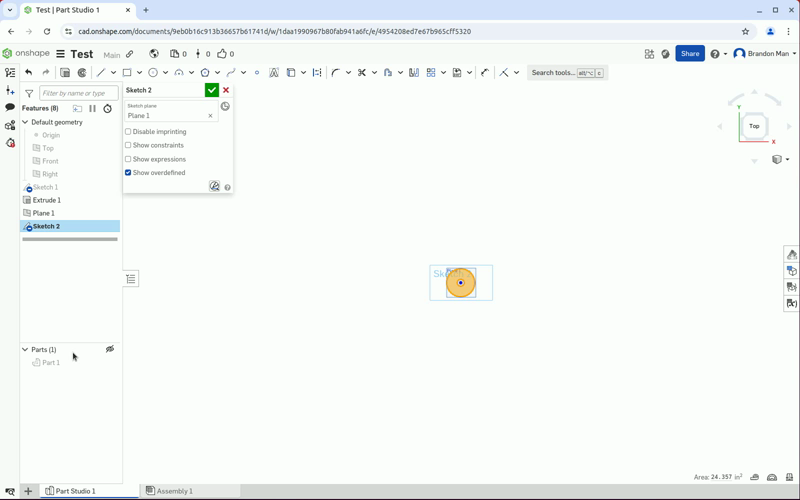
key(shift+e)
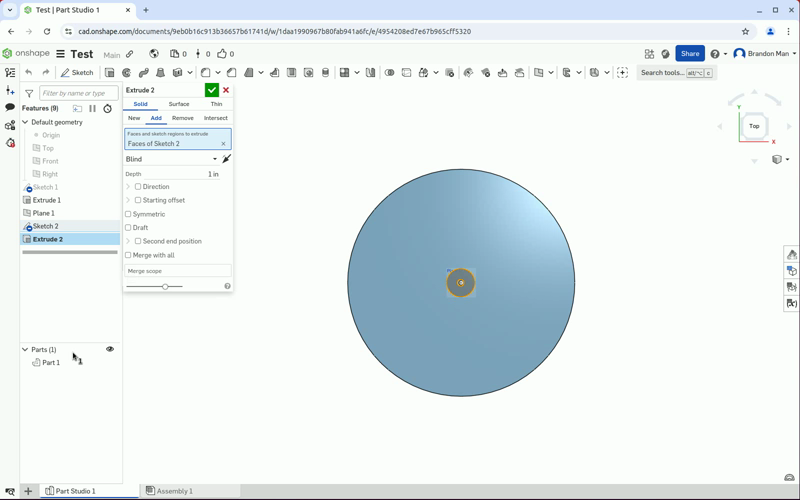
mouse_move(143, 106)
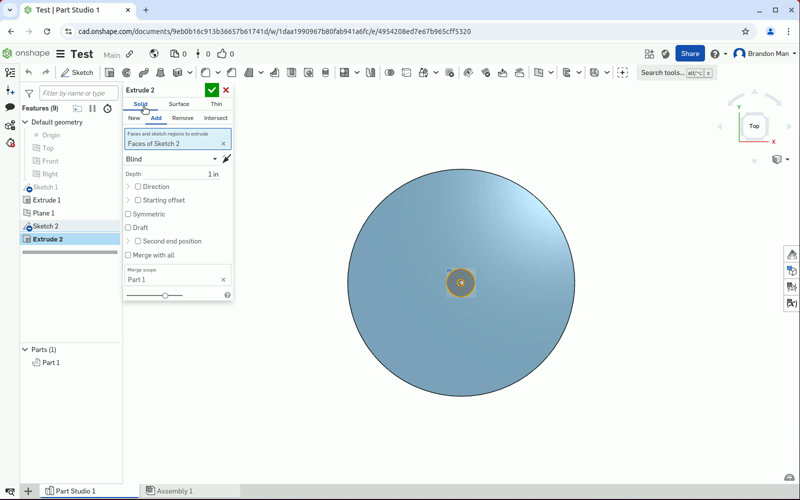
click(143, 106)
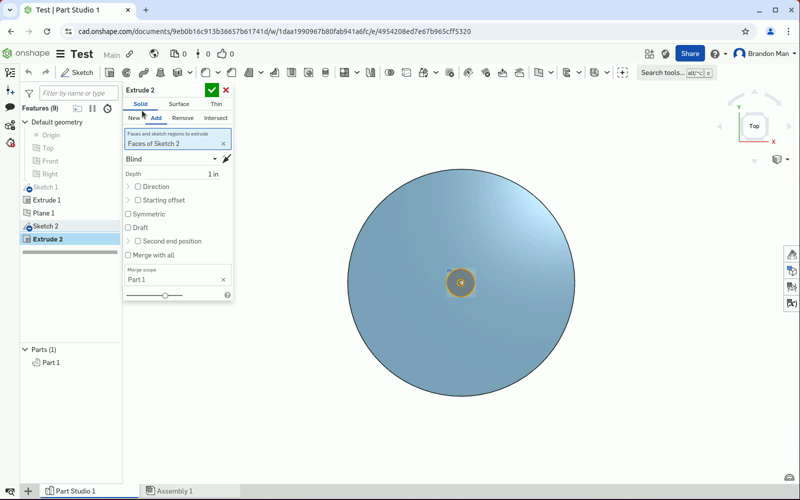
mouse_move(137, 120)
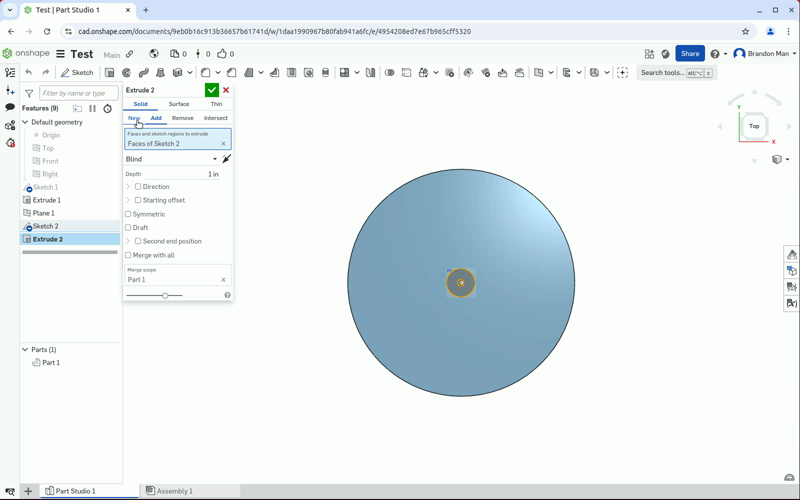
click(137, 120)
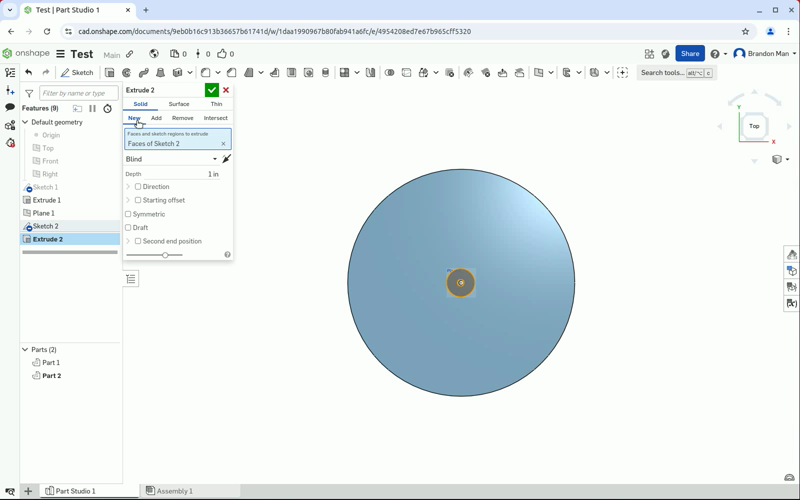
key(tab, 4)
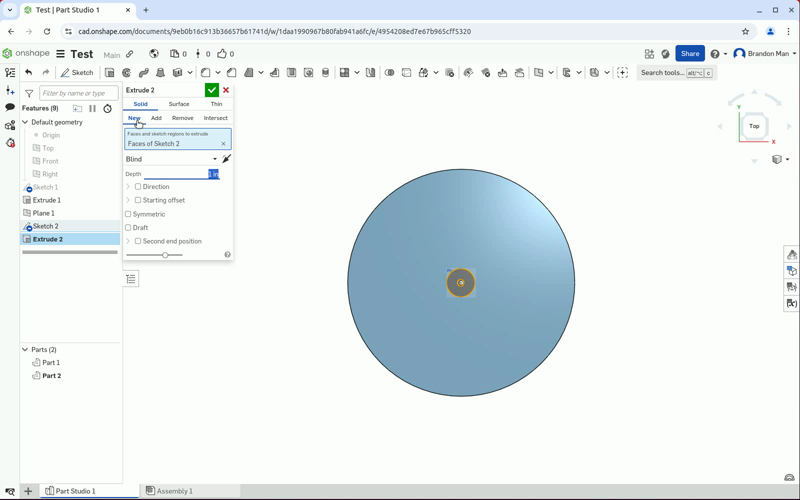
text(1.685)
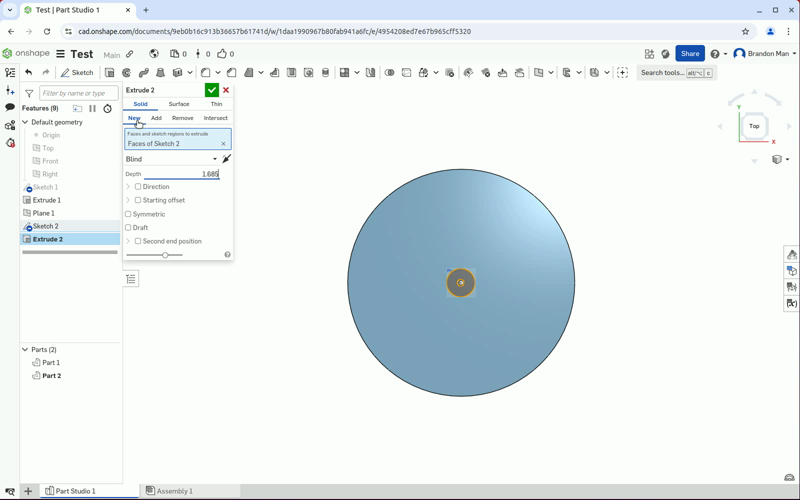
key(enter)
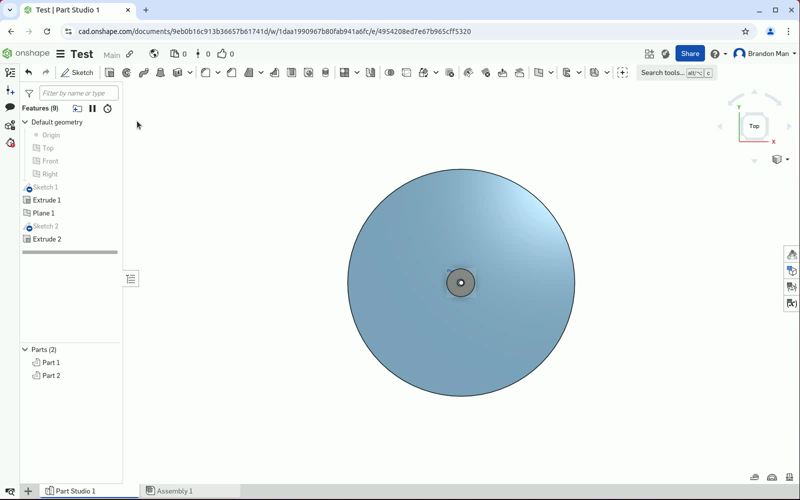
key(shift+h)
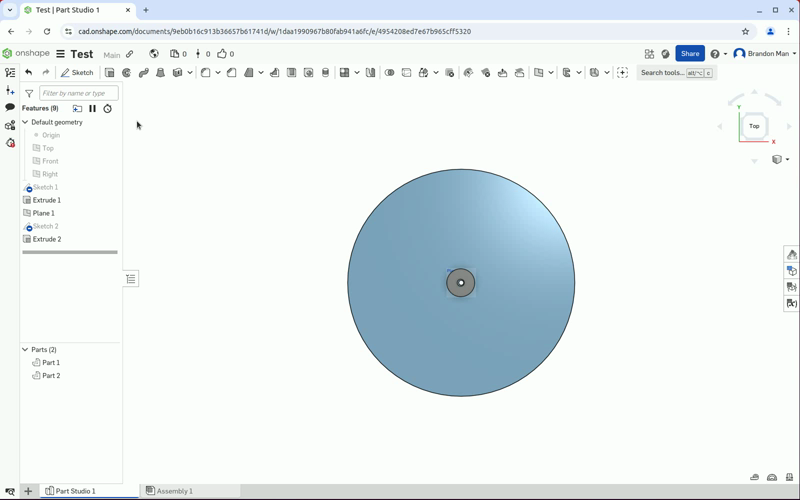
key(shift+h)
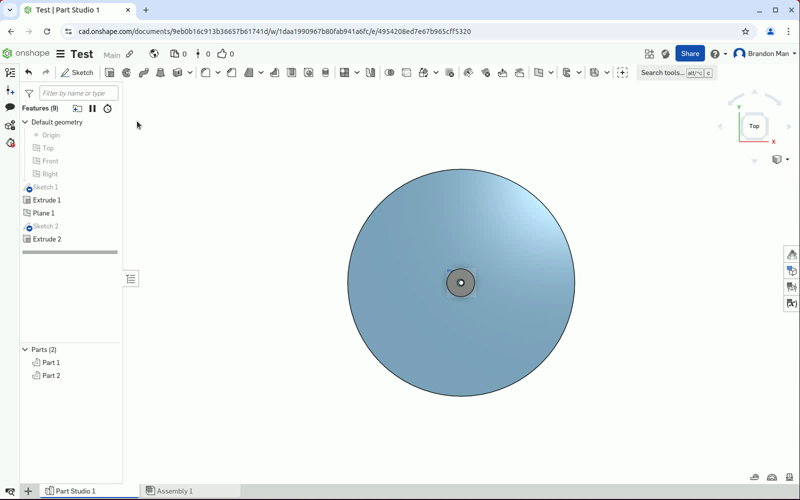
mouse_move(73, 189)
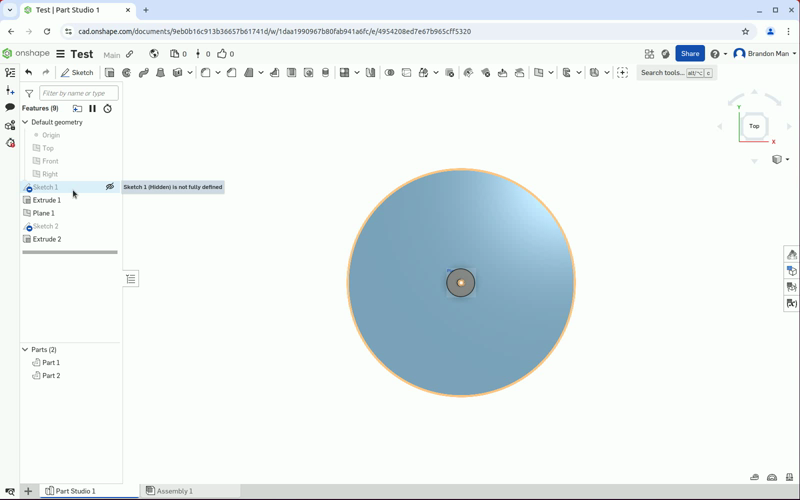
click(73, 189)
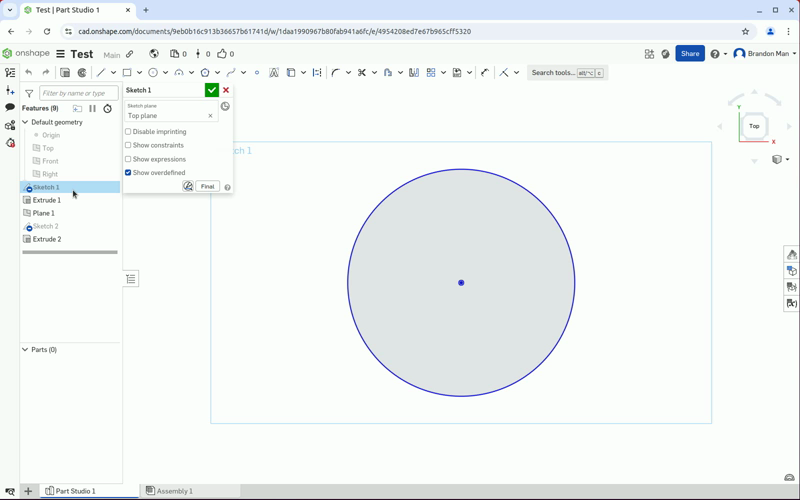
mouse_move(229, 92)
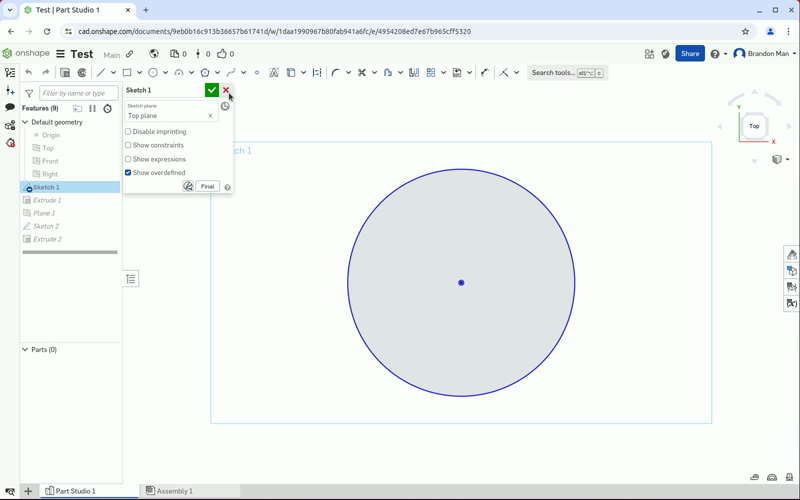
click(229, 92)
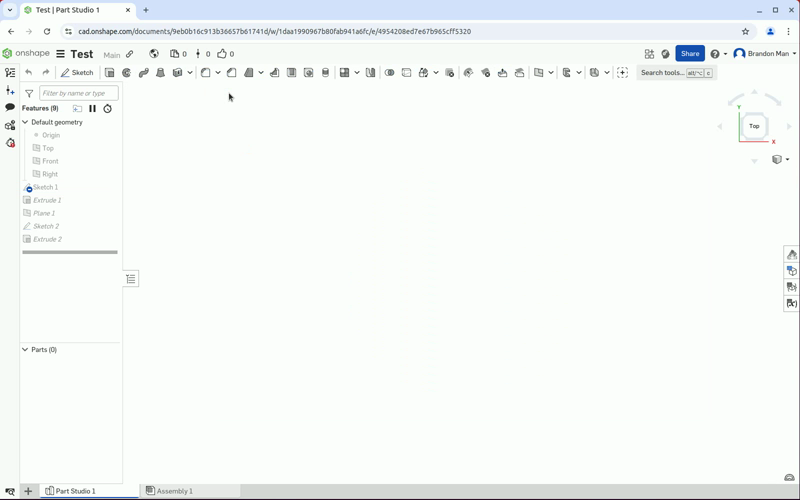
key(shift+s)
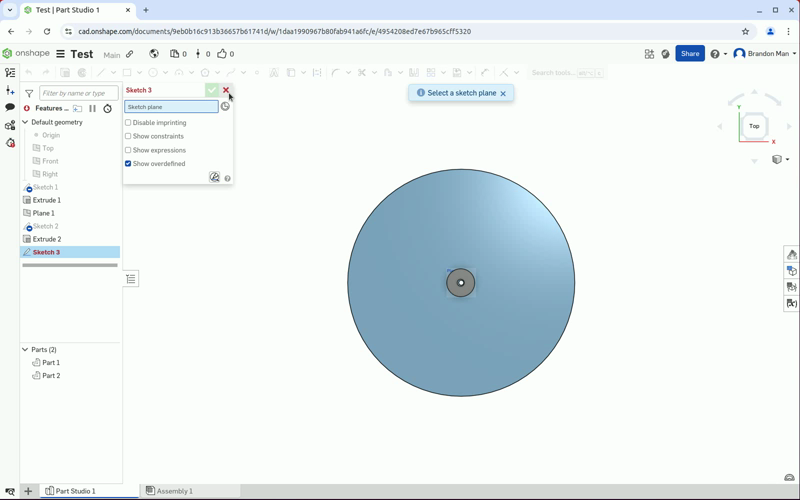
mouse_move(73, 215)
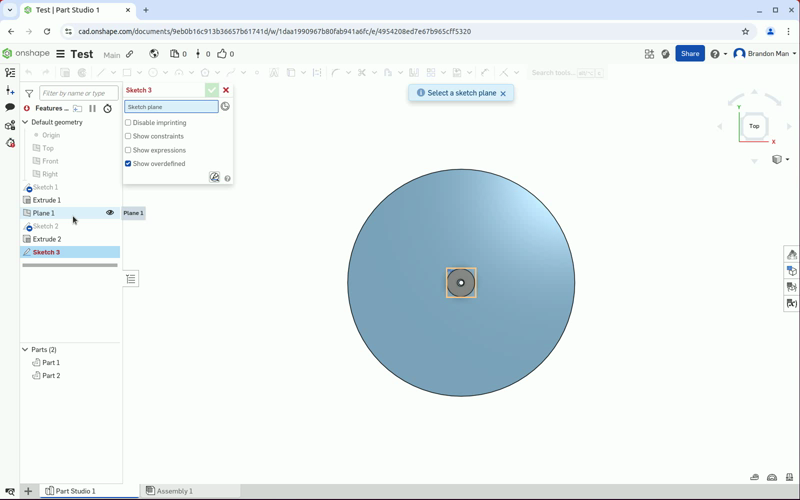
click(73, 215)
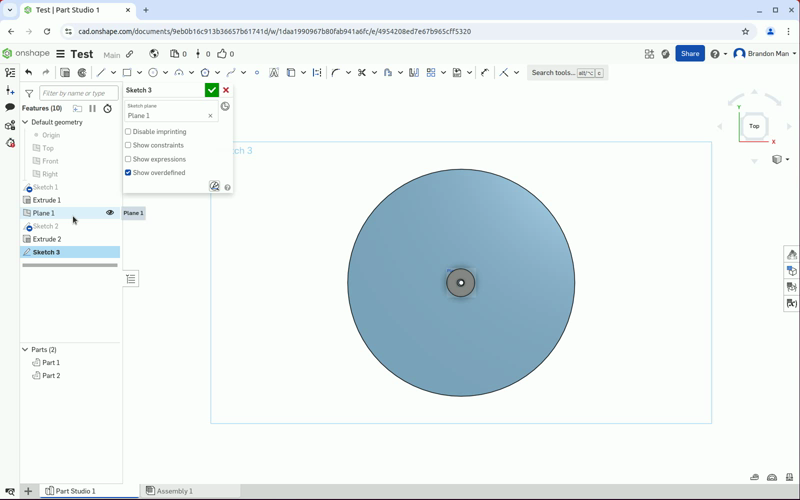
mouse_move(73, 352)
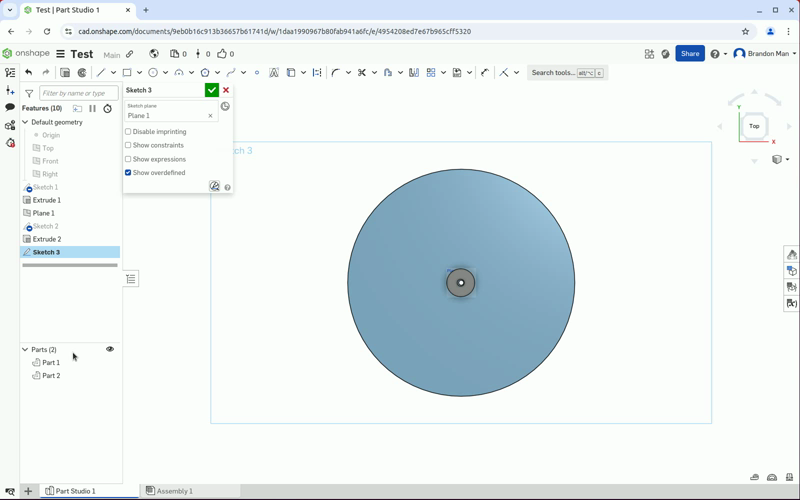
key(y)
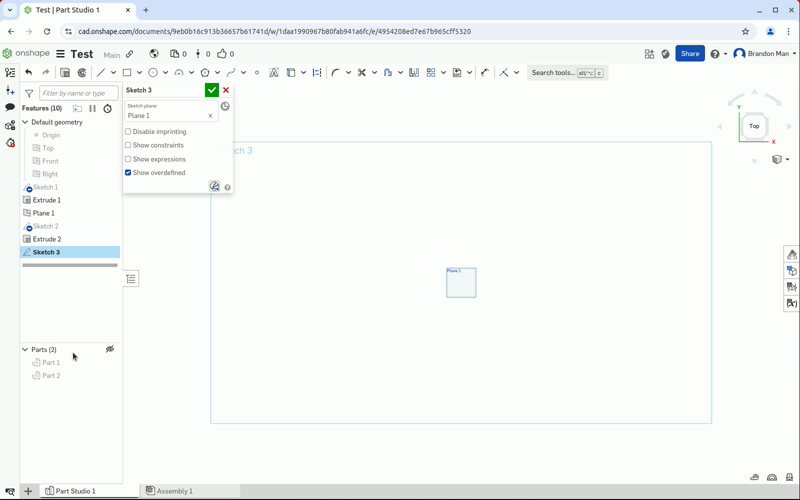
key(c)
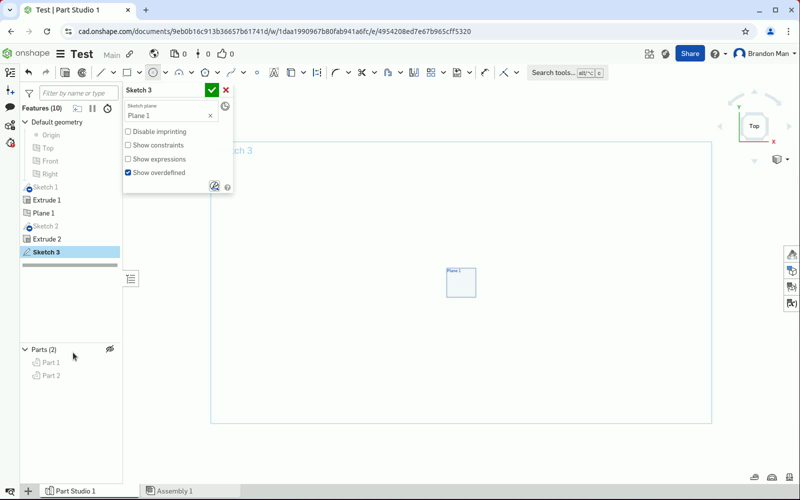
key_down(shift)
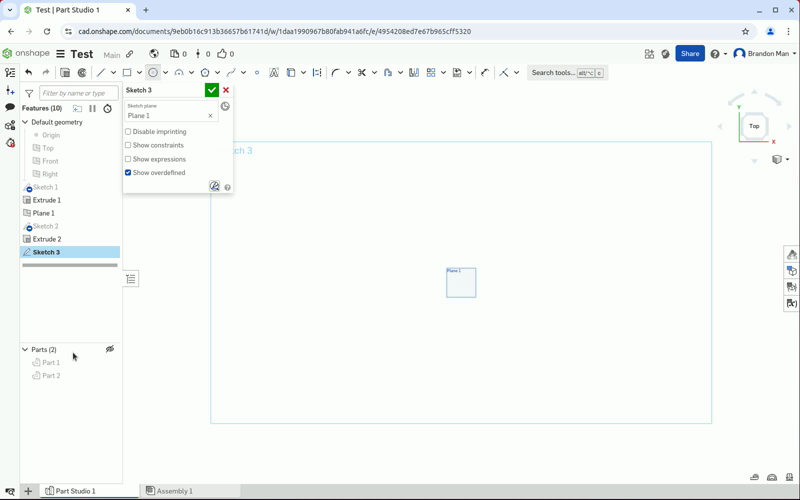
mouse_move(461, 282)
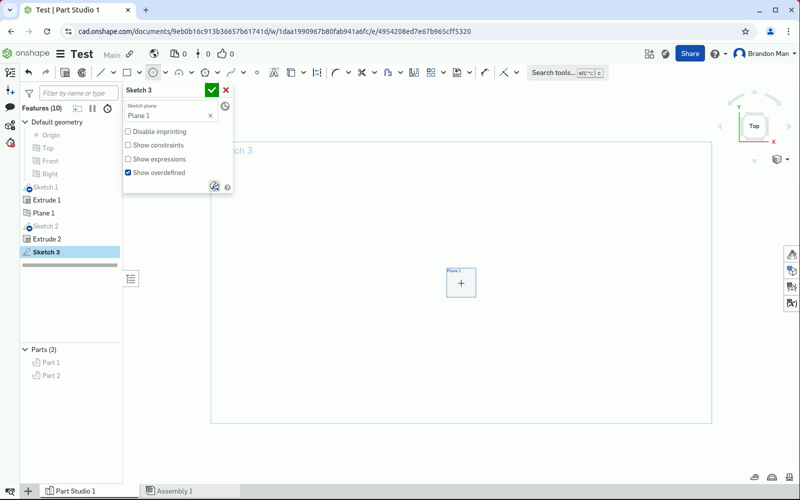
click(461, 282)
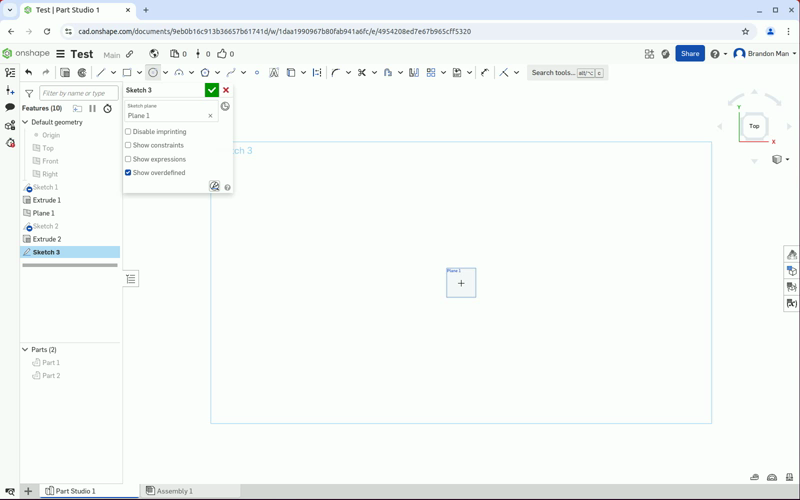
key_up(shift)
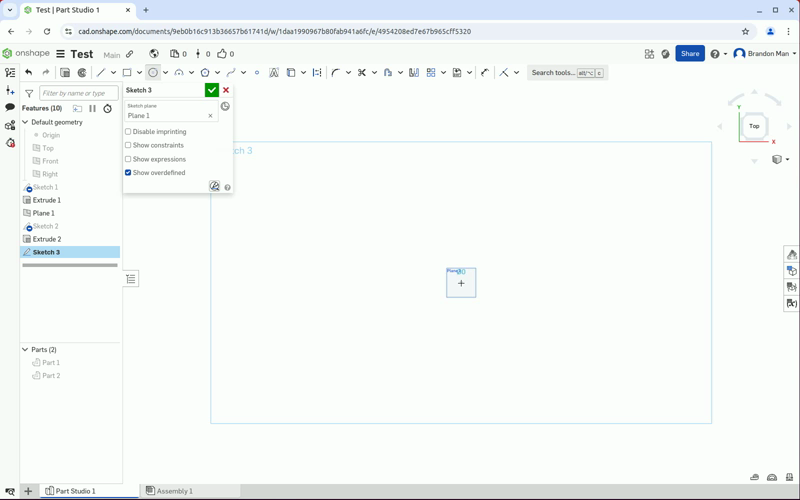
mouse_move(574, 282)
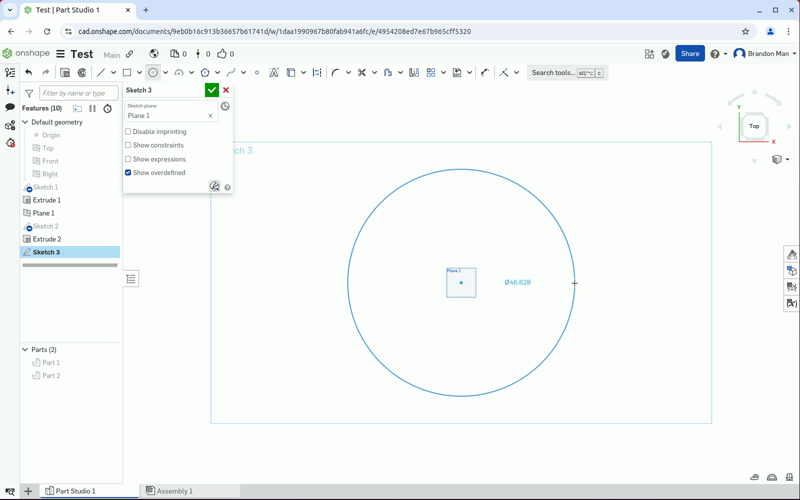
click(574, 282)
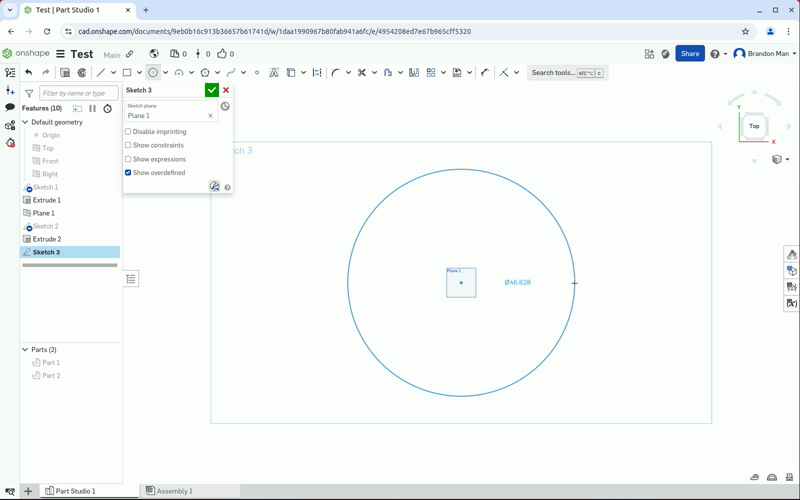
key(esc)
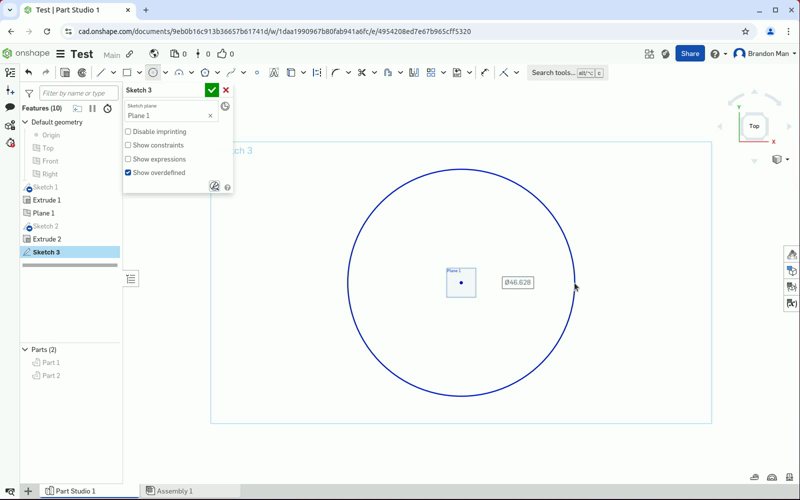
key(a)
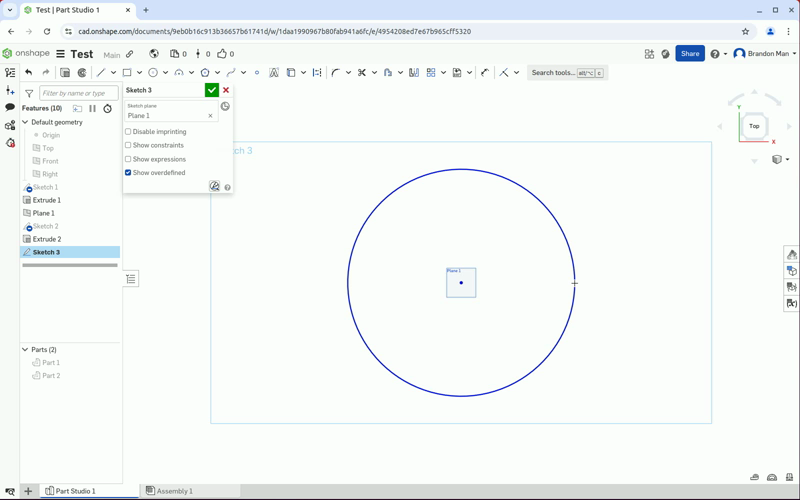
key_down(shift)
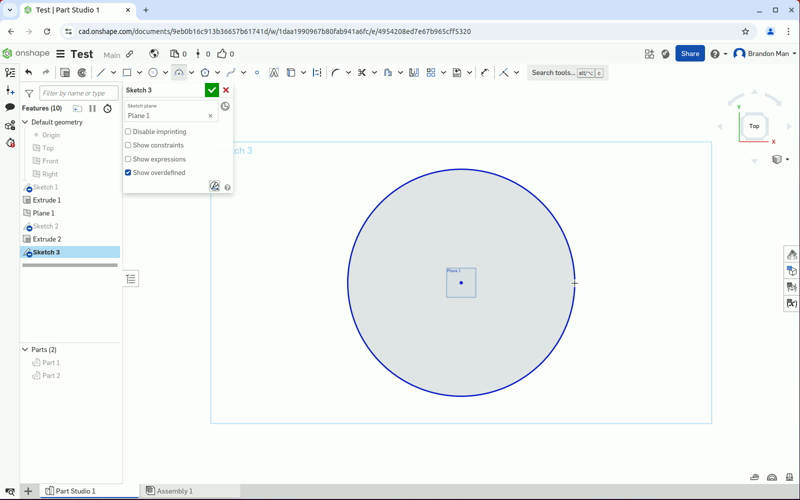
mouse_move(355, 282)
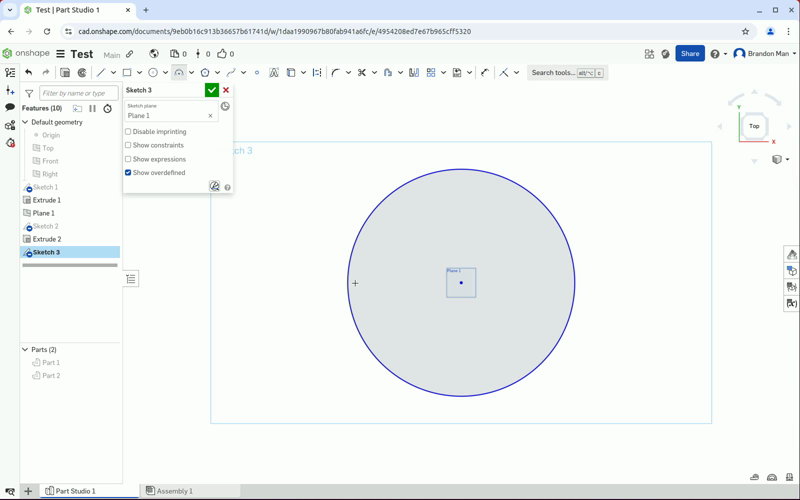
click(355, 282)
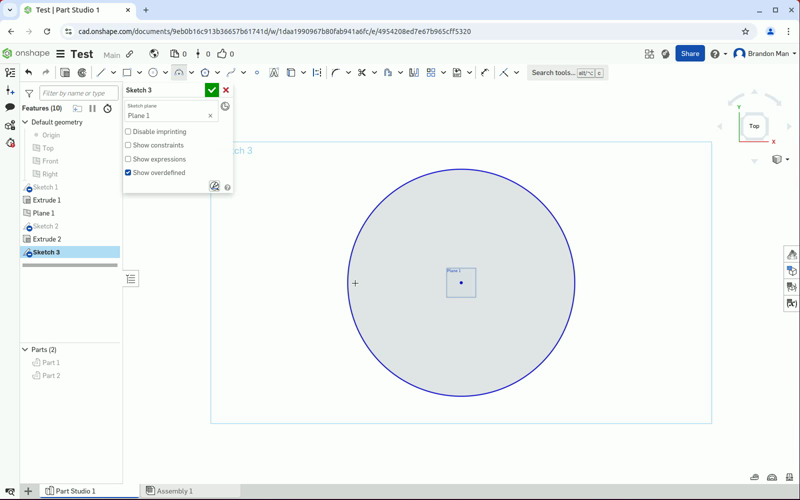
key_up(shift)
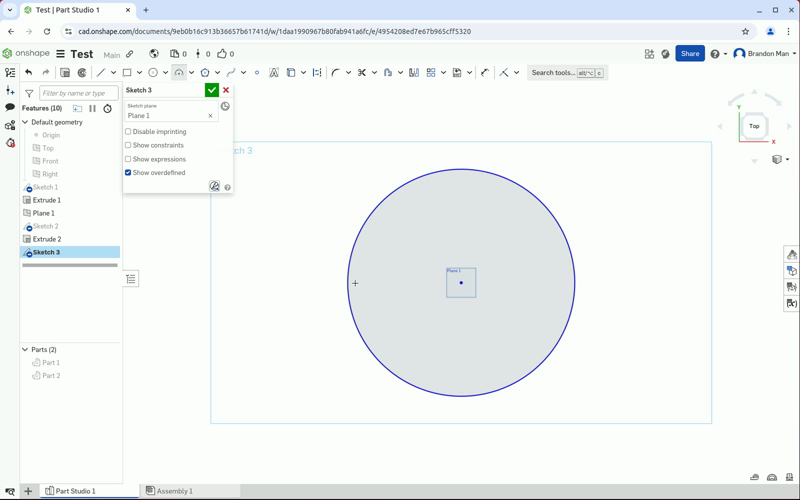
key_down(shift)
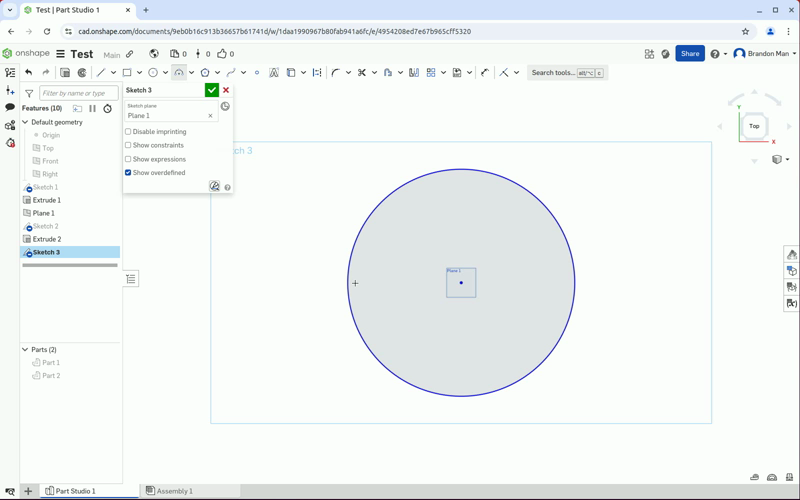
mouse_move(461, 388)
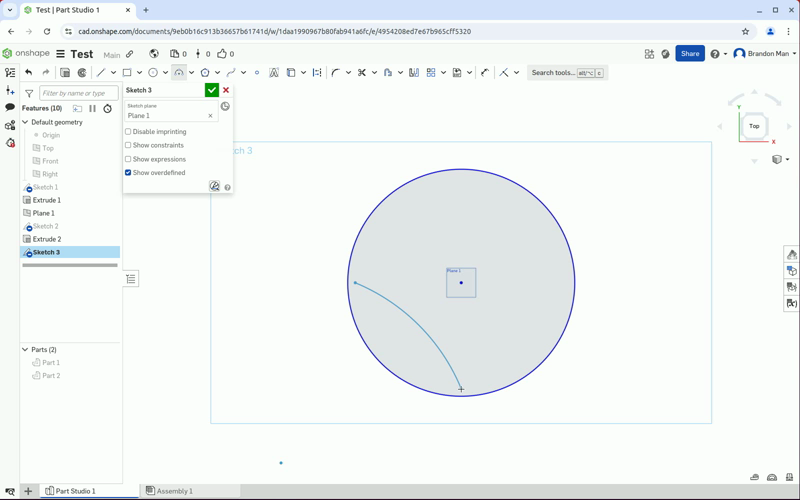
click(461, 388)
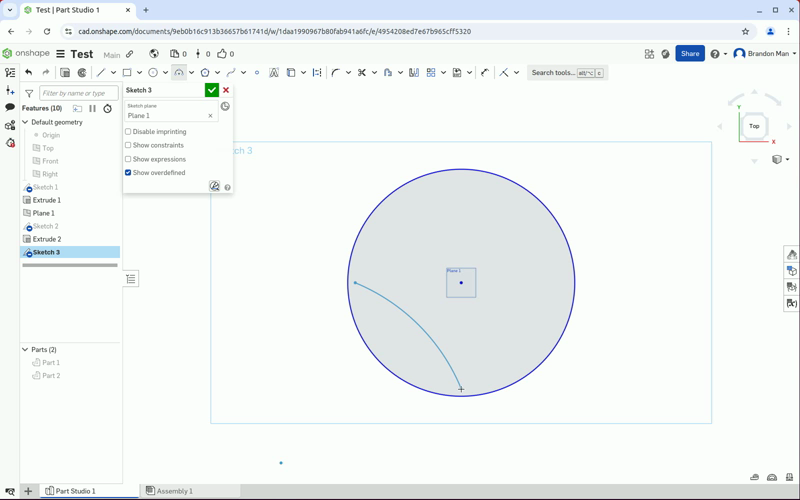
mouse_move(386, 357)
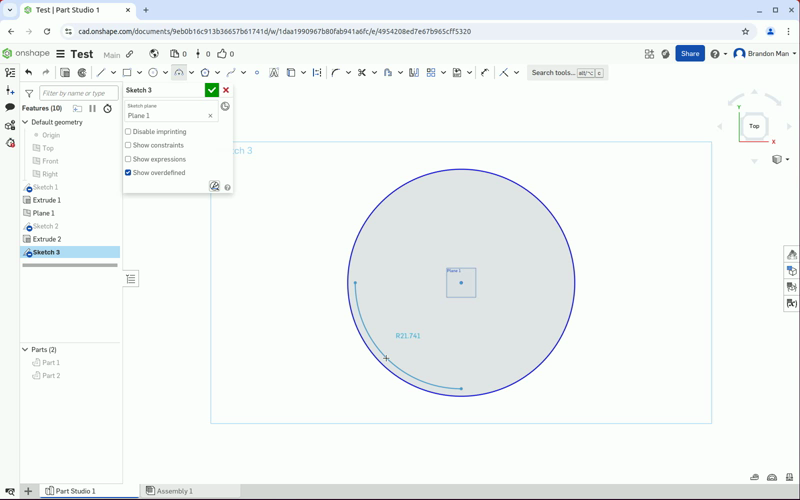
click(386, 357)
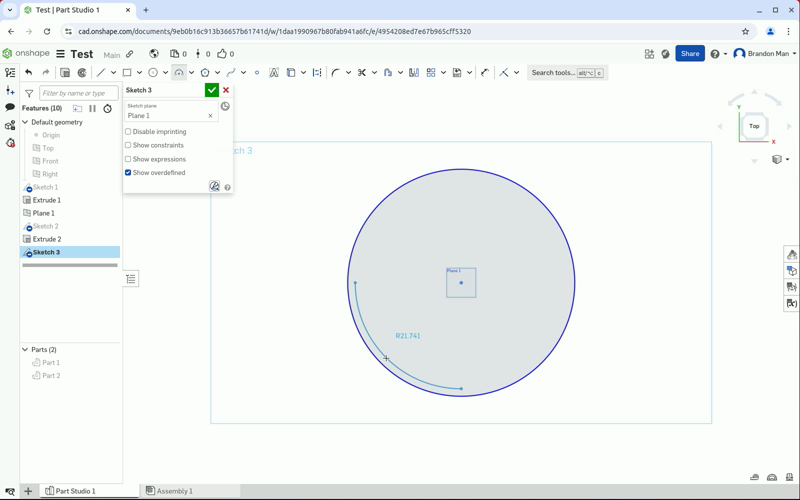
key_up(shift)
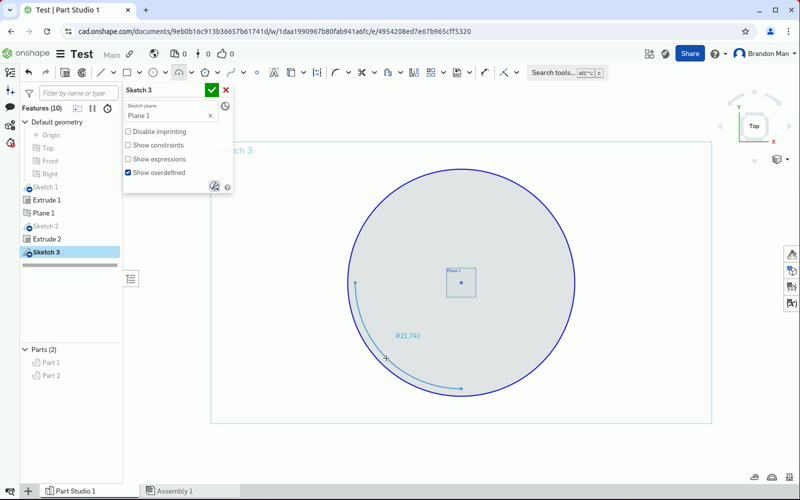
mouse_move(461, 388)
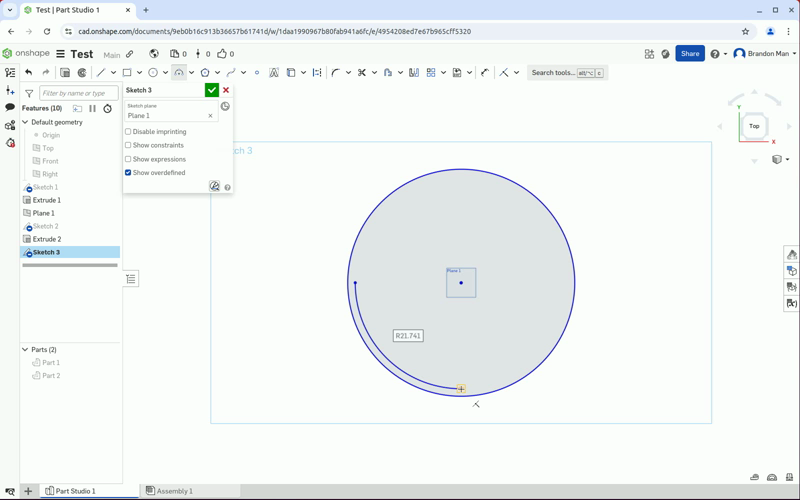
click(461, 388)
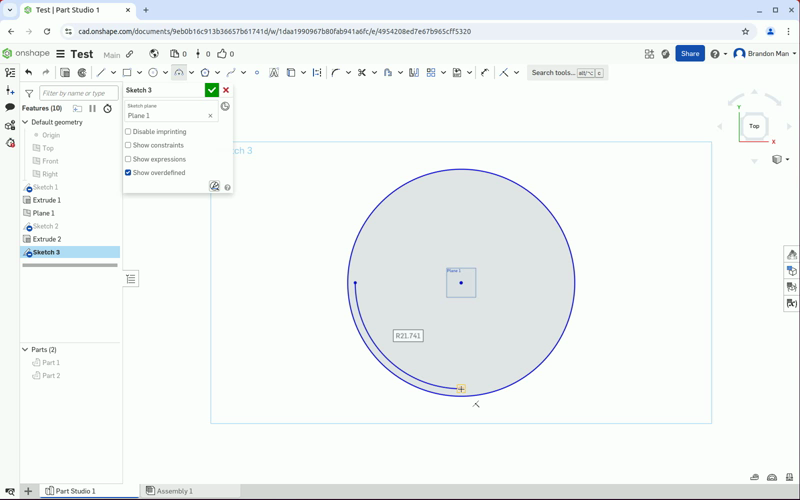
key_down(shift)
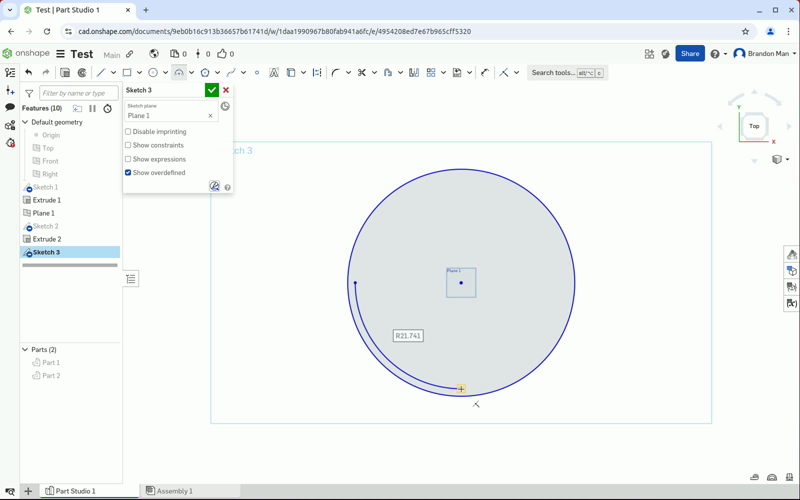
mouse_move(569, 282)
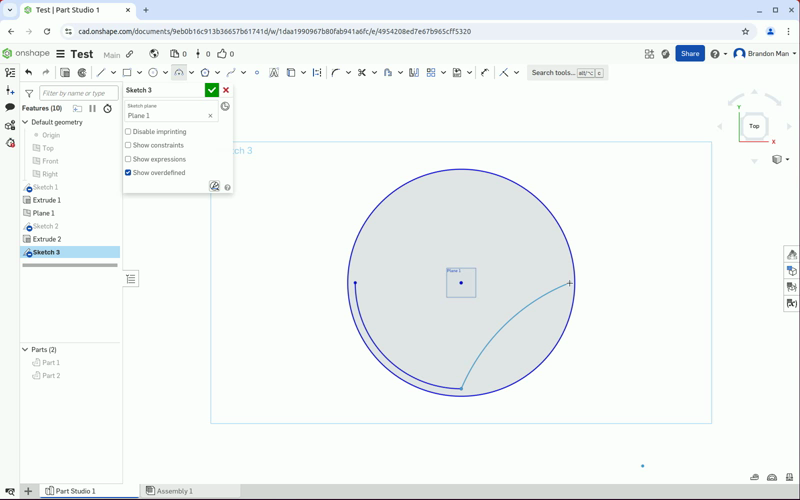
click(569, 282)
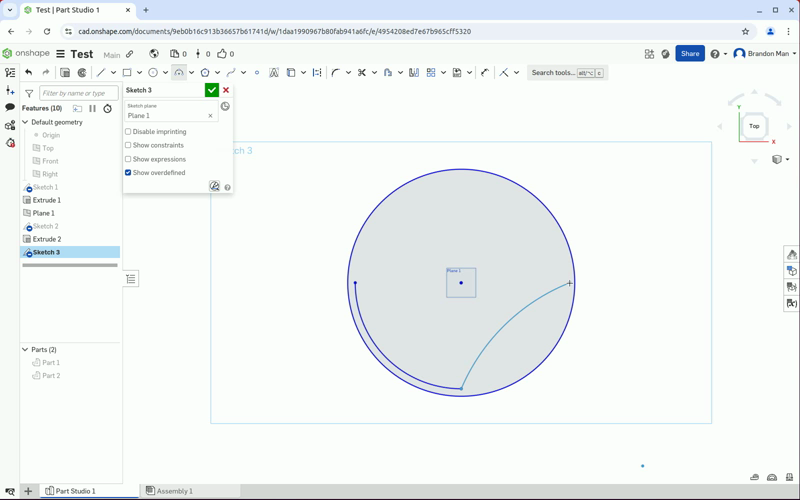
mouse_move(537, 358)
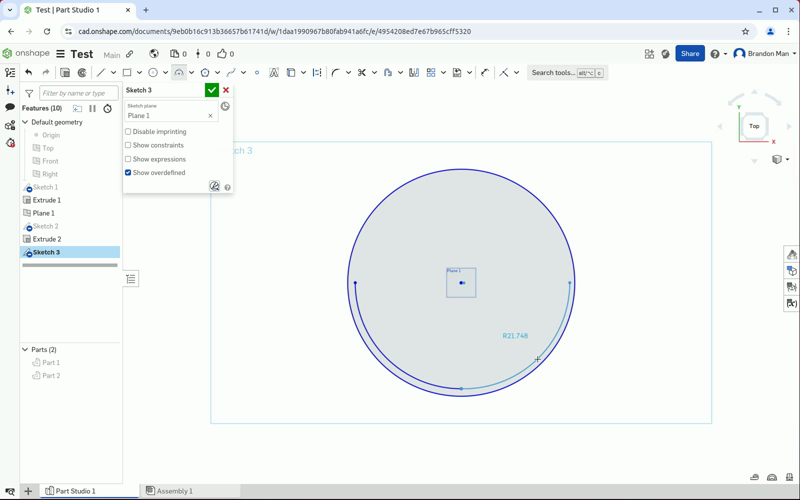
click(537, 358)
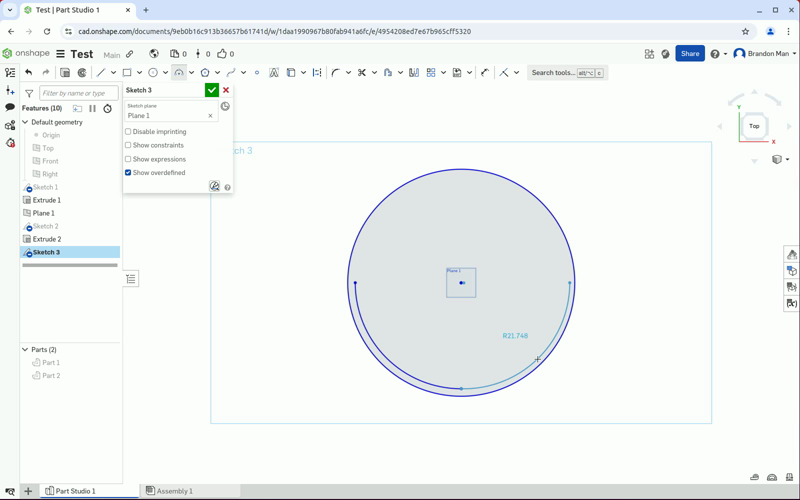
key_up(shift)
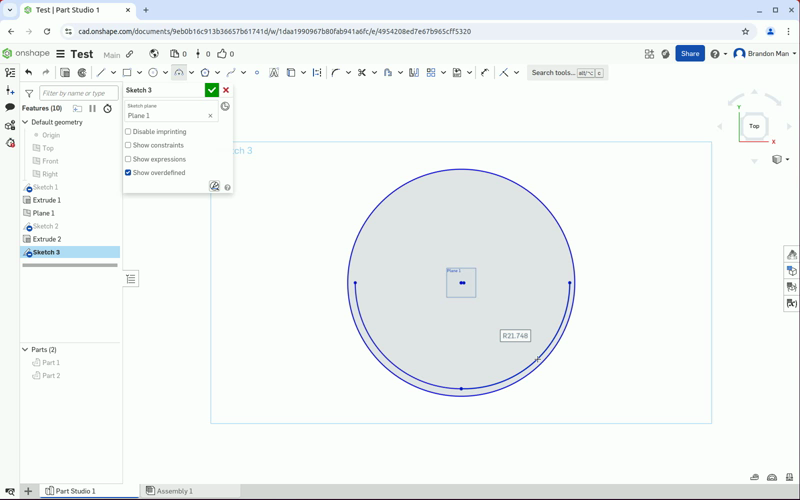
mouse_move(569, 282)
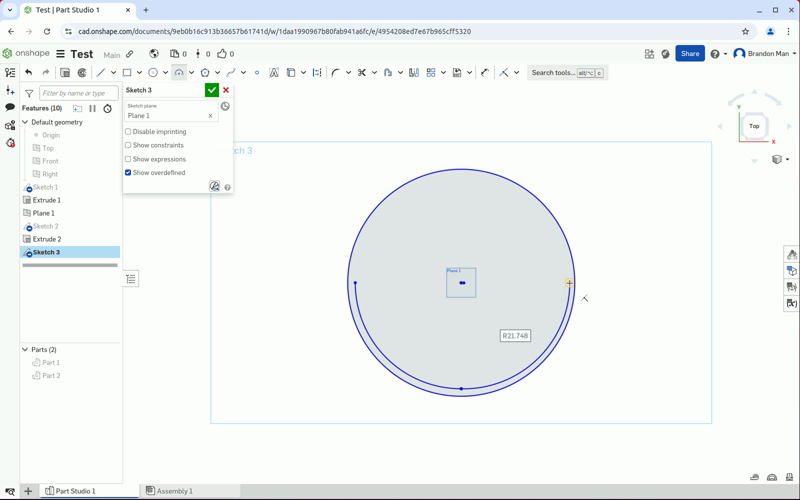
click(569, 282)
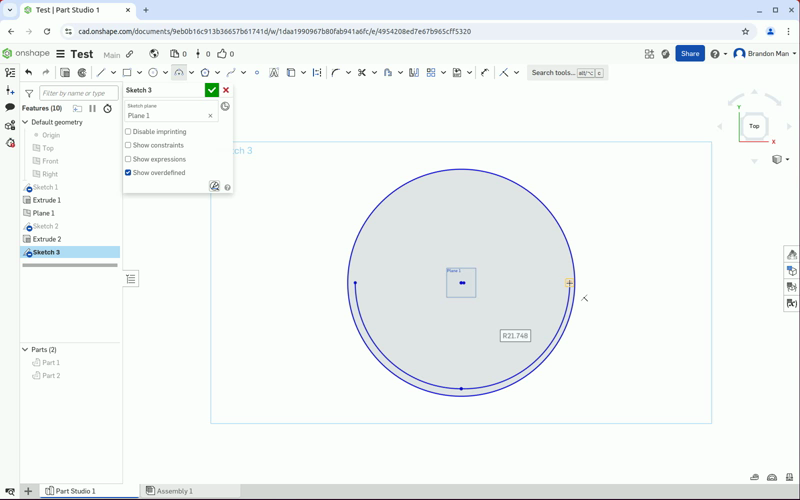
key_down(shift)
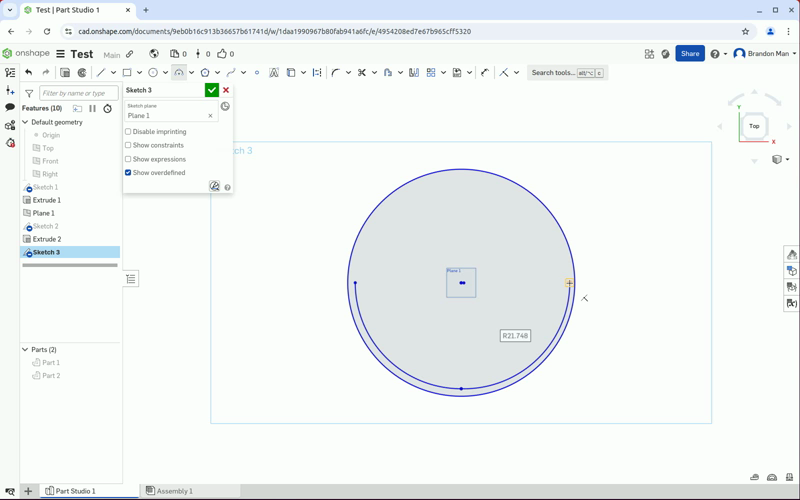
mouse_move(569, 278)
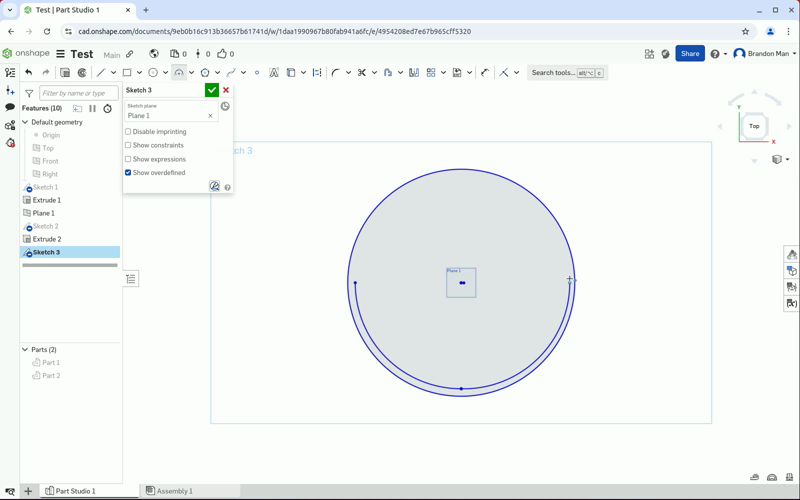
scroll(6)
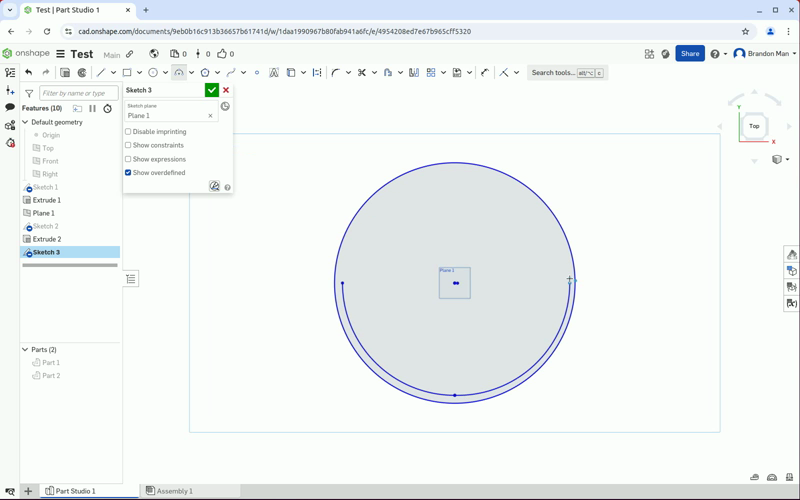
scroll(6)
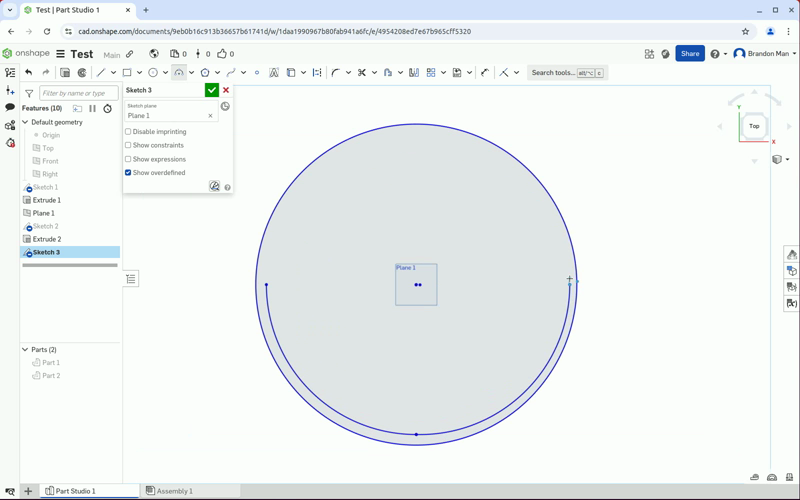
scroll(6)
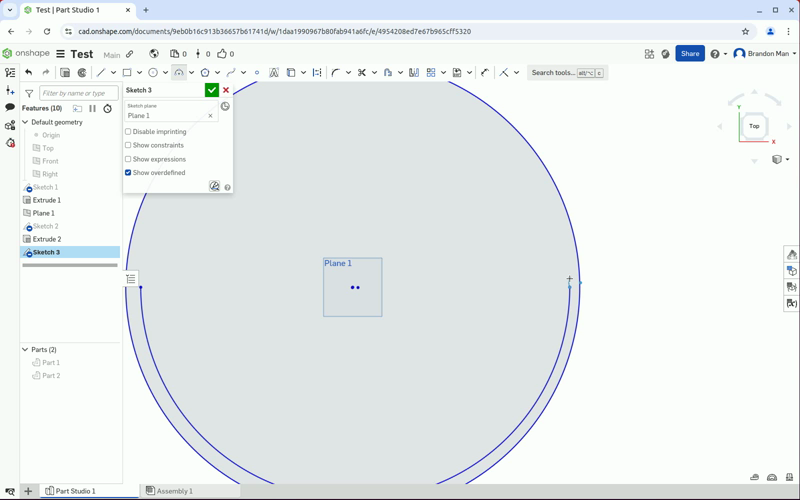
scroll(6)
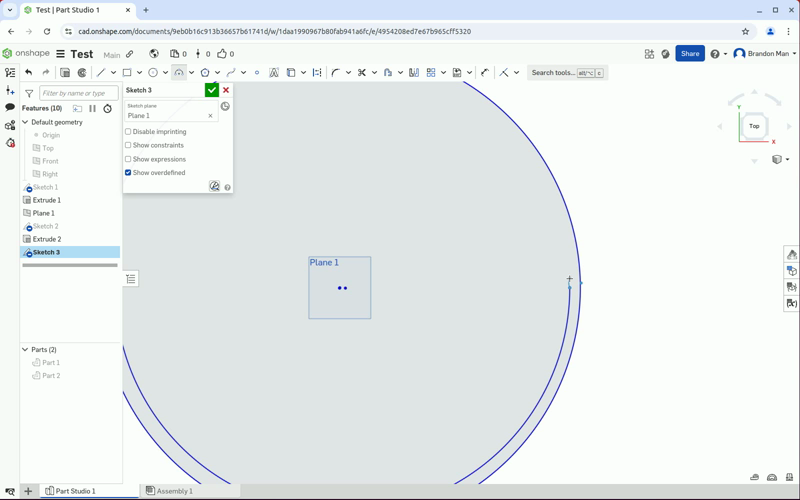
scroll(6)
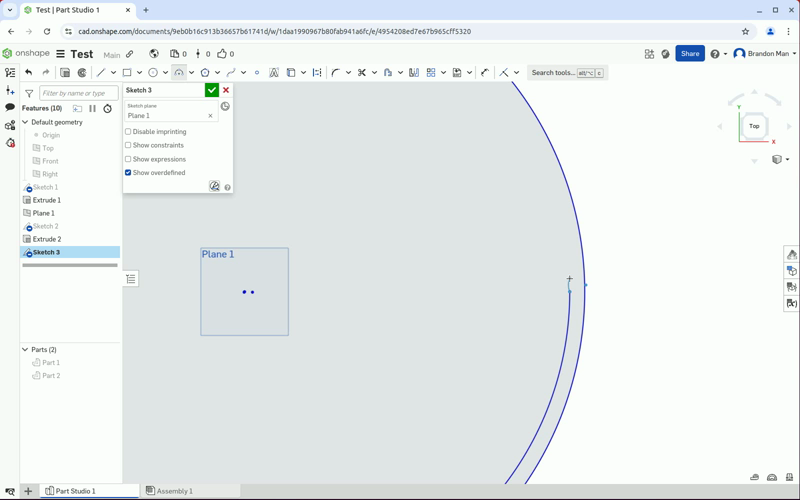
scroll(6)
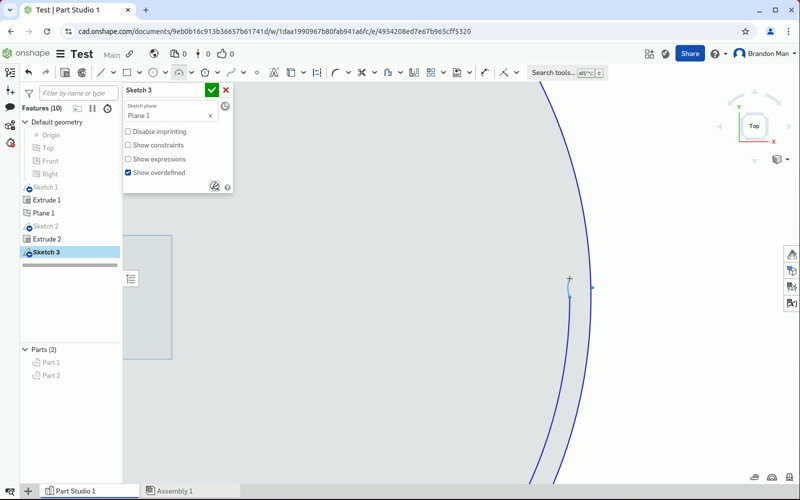
scroll(6)
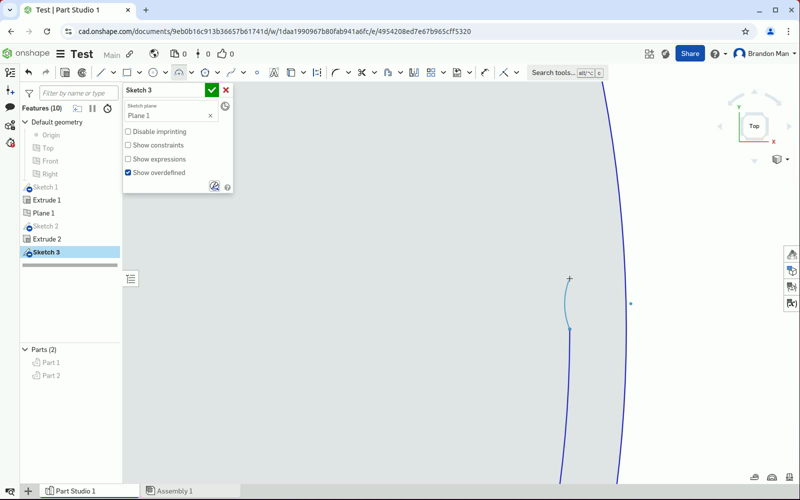
click(569, 278)
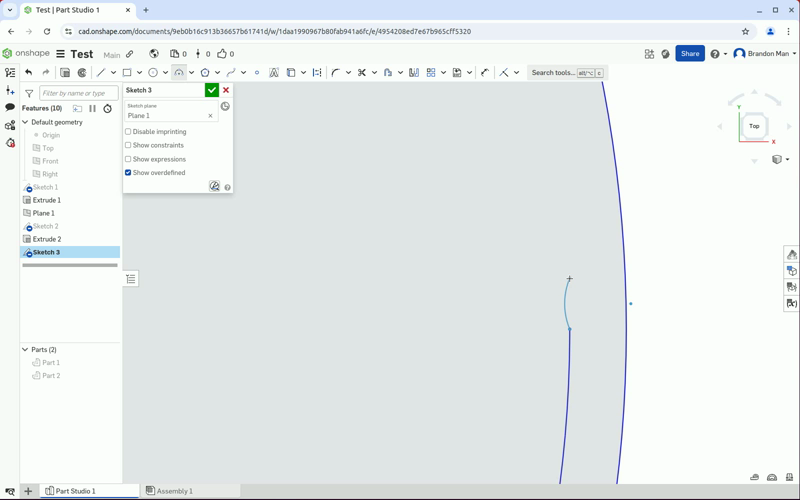
scroll(-6)
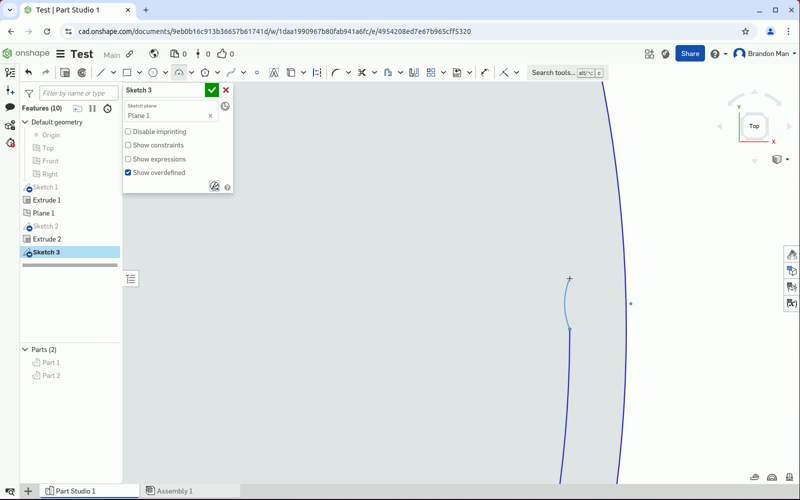
scroll(-6)
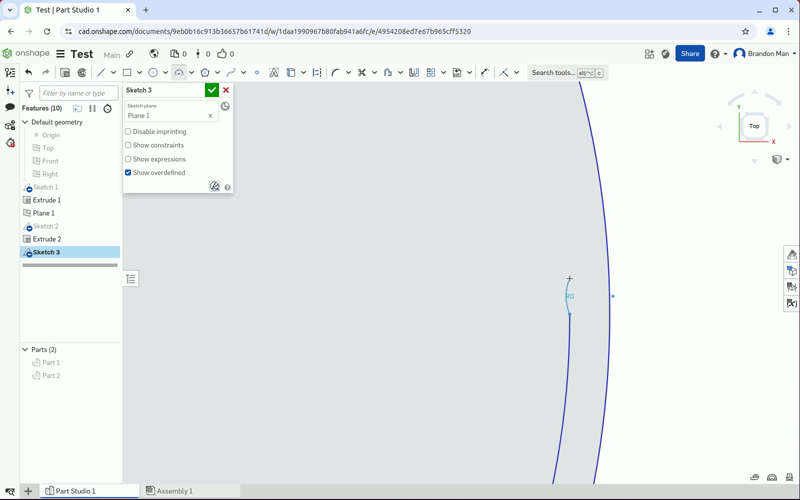
scroll(-6)
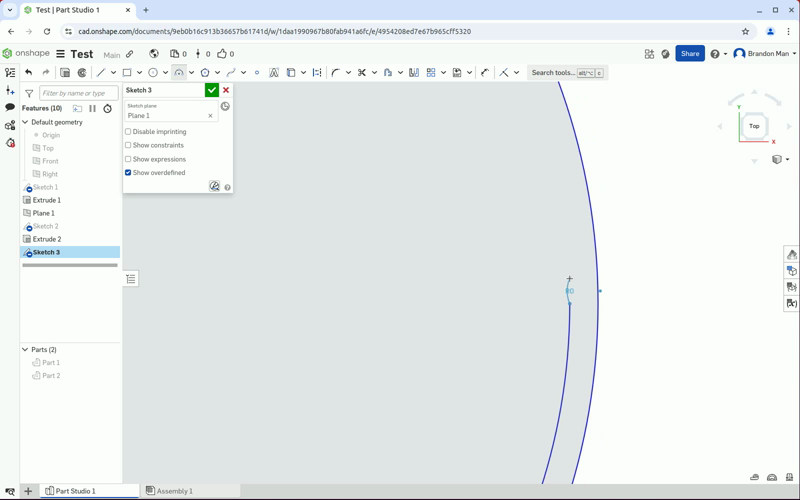
scroll(-6)
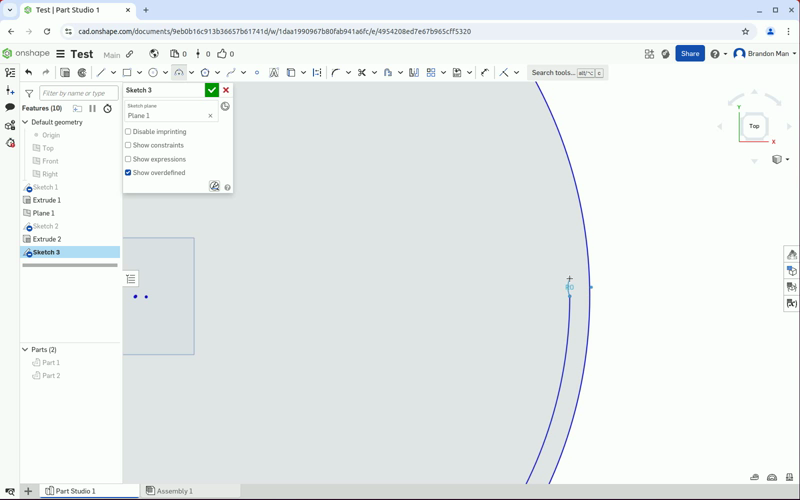
scroll(-6)
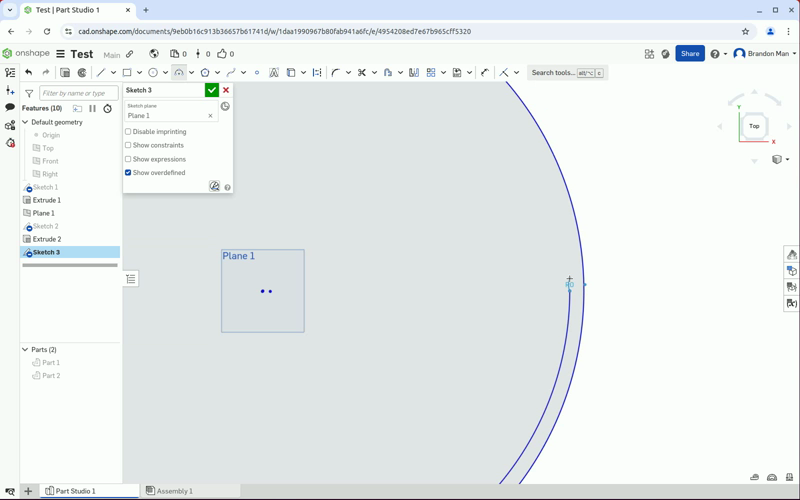
scroll(-6)
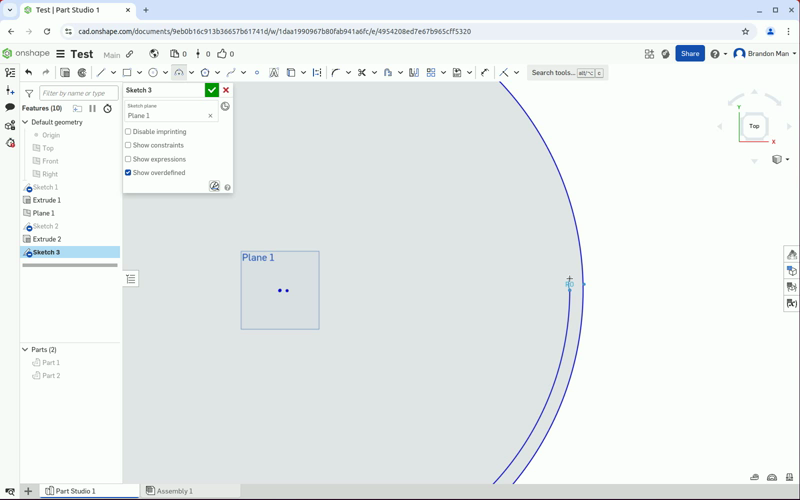
scroll(-6)
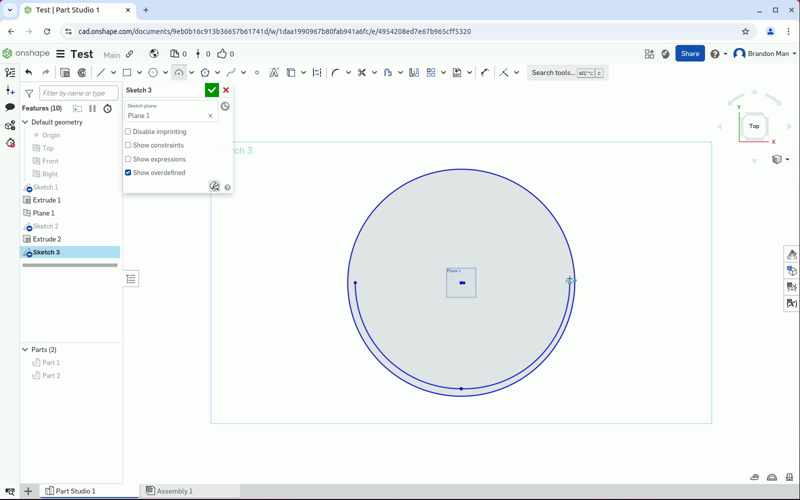
mouse_move(570, 280)
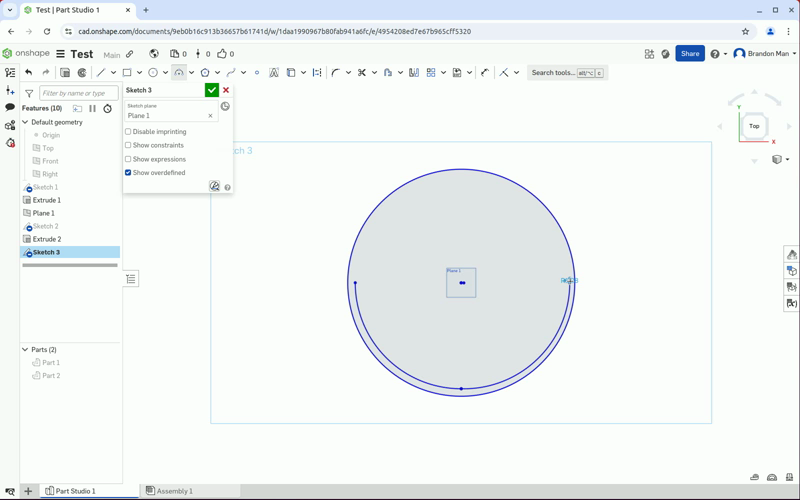
scroll(6)
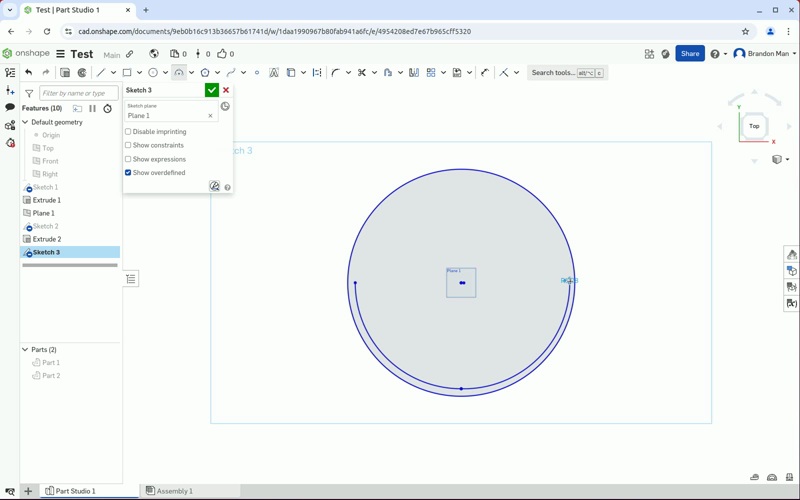
scroll(6)
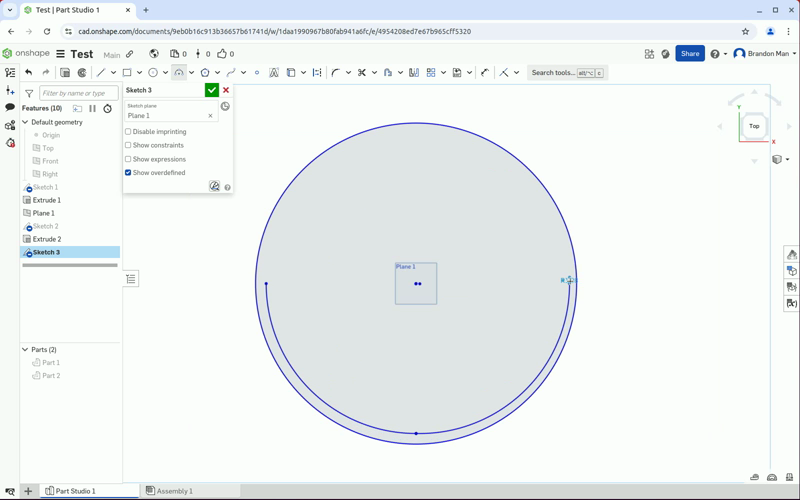
scroll(6)
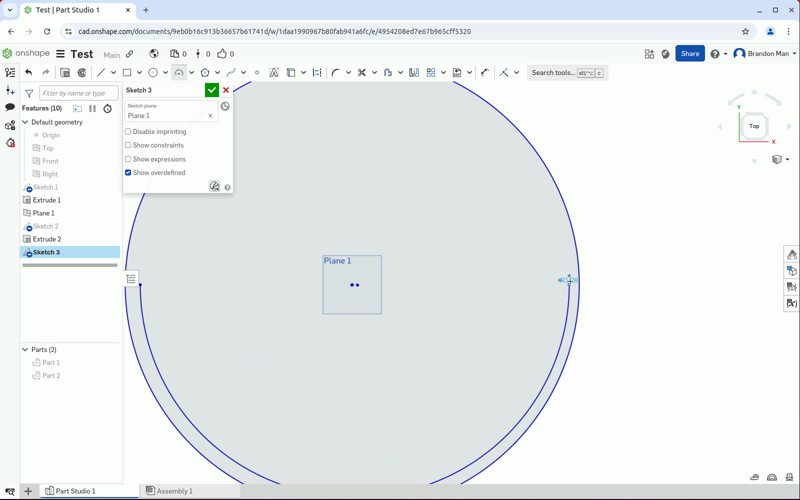
scroll(6)
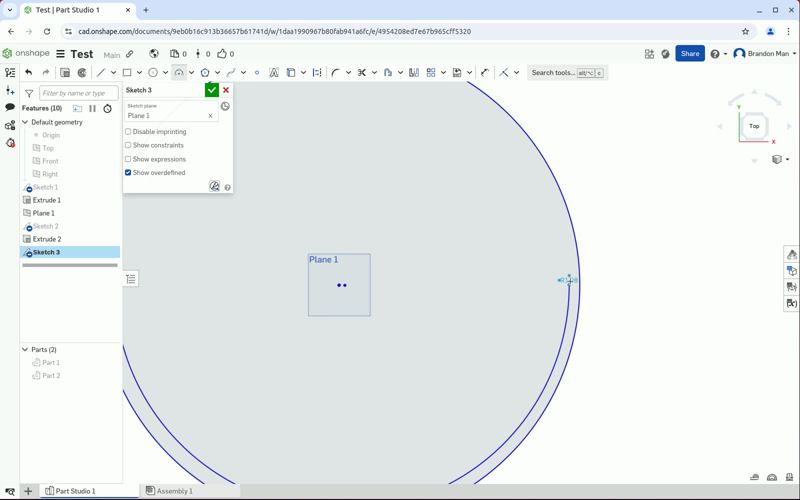
scroll(6)
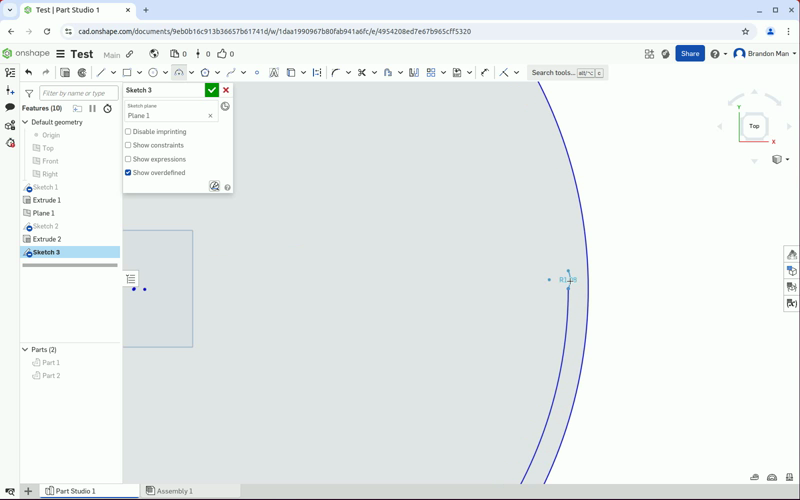
scroll(6)
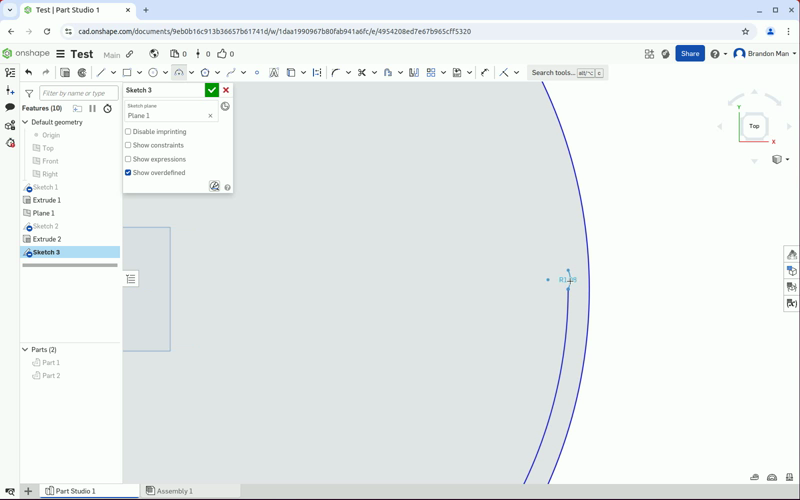
scroll(6)
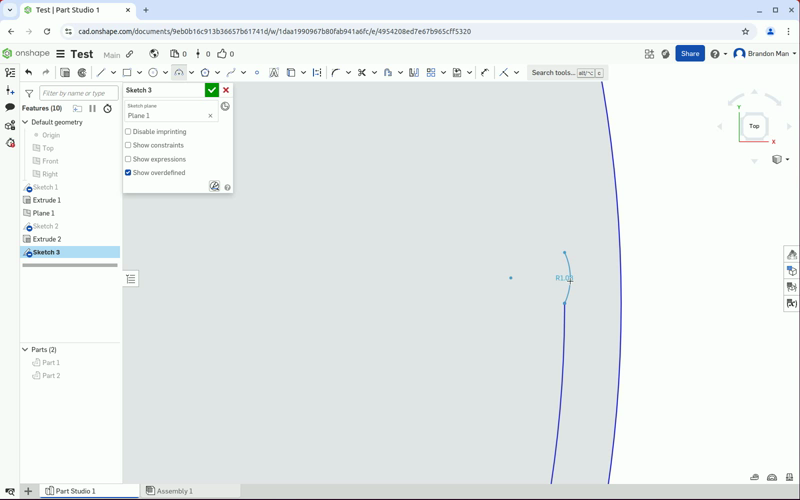
click(570, 280)
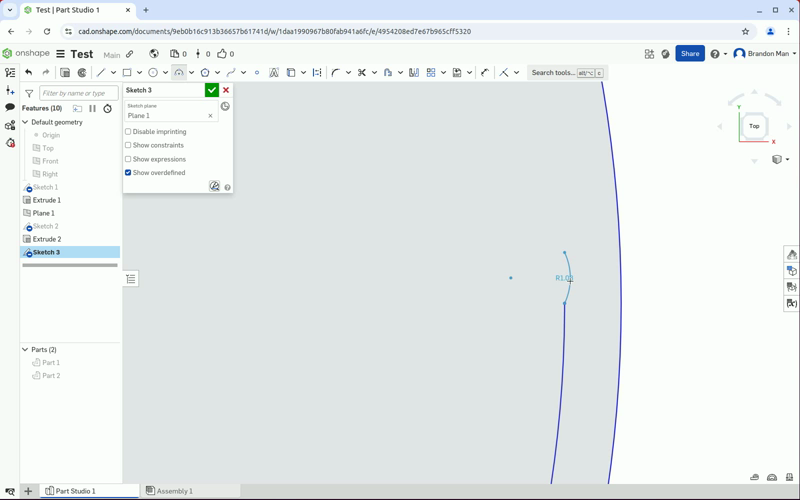
scroll(-6)
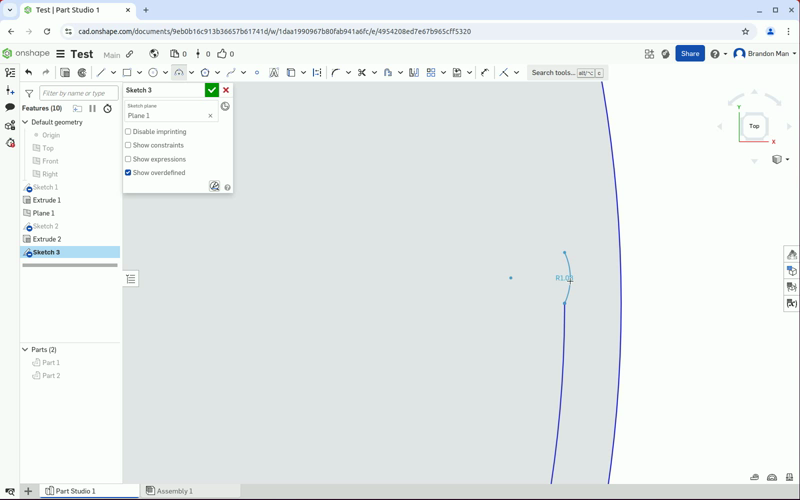
scroll(-6)
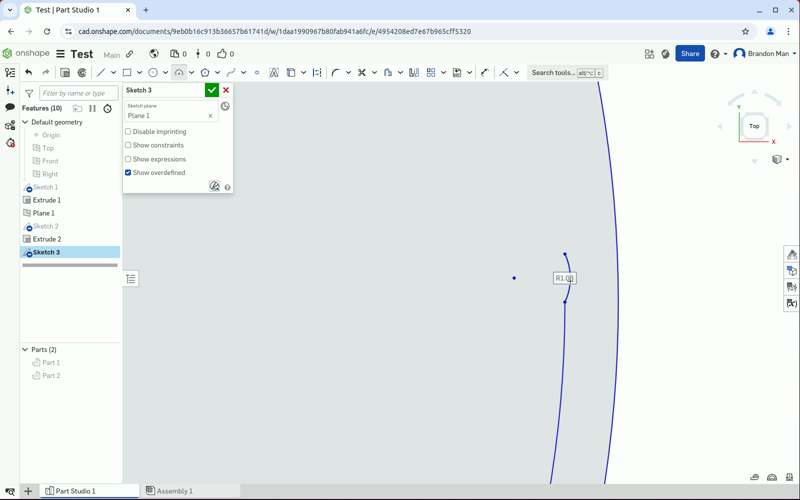
scroll(-6)
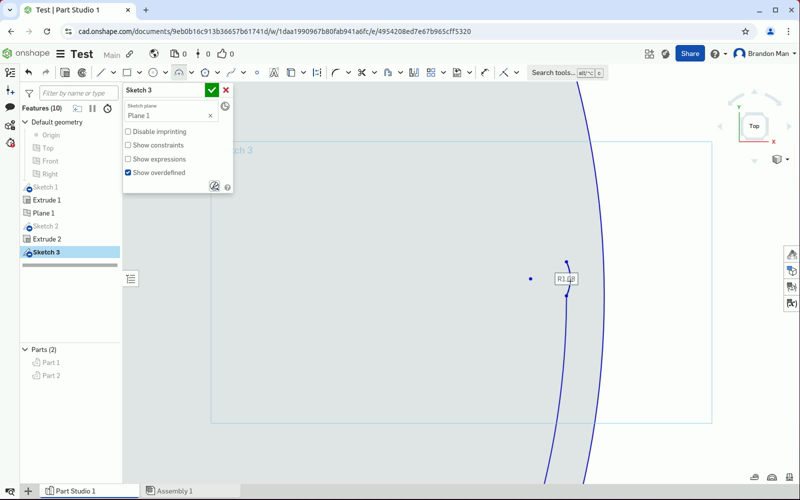
scroll(-6)
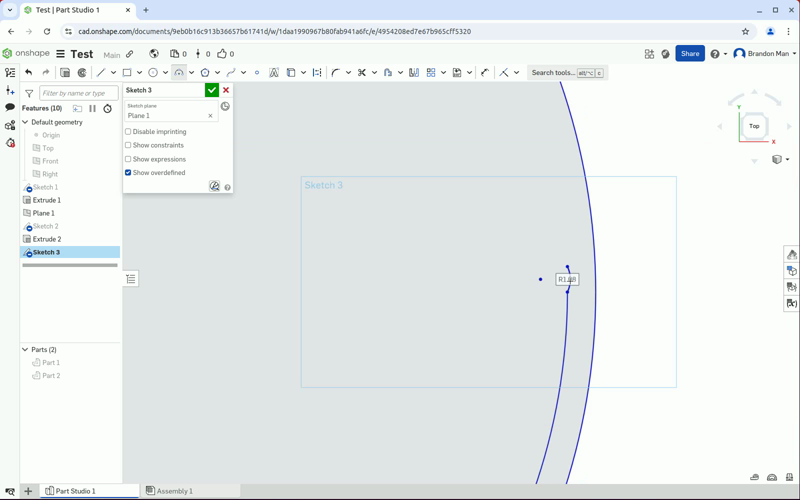
scroll(-6)
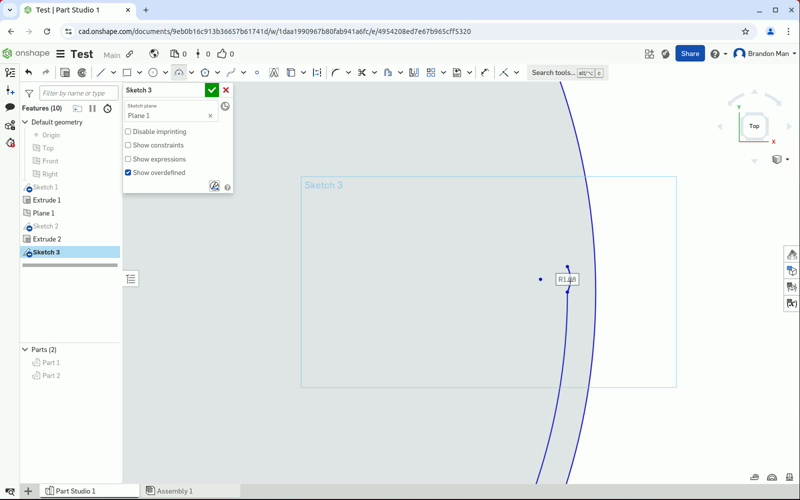
scroll(-6)
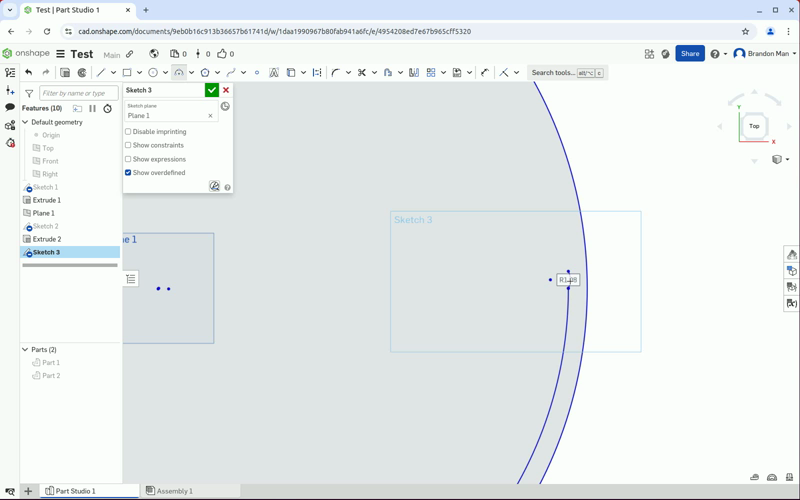
scroll(-6)
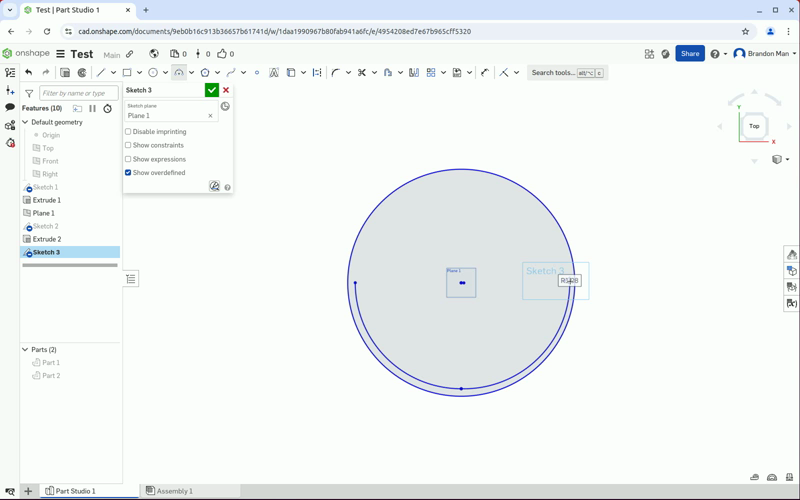
key_up(shift)
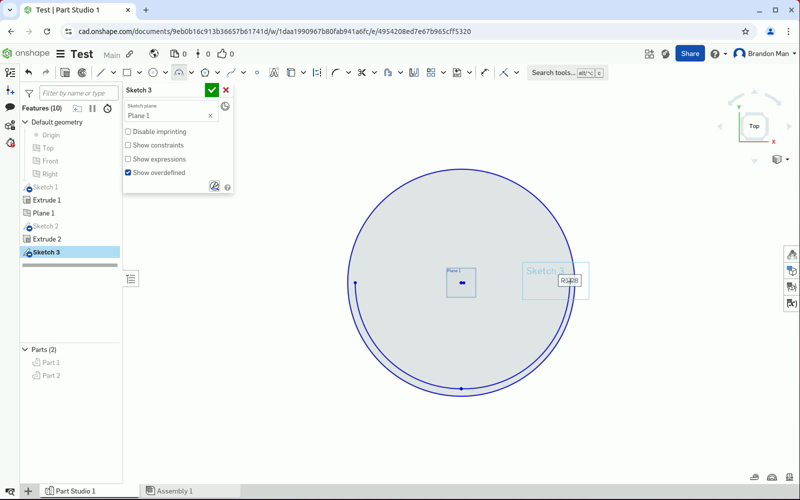
key(esc)
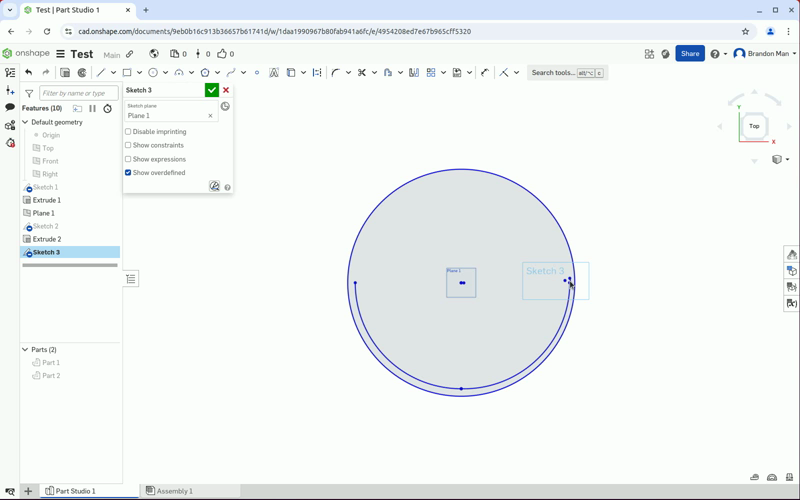
key(l)
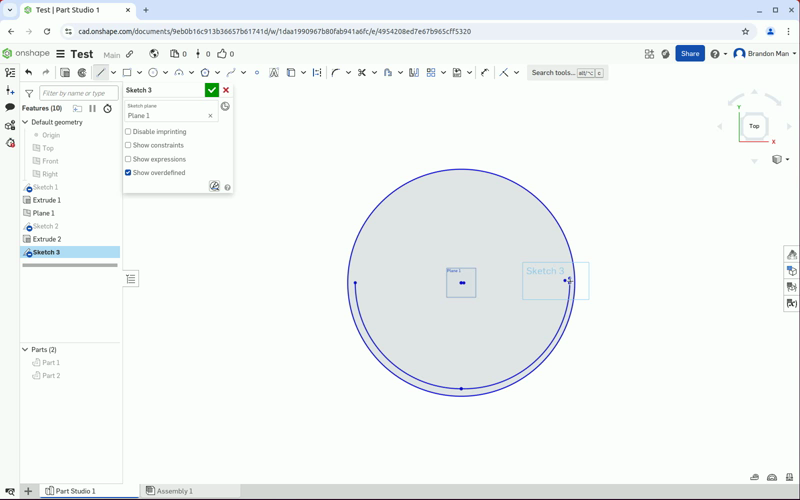
mouse_move(569, 278)
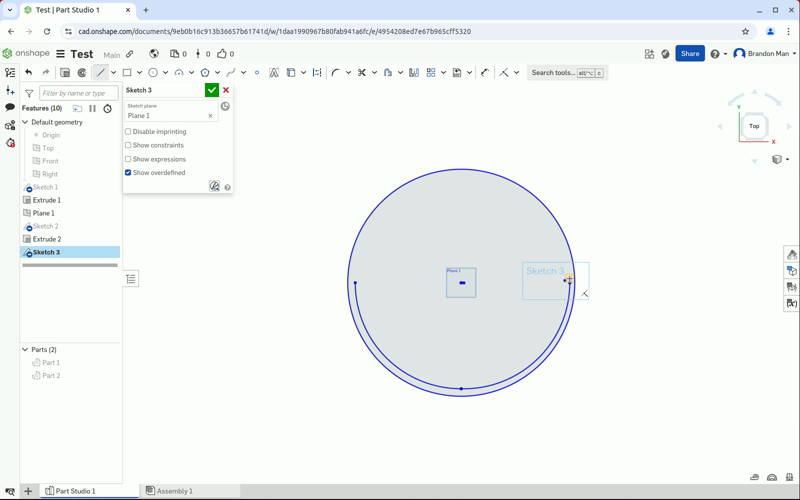
scroll(6)
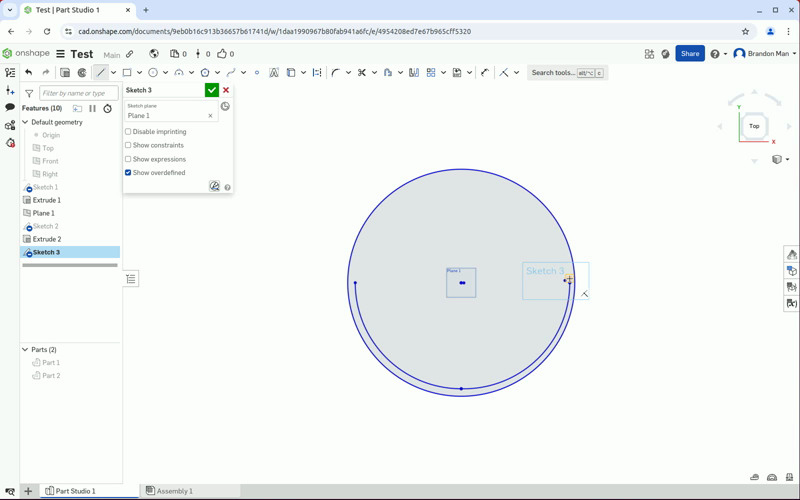
scroll(6)
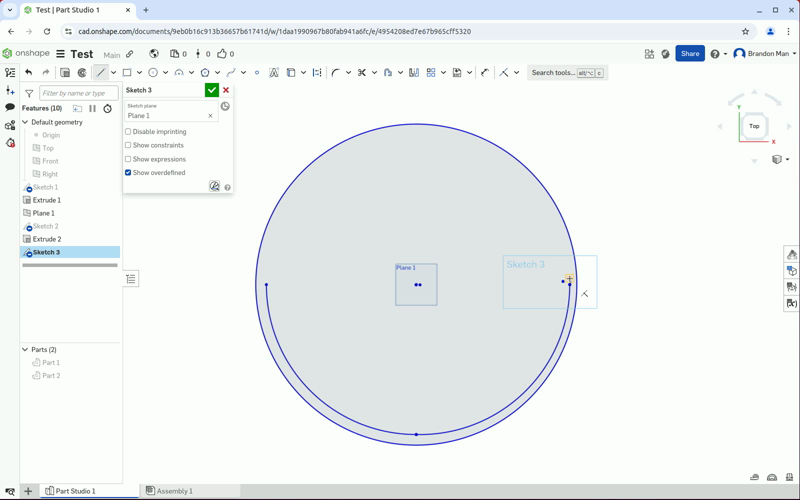
scroll(6)
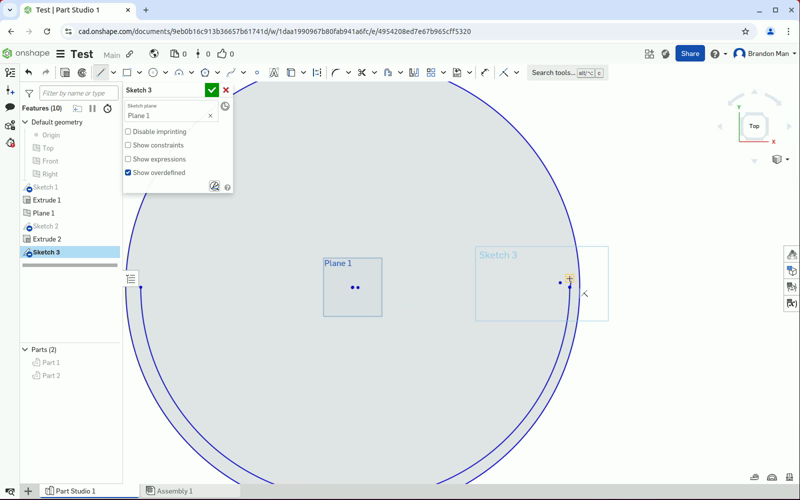
scroll(6)
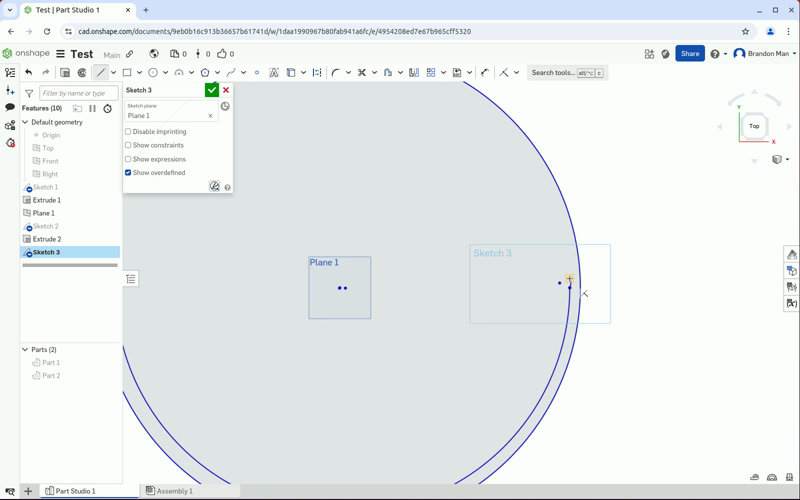
scroll(6)
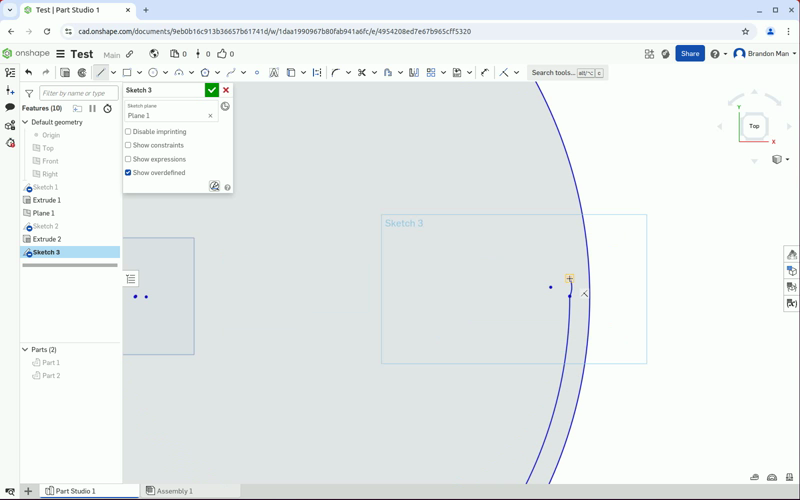
scroll(6)
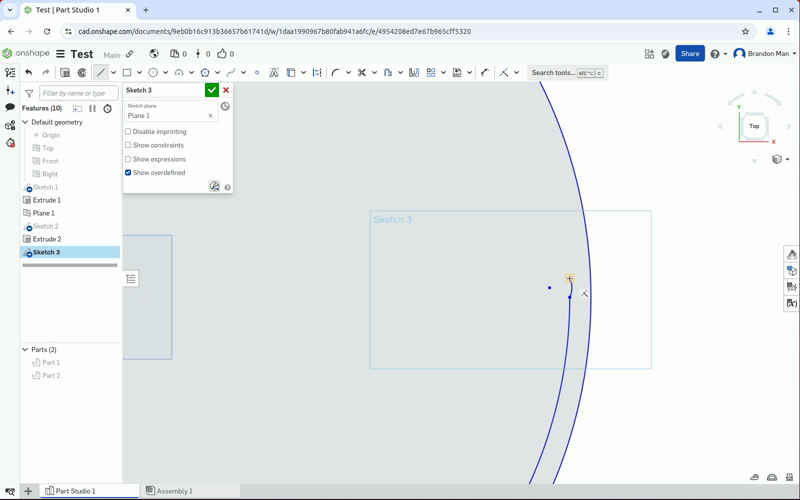
scroll(6)
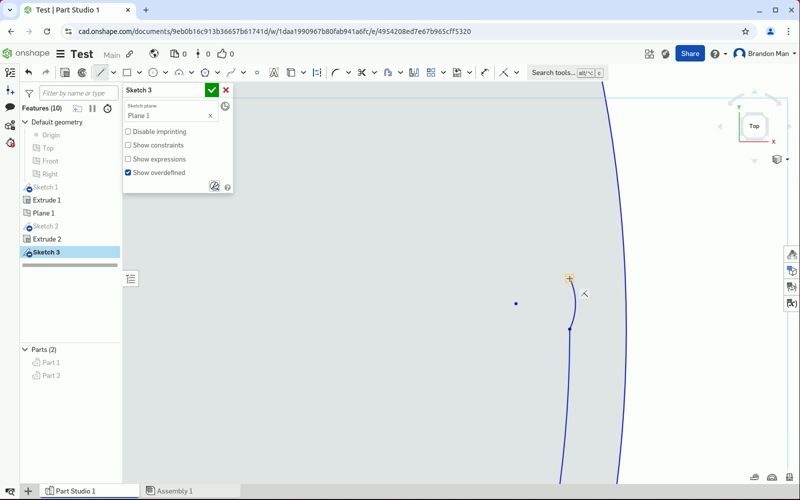
click(569, 278)
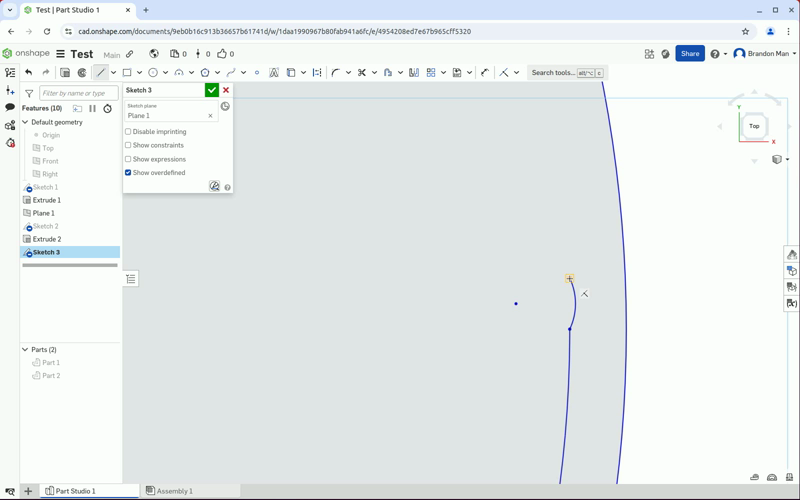
scroll(-6)
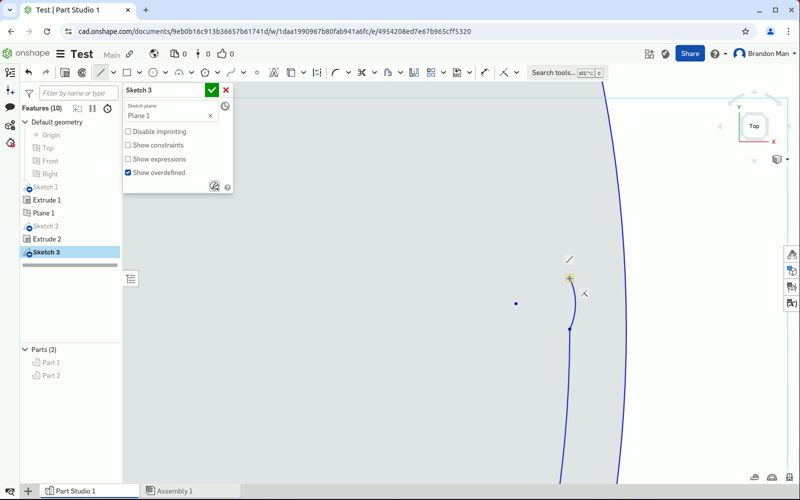
scroll(-6)
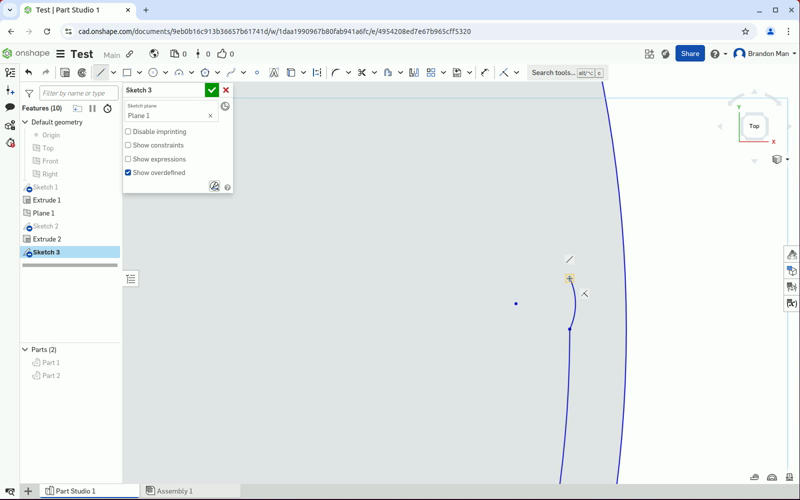
scroll(-6)
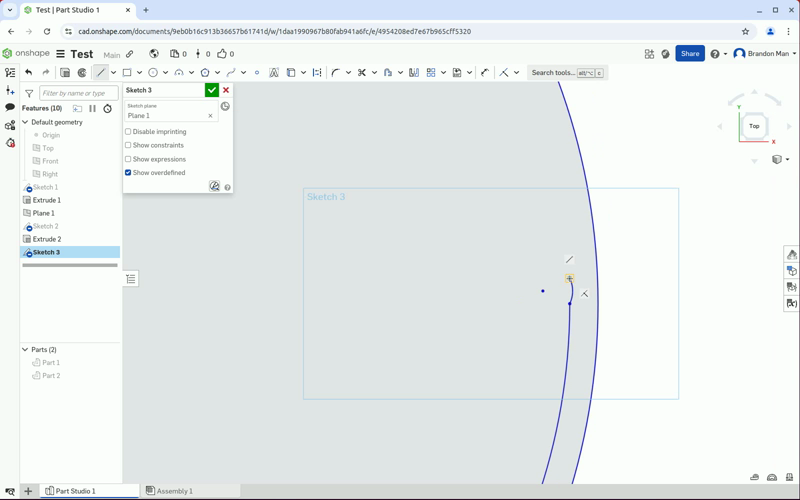
scroll(-6)
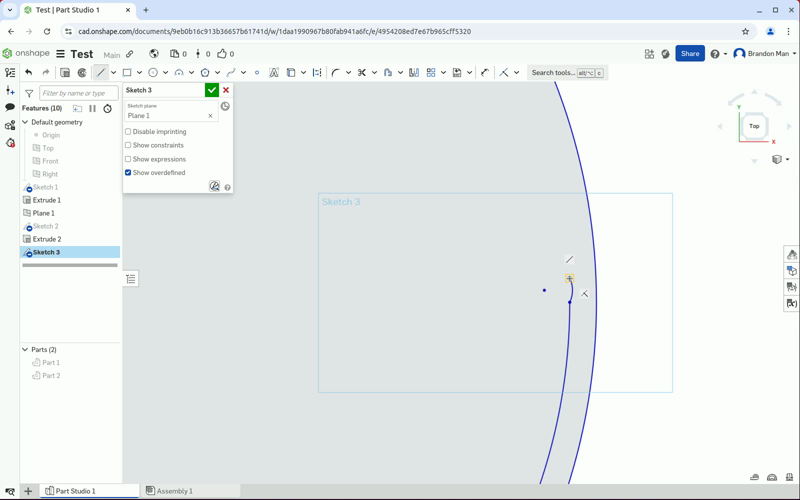
scroll(-6)
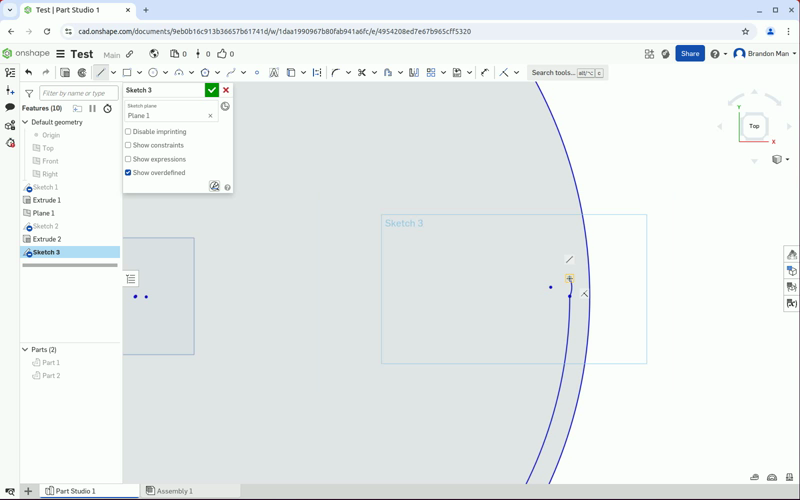
scroll(-6)
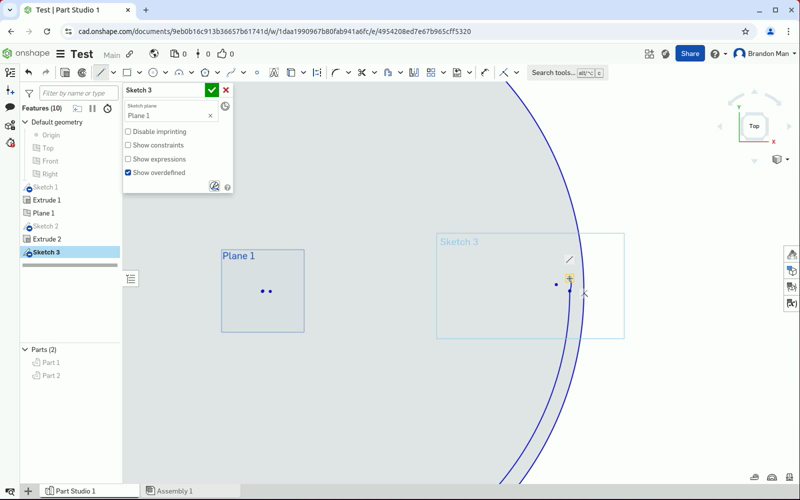
scroll(-6)
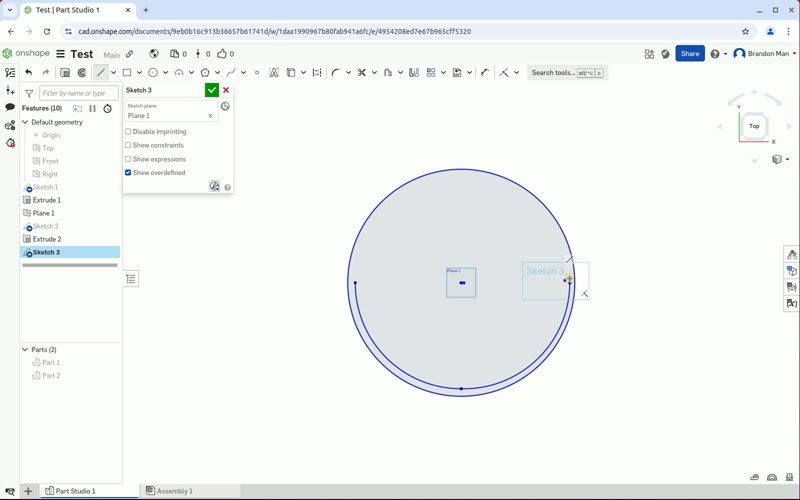
key_down(shift)
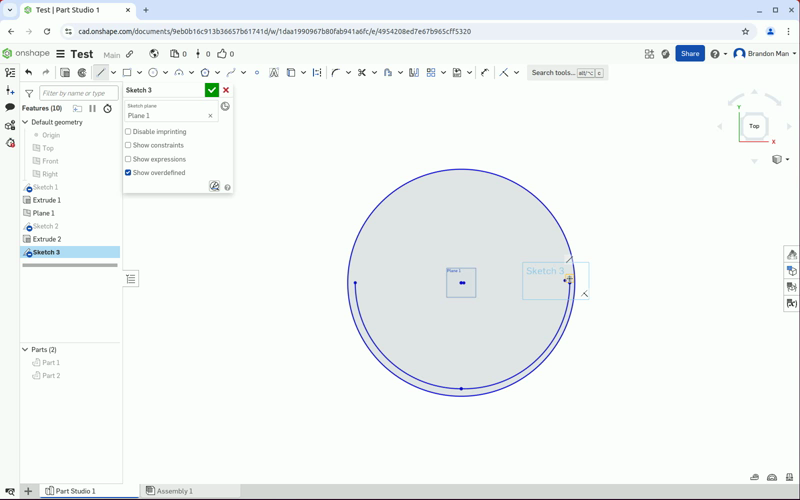
mouse_move(589, 278)
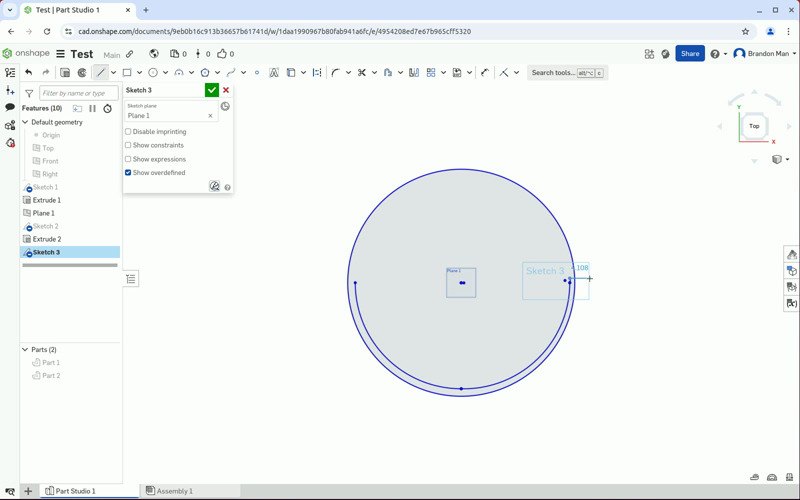
mouse_move(562, 282)
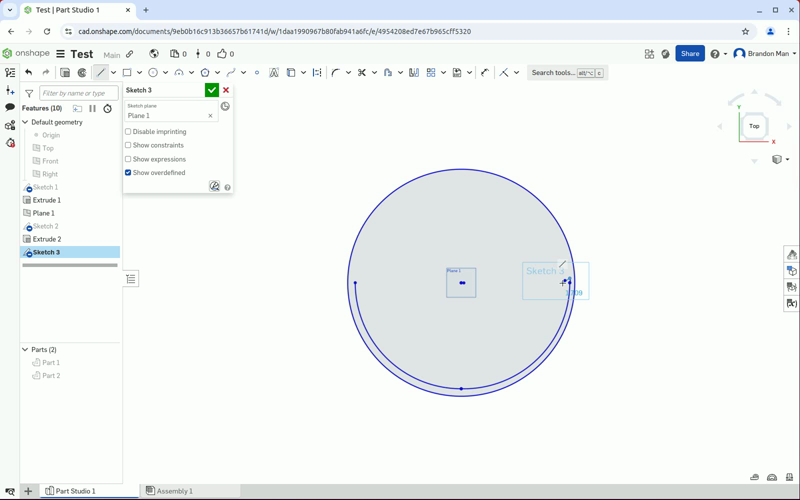
click(562, 282)
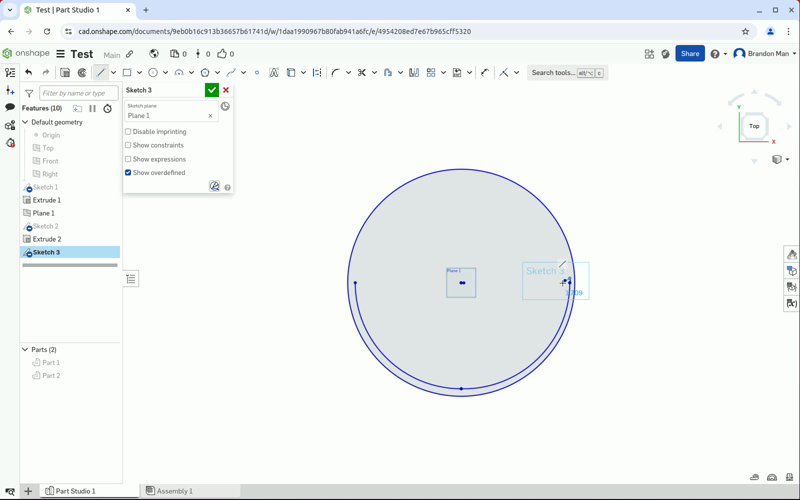
key_up(shift)
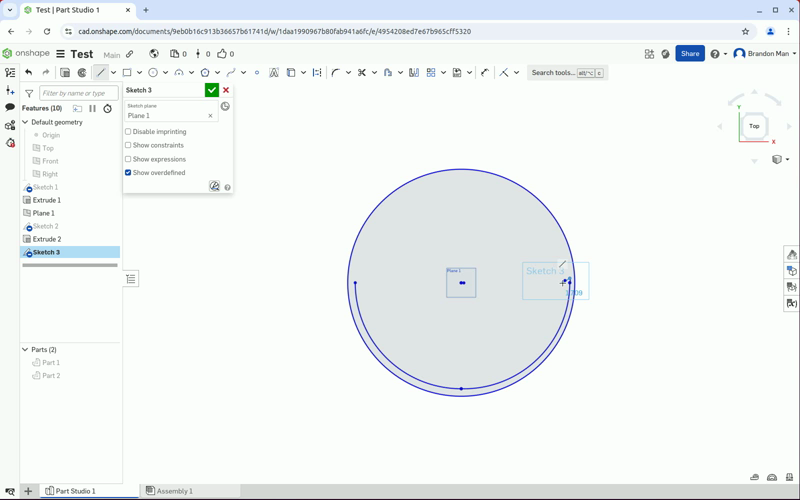
key(esc)
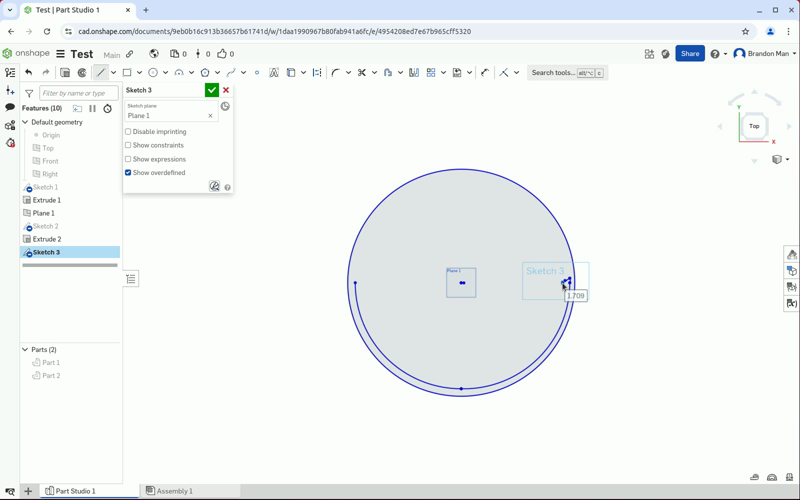
key(a)
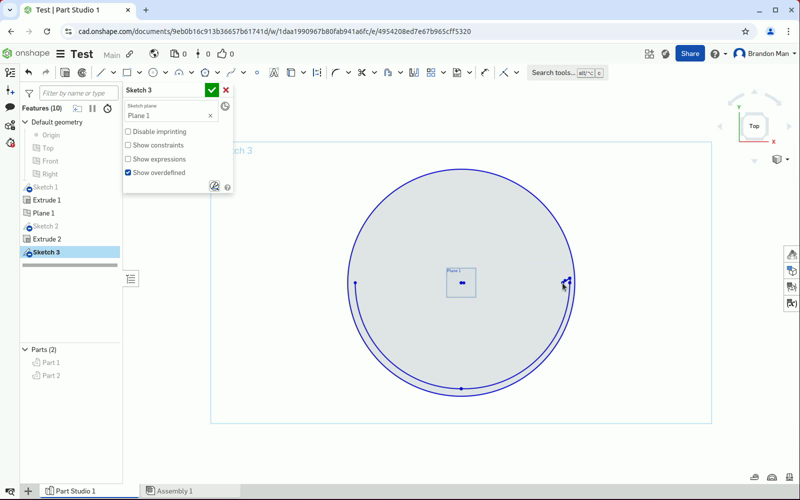
mouse_move(562, 282)
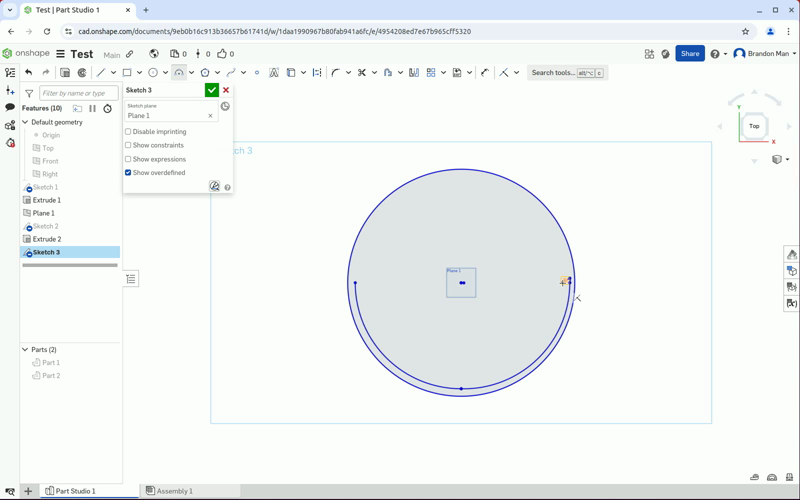
click(562, 282)
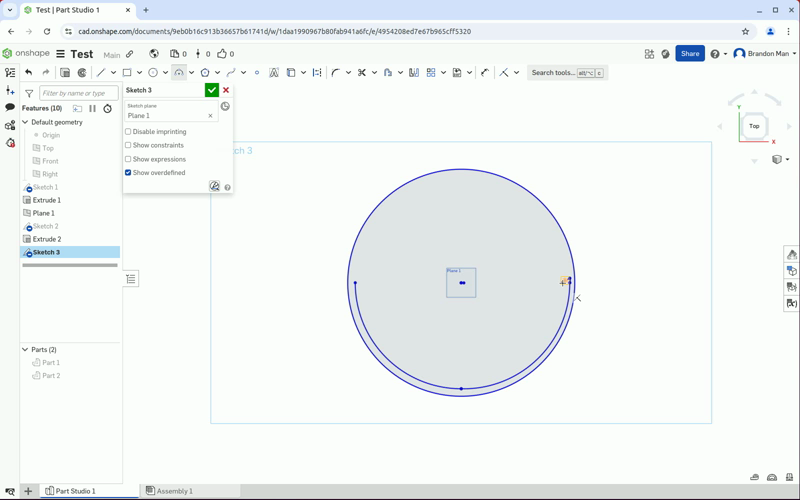
key_down(shift)
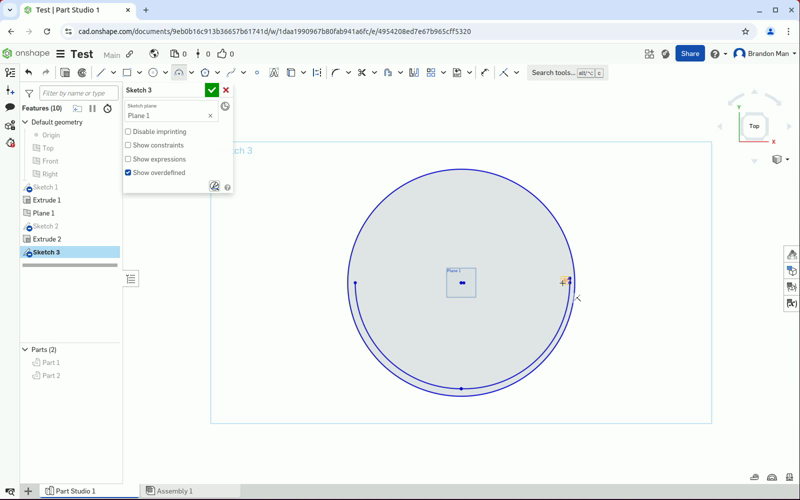
mouse_move(458, 179)
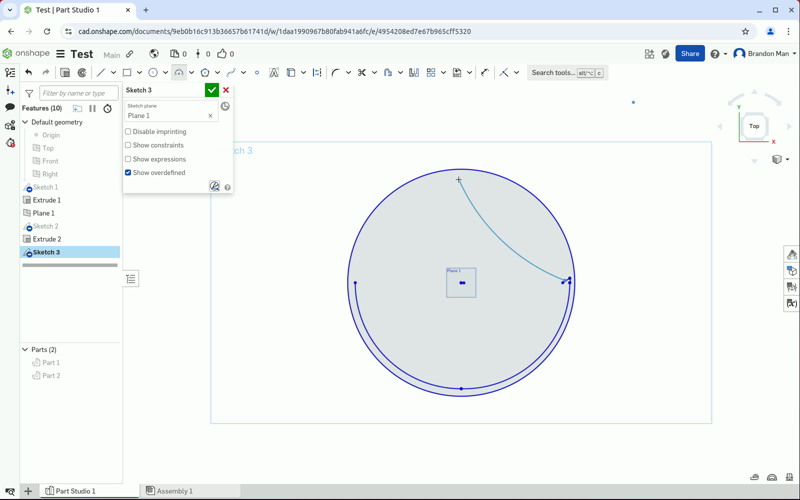
click(458, 179)
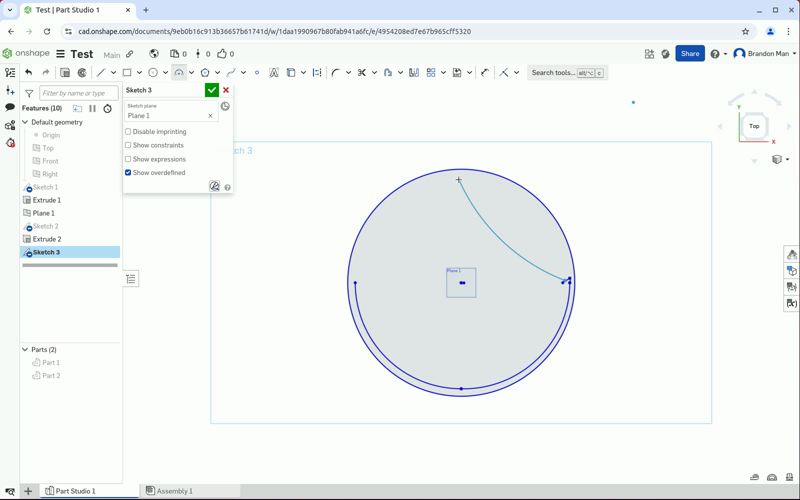
mouse_move(532, 209)
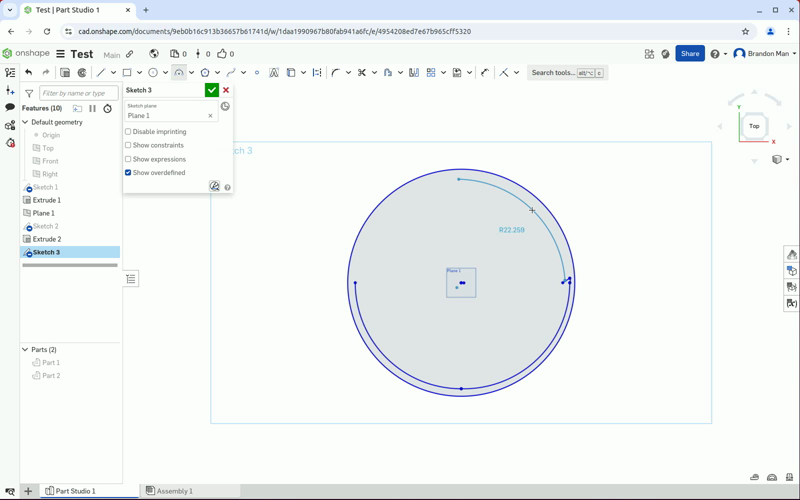
click(532, 209)
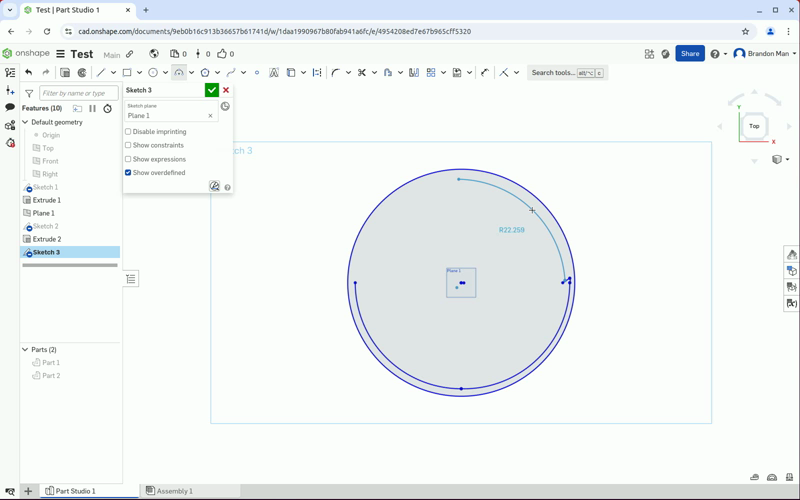
key_up(shift)
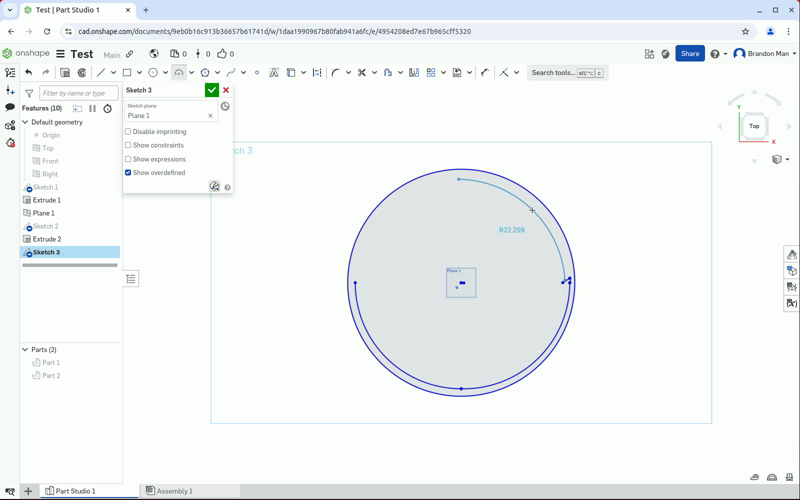
mouse_move(458, 179)
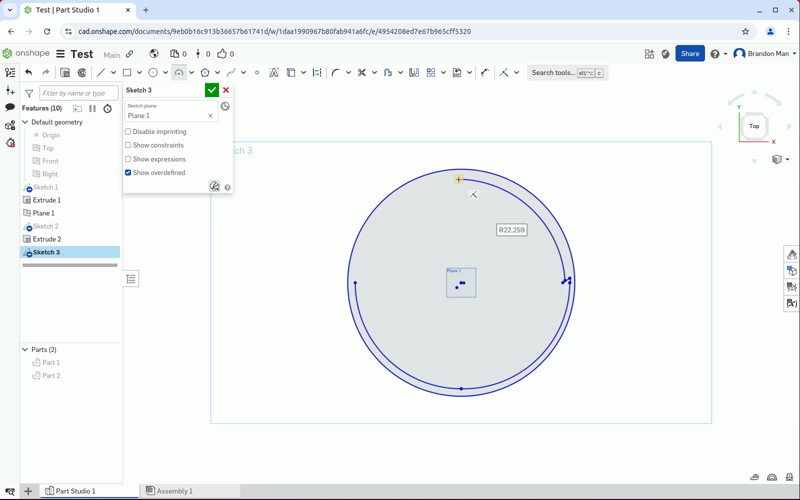
click(458, 179)
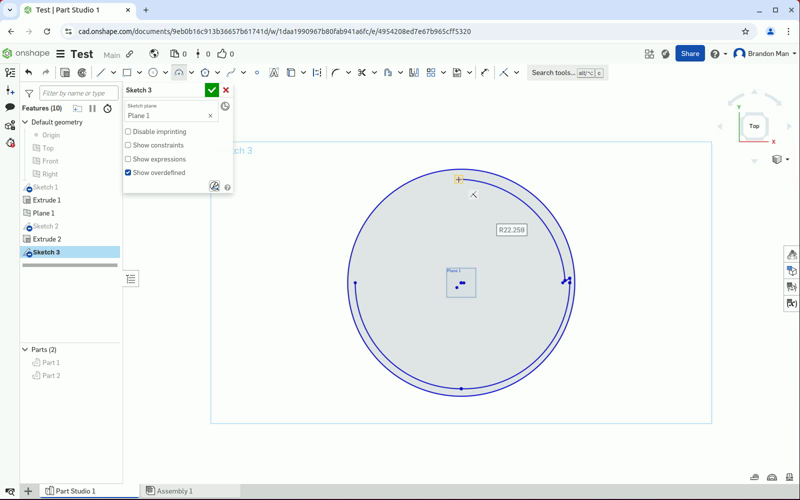
mouse_move(355, 282)
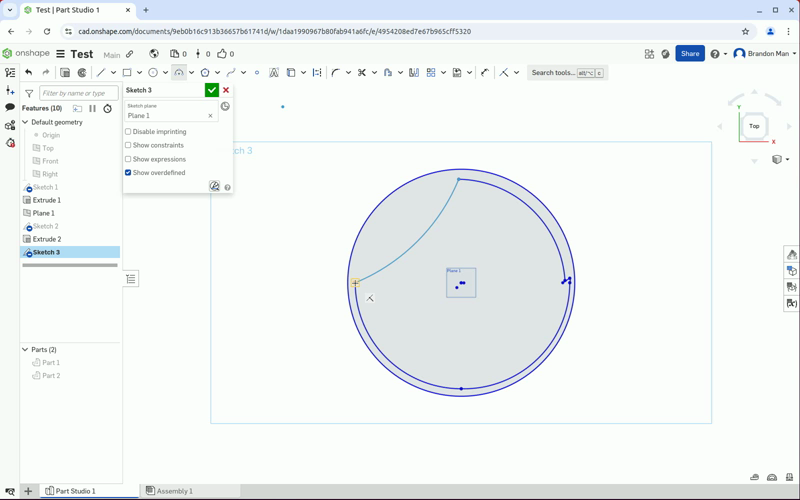
click(355, 282)
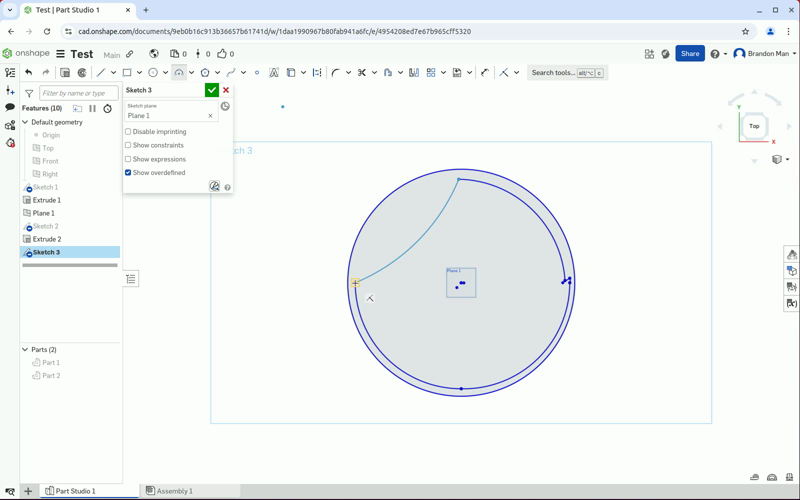
key_down(shift)
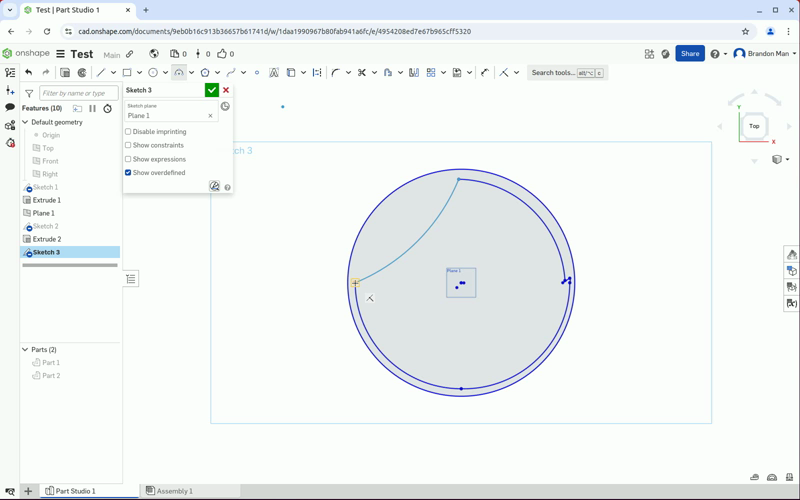
mouse_move(385, 209)
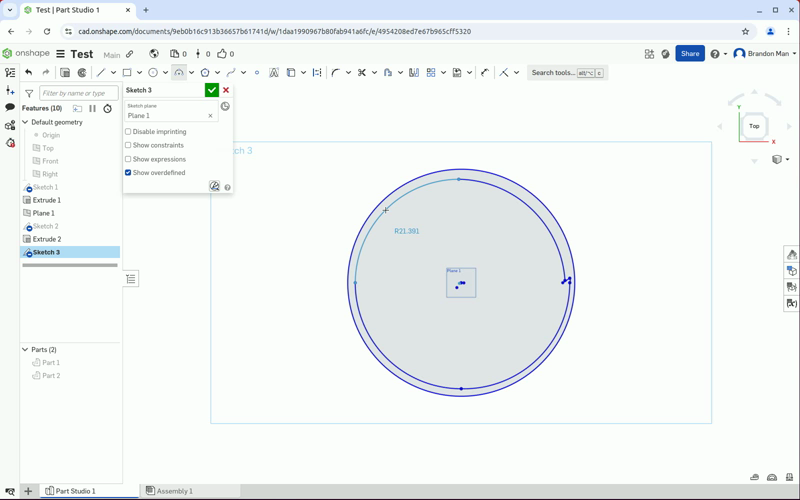
click(385, 209)
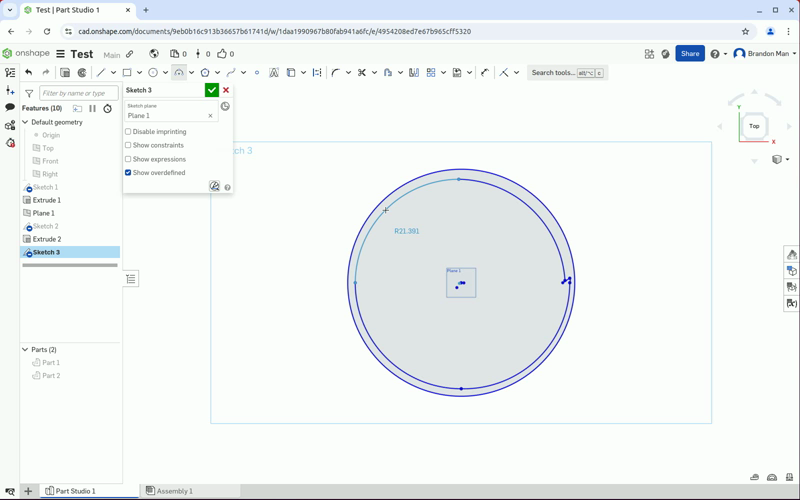
key_up(shift)
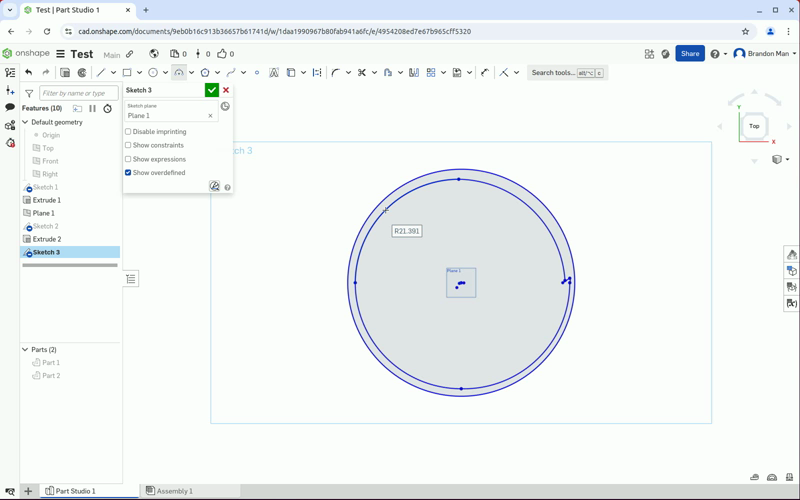
key(esc)
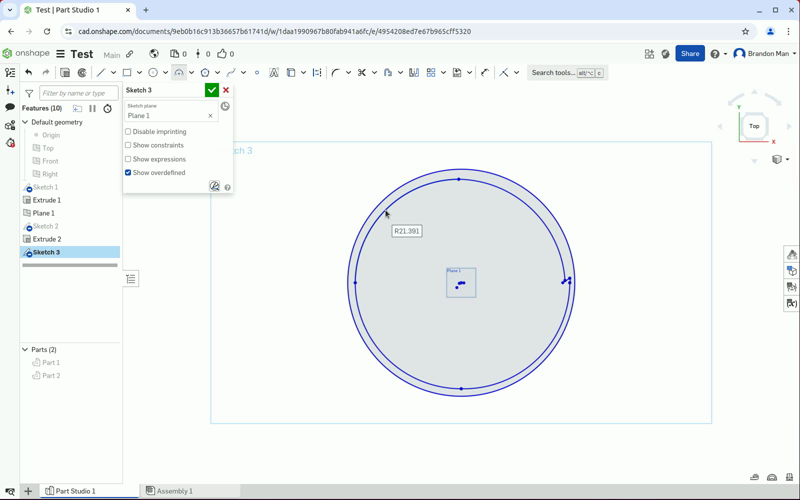
mouse_move(506, 185)
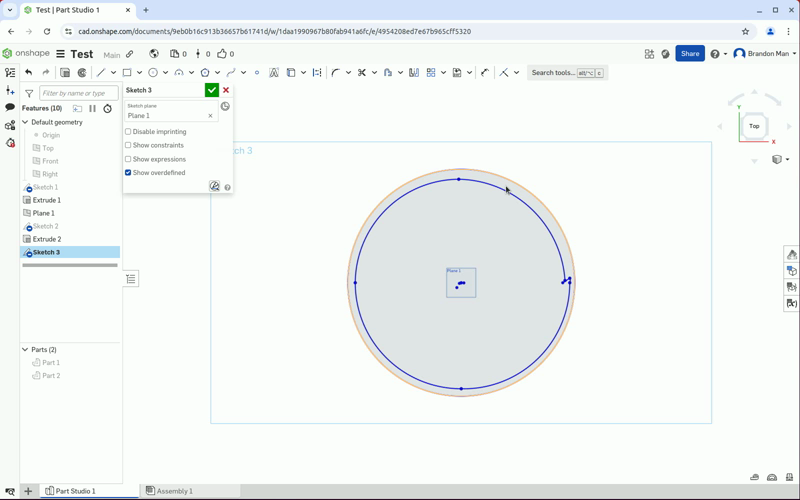
click(506, 185)
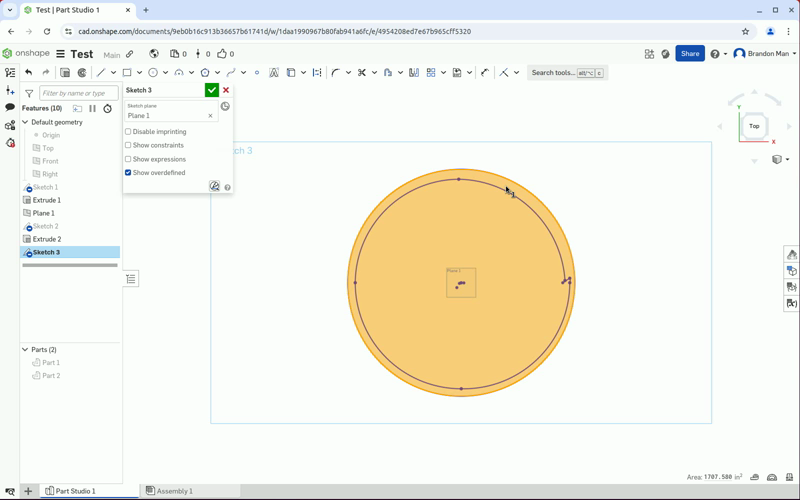
mouse_move(73, 352)
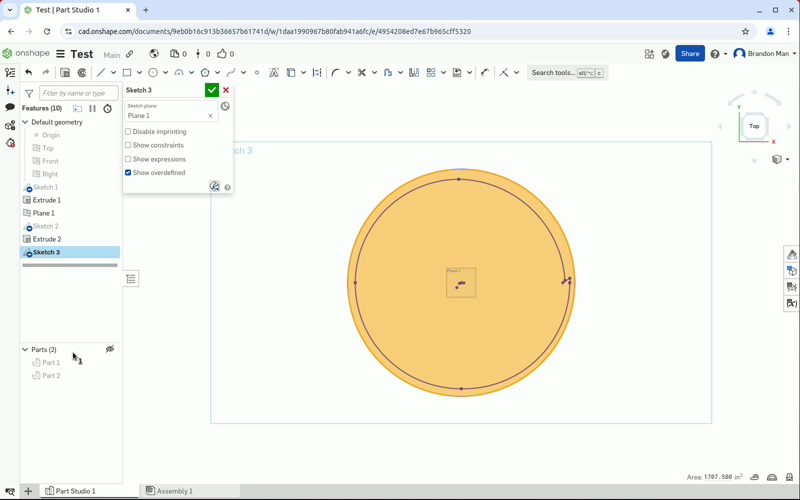
key(shift+y)
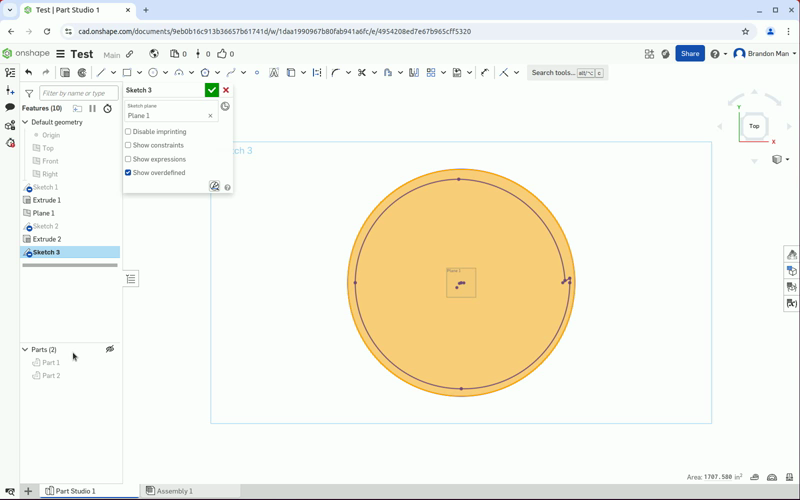
key(shift+e)
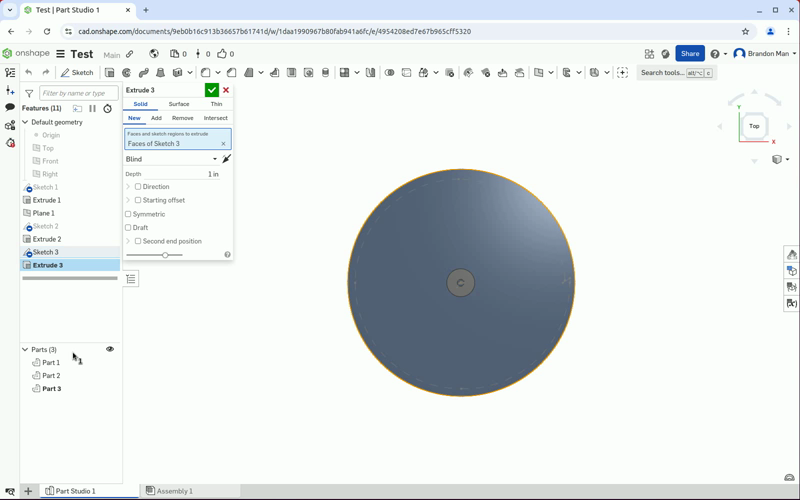
mouse_move(143, 106)
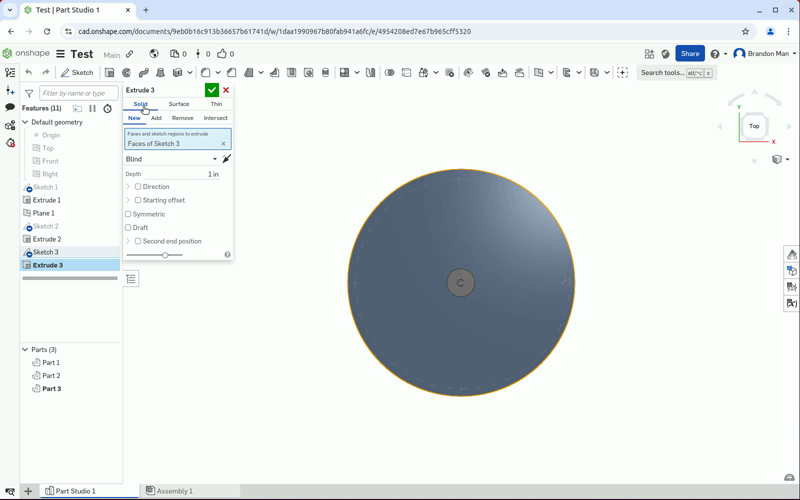
click(143, 106)
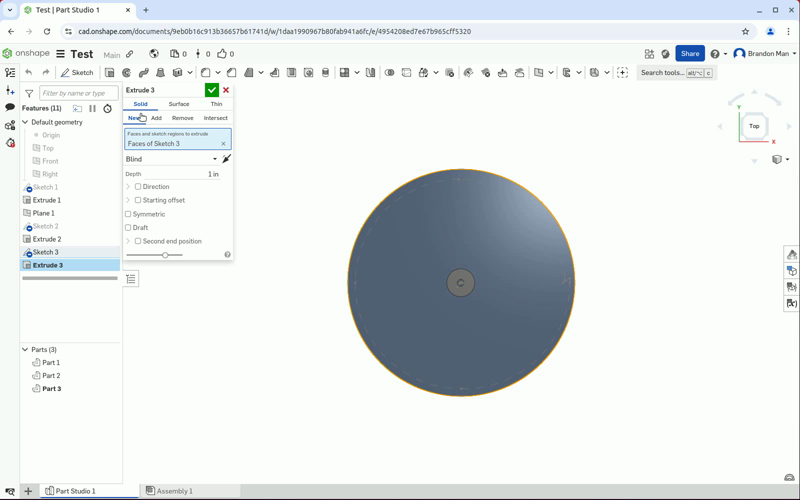
mouse_move(137, 120)
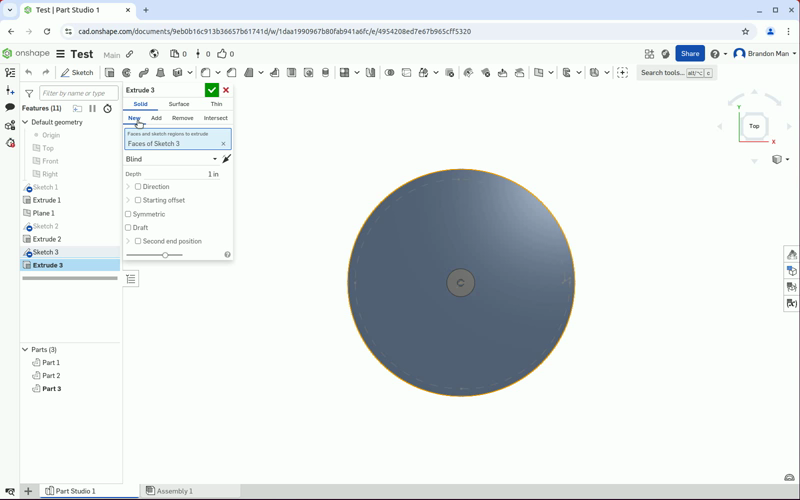
click(137, 120)
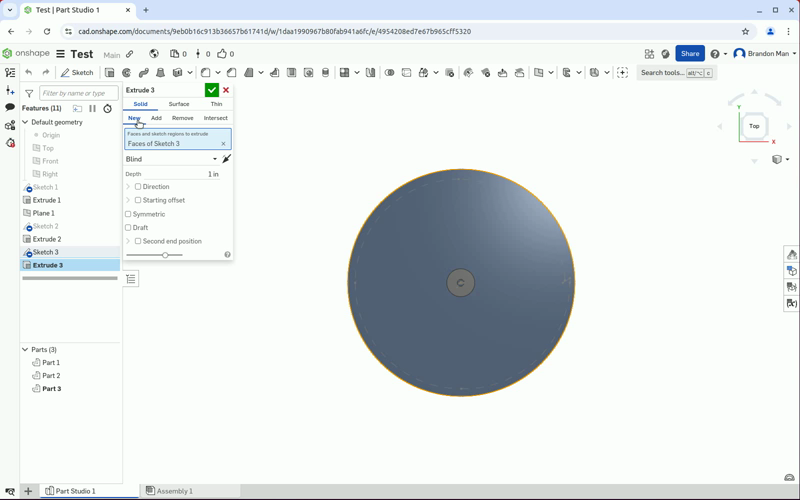
key(tab, 4)
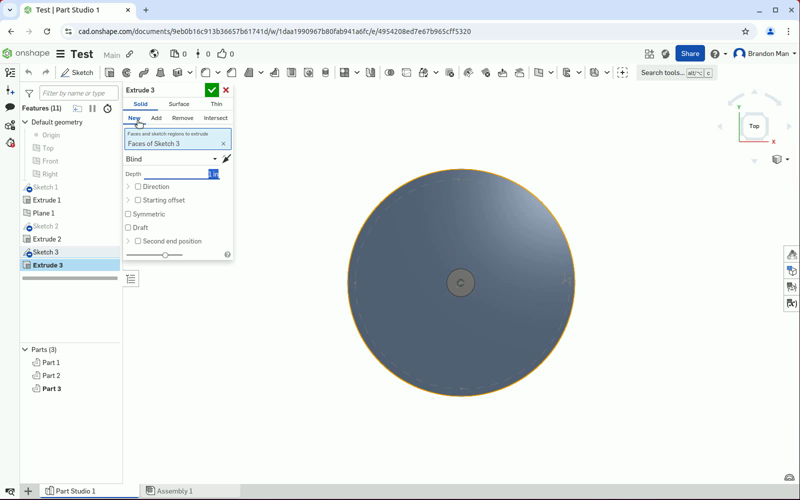
text(6.981)
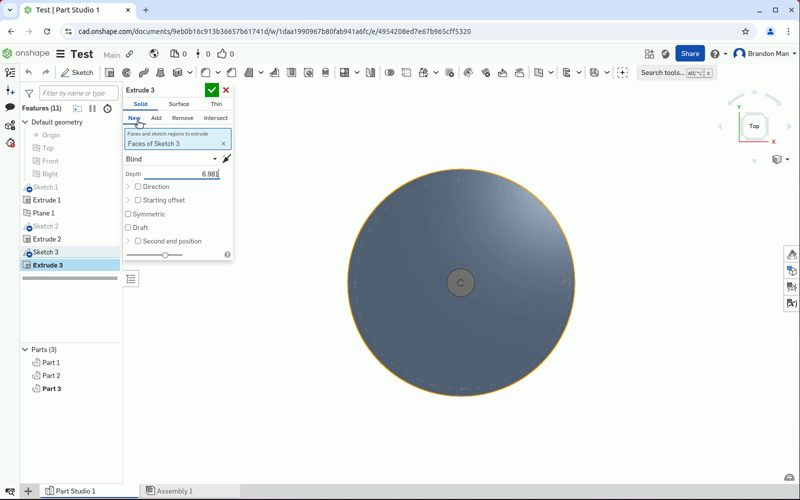
key(enter)
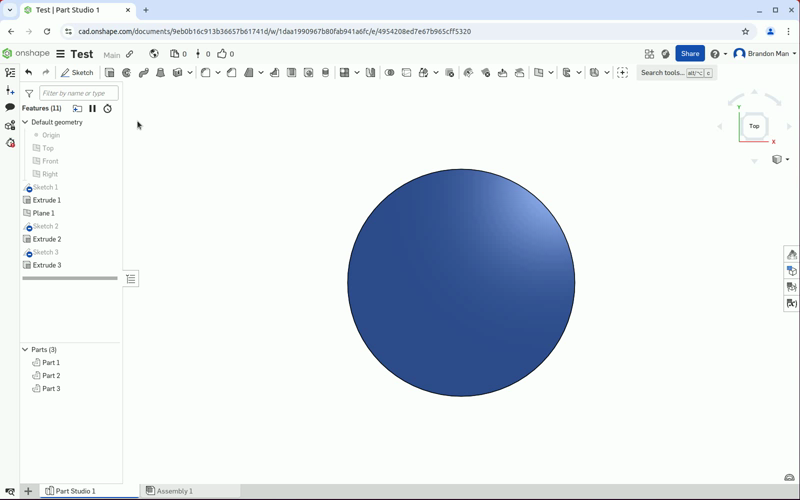
key(shift+h)
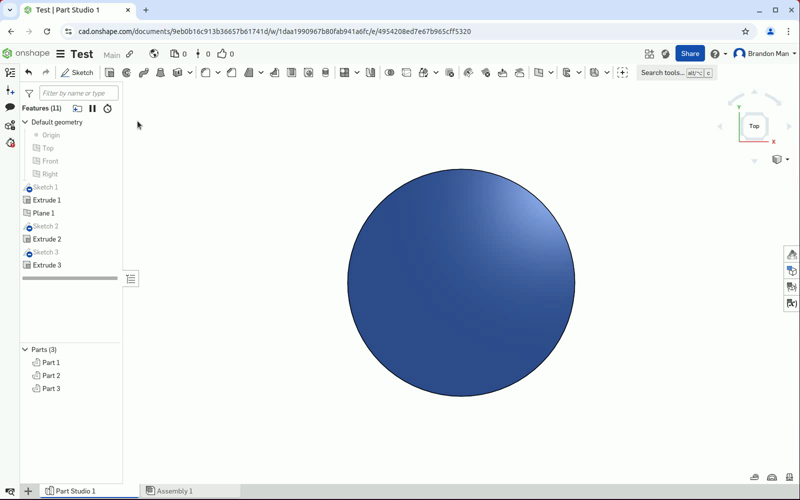
key(shift+h)
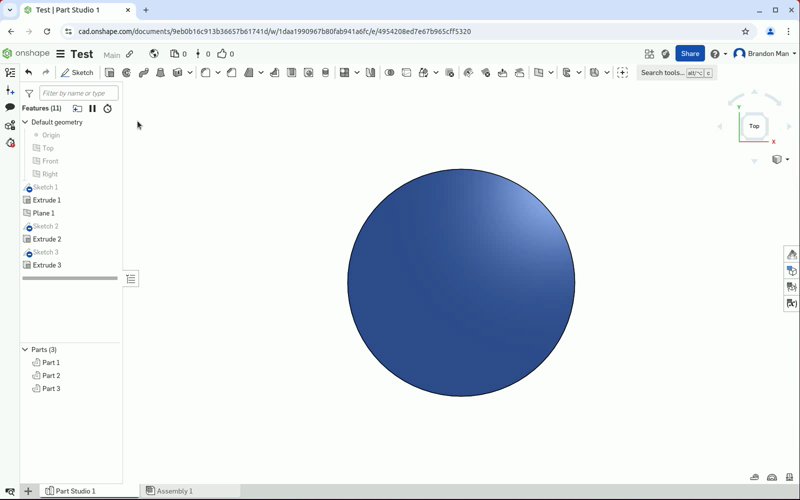
key(shift+7)
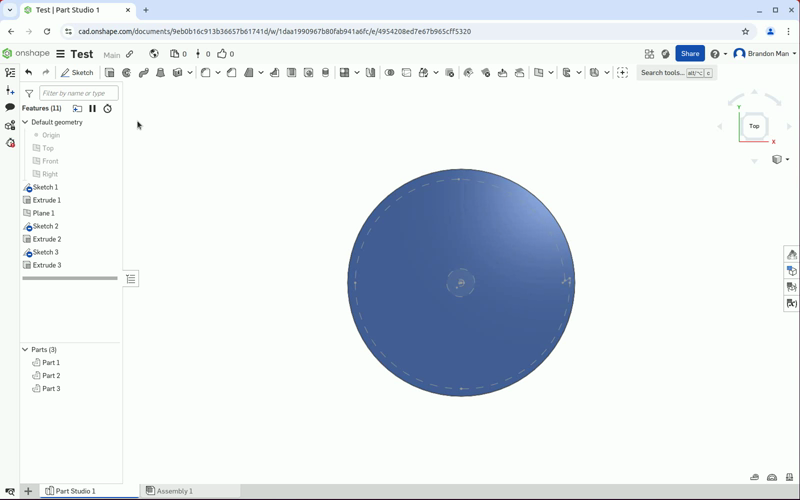
key(up, 3)
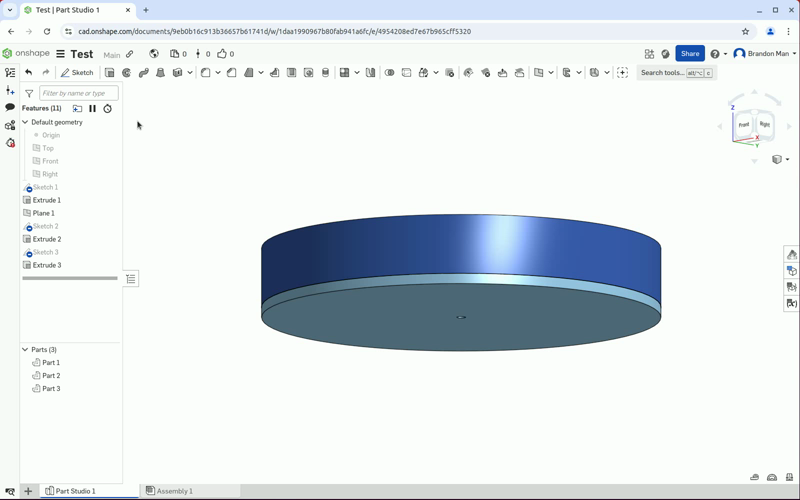
key(left, 3)
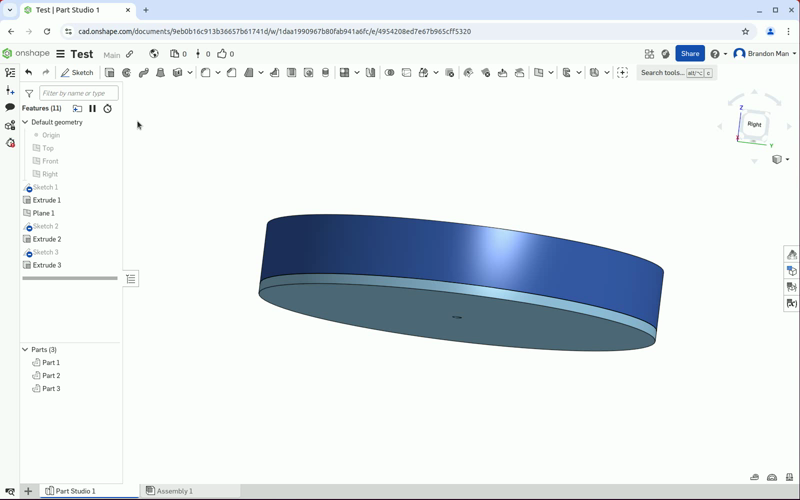
key(right, 3)
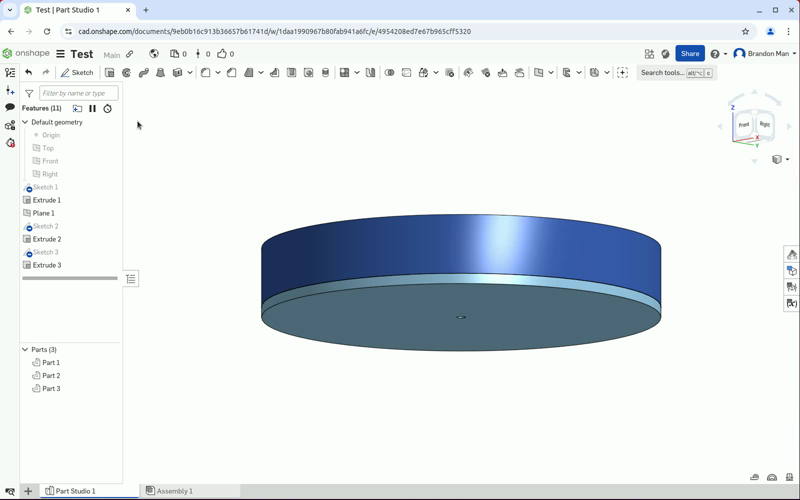
key(down, 3)
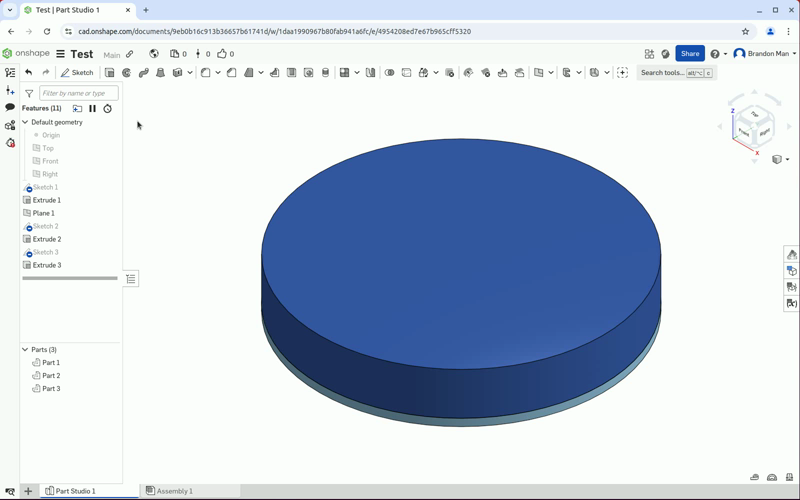
mouse_move(73, 189)
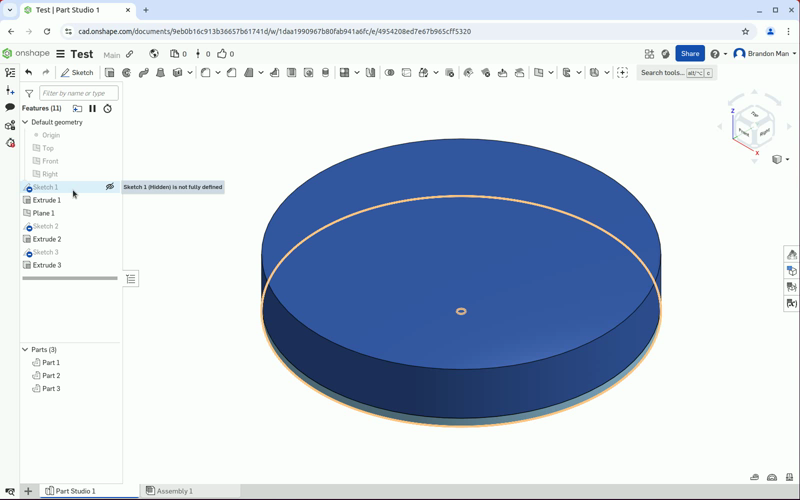
click(73, 189)